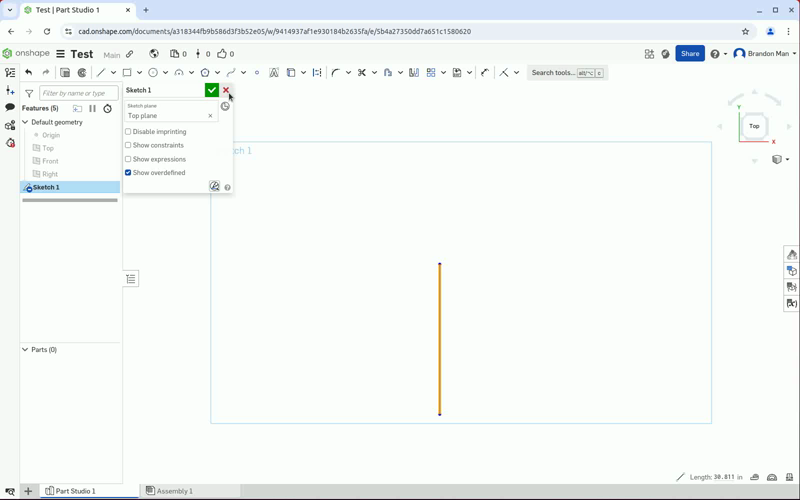
key(shift+h)
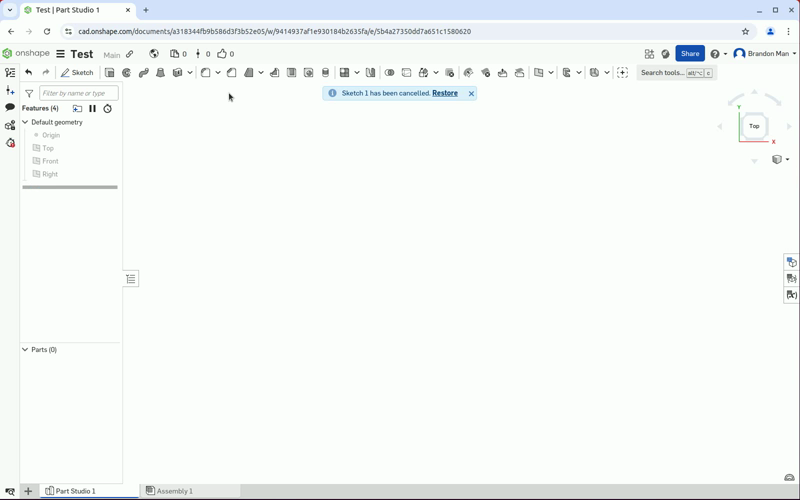
mouse_move(73, 352)
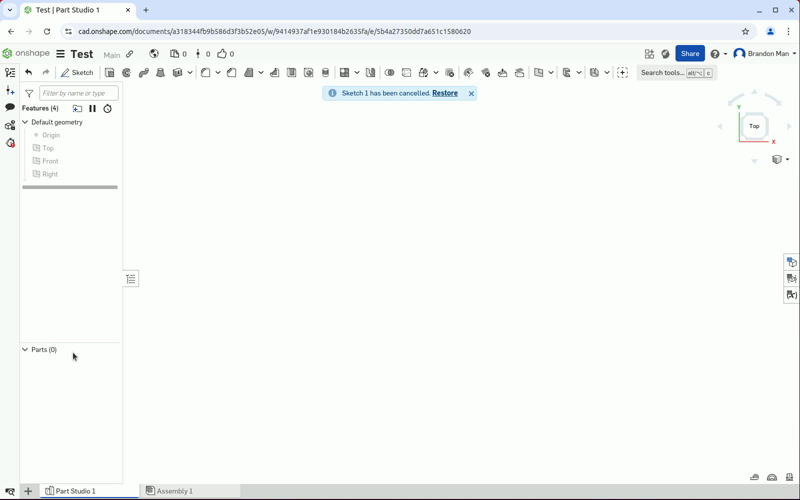
key(y)
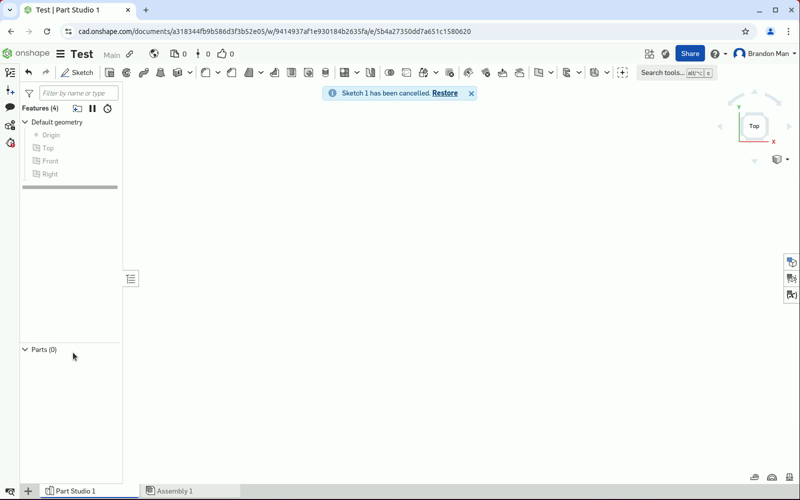
key(shift+p)
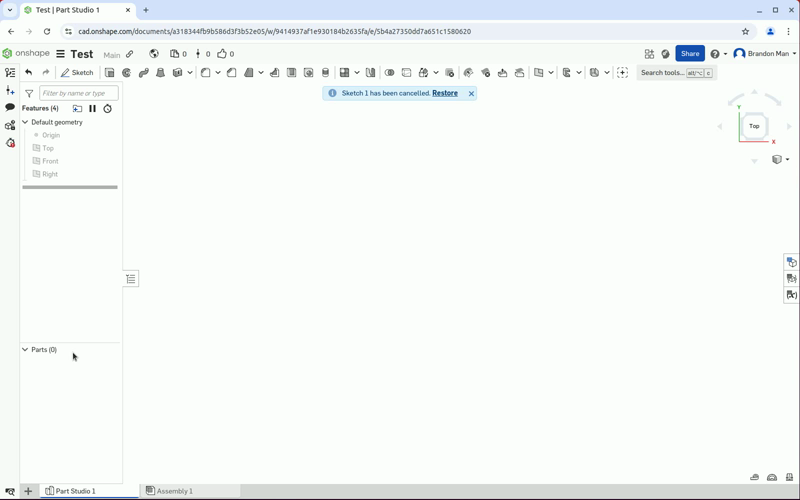
key(space)
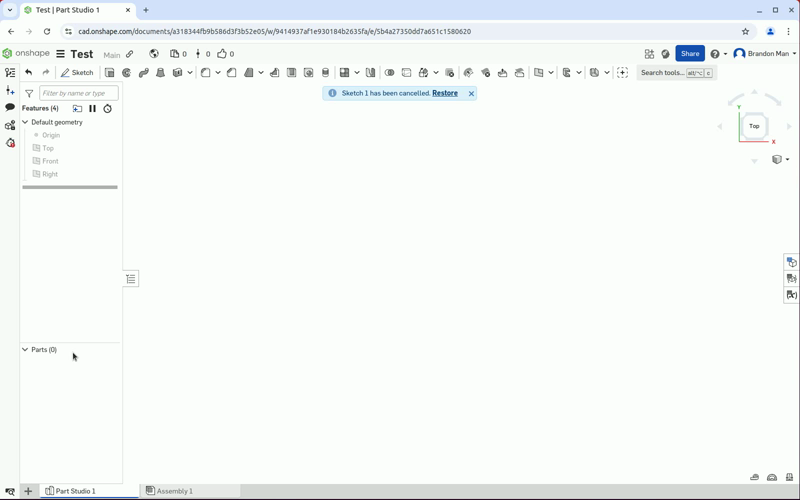
key_down(shift)
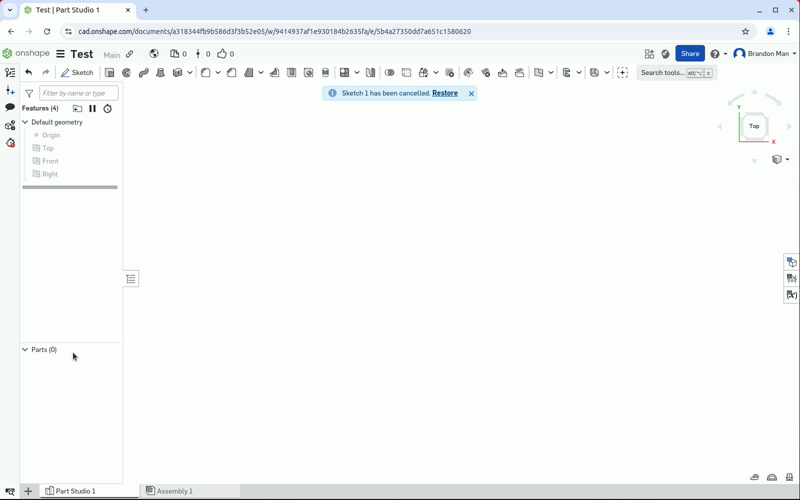
key(up)
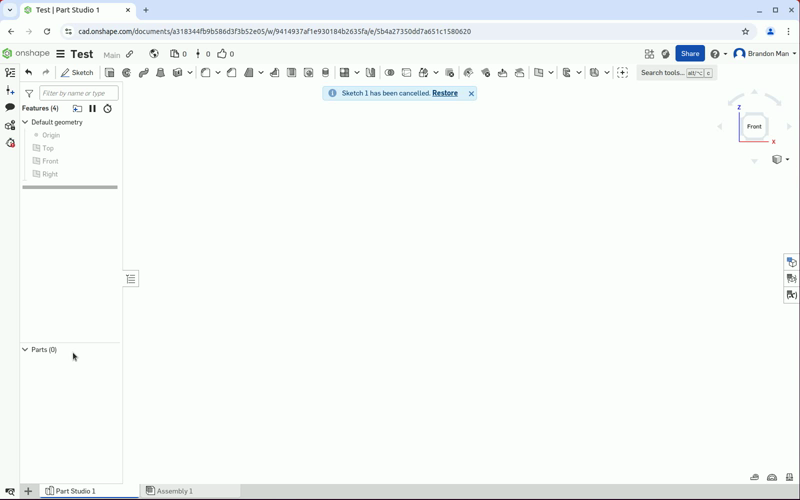
key_up(shift)
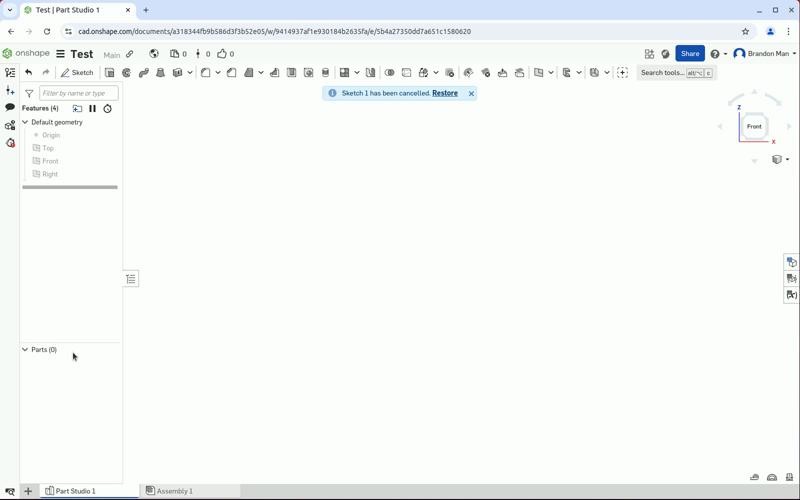
key(space)
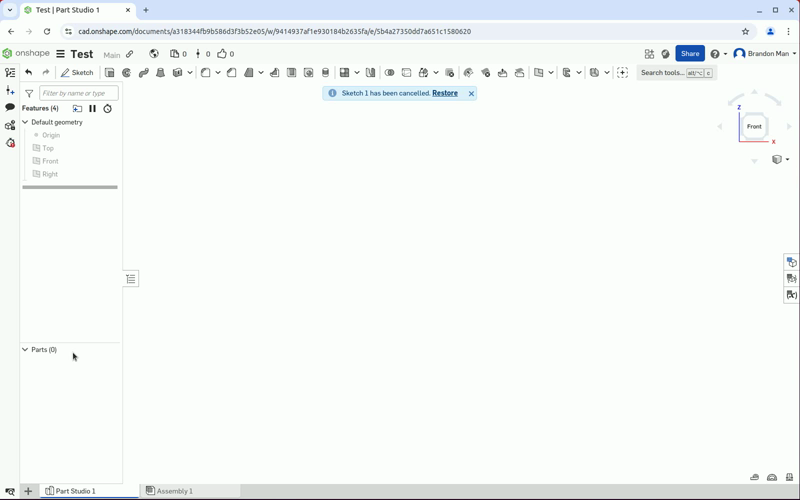
key_down(shift)
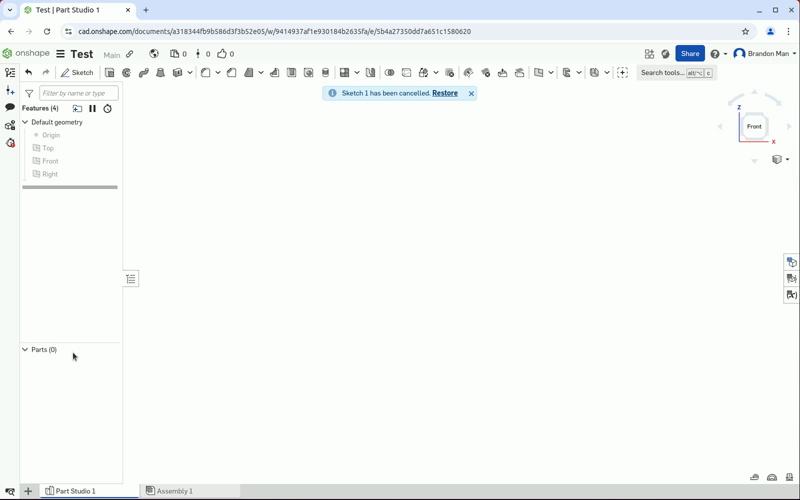
key(left)
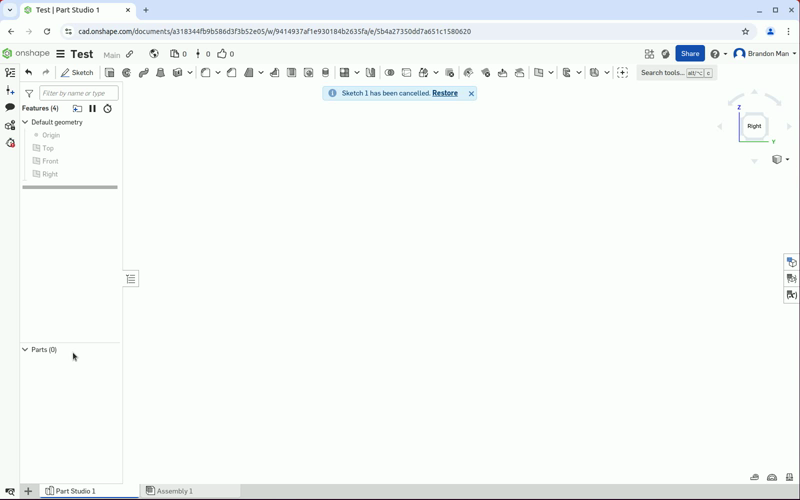
key_up(shift)
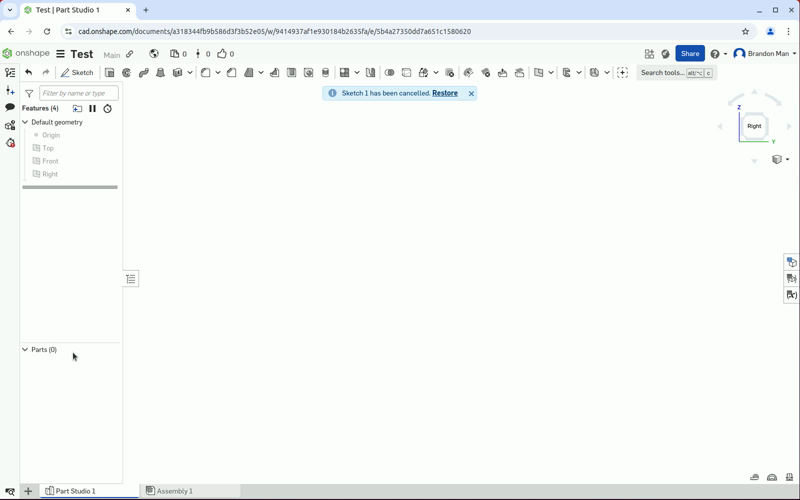
mouse_move(73, 352)
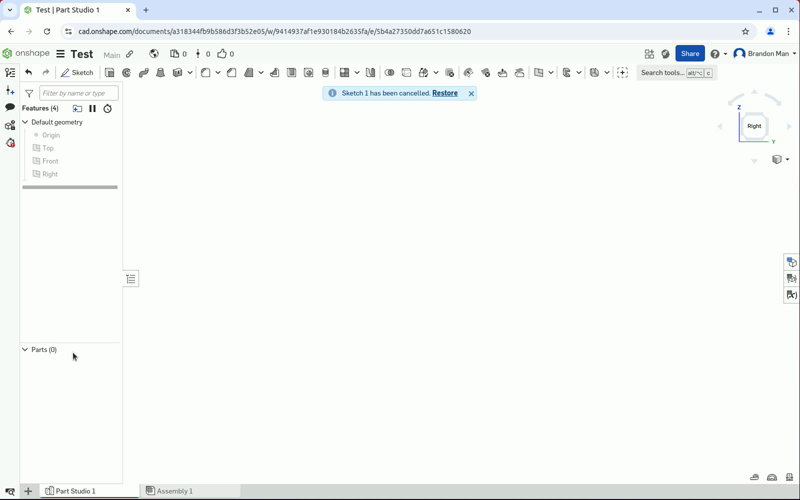
key(shift+y)
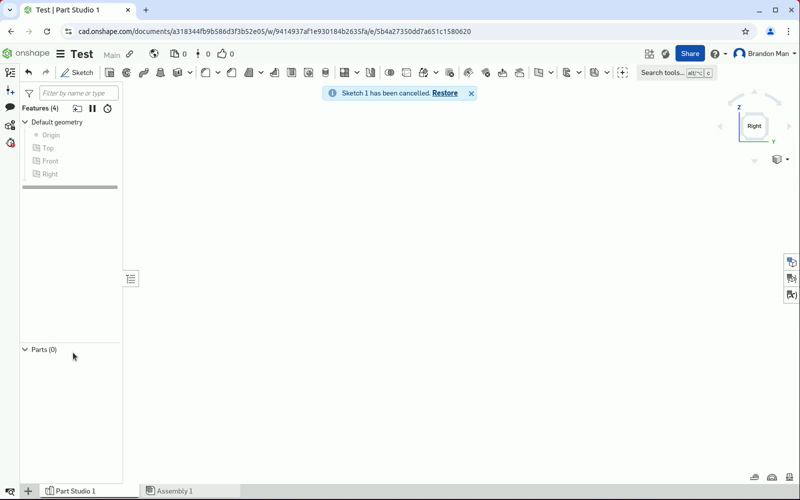
key(shift+s)
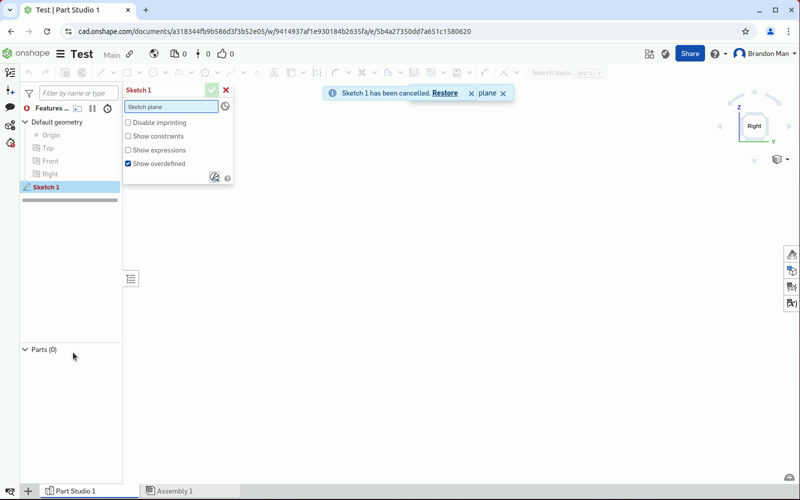
mouse_move(73, 176)
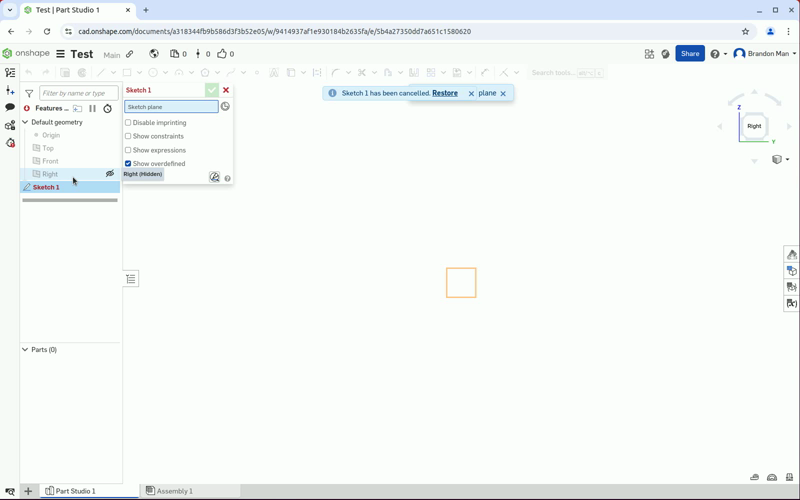
click(73, 176)
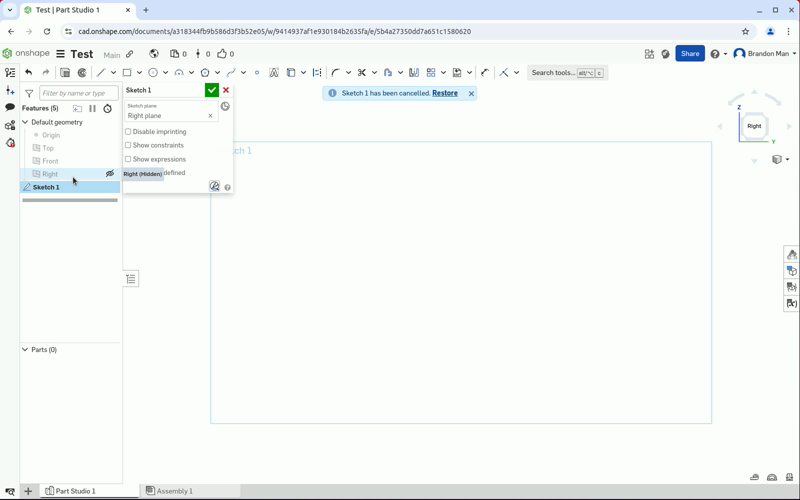
mouse_move(73, 352)
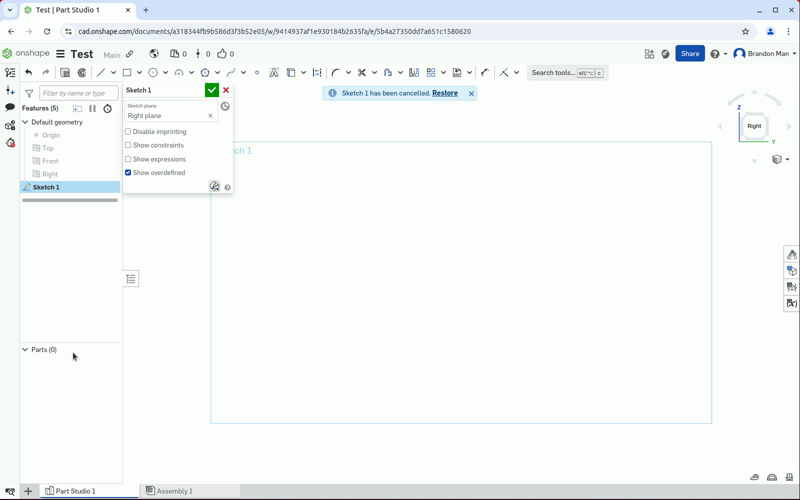
key(y)
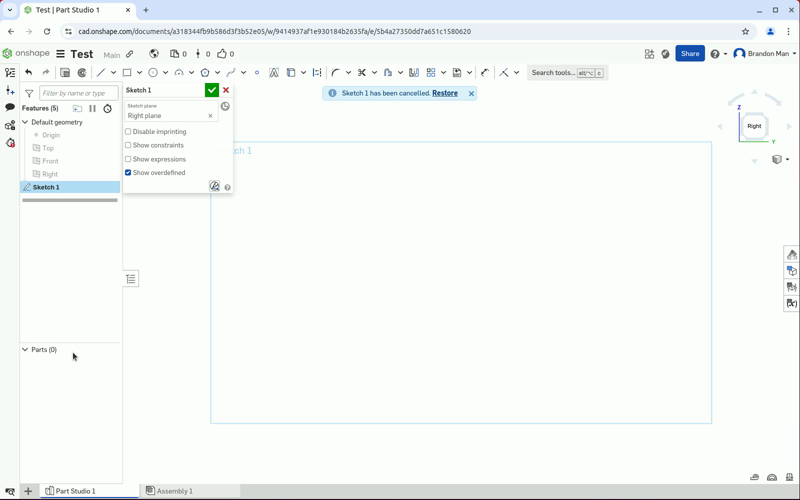
key(c)
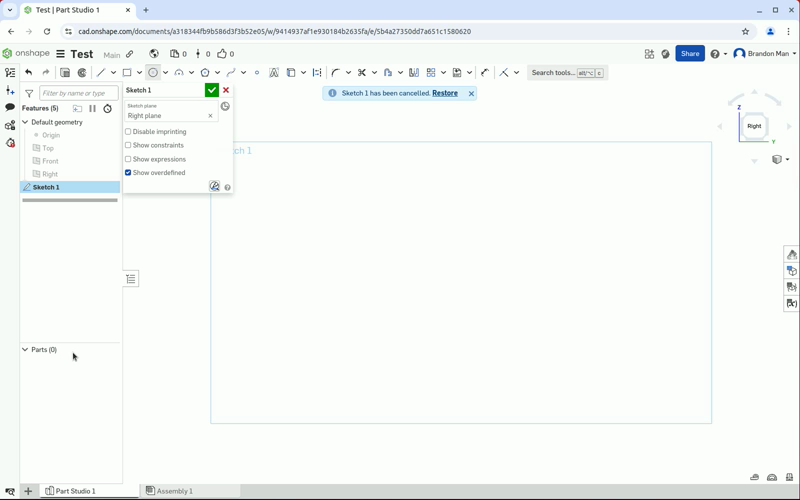
key_down(shift)
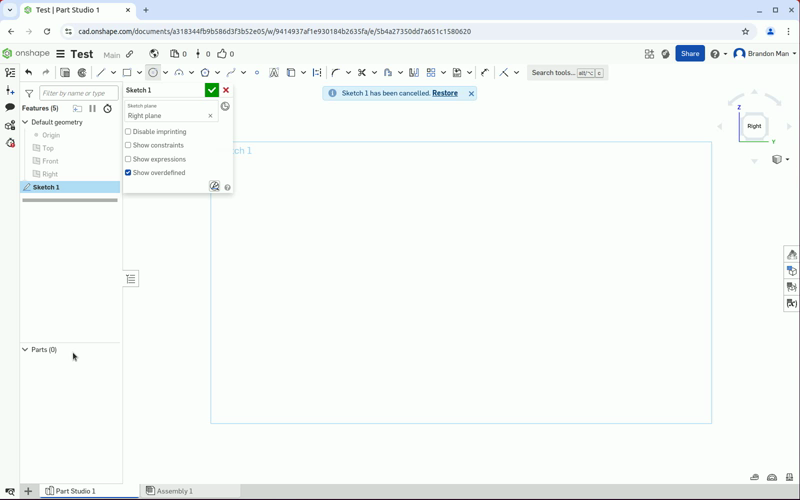
mouse_move(461, 282)
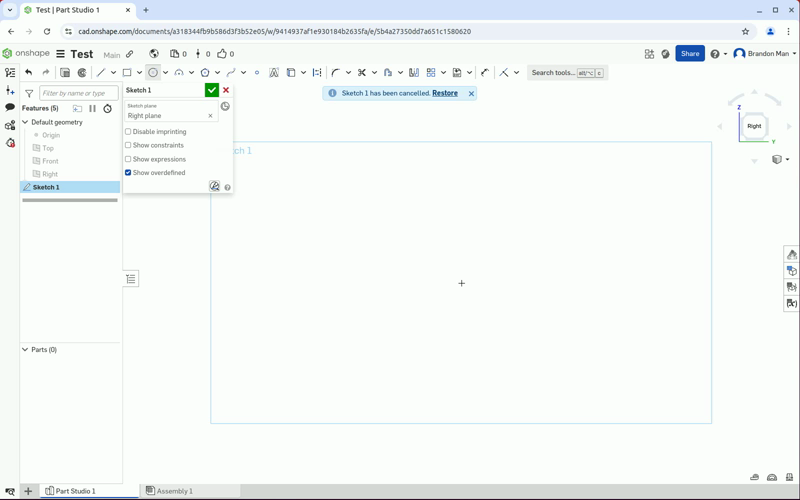
click(461, 282)
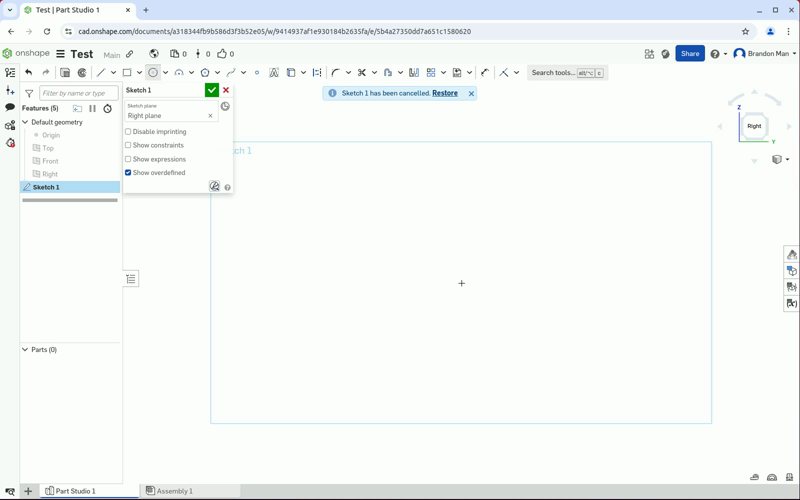
key_up(shift)
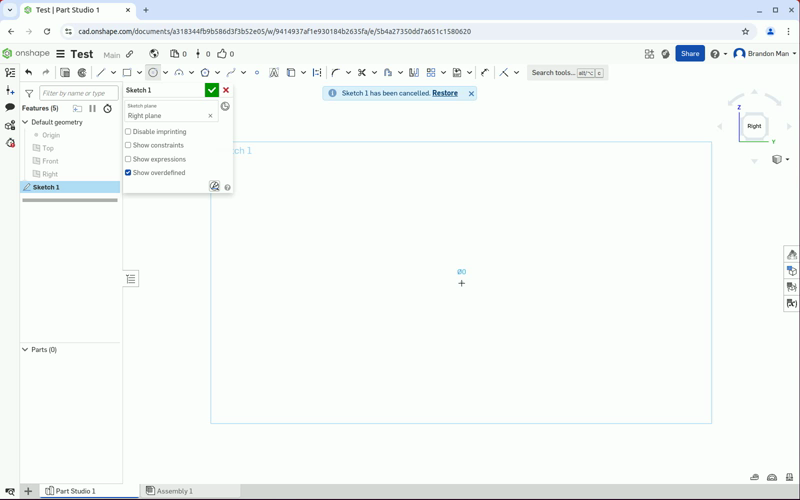
mouse_move(497, 282)
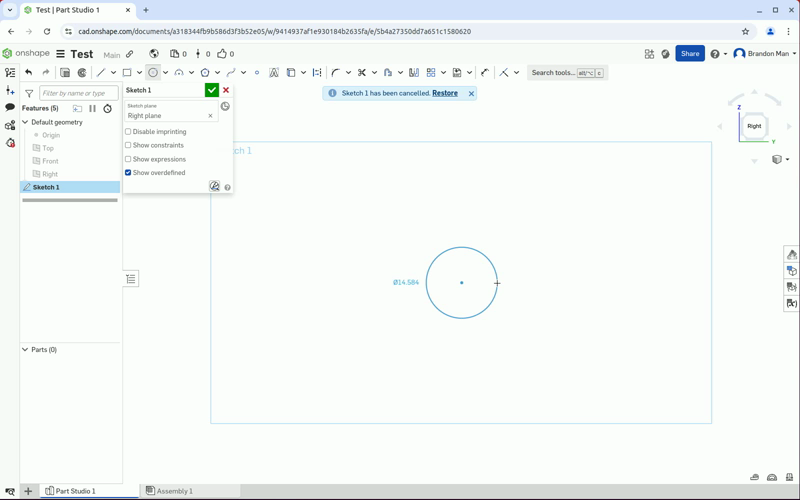
click(497, 282)
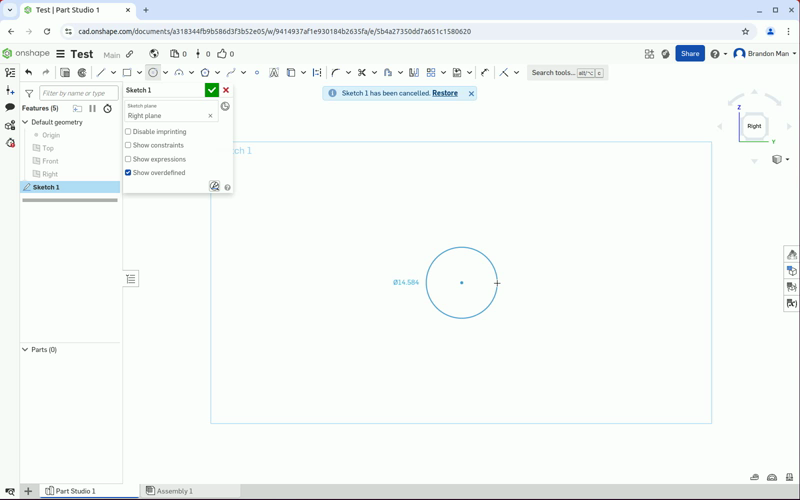
key(esc)
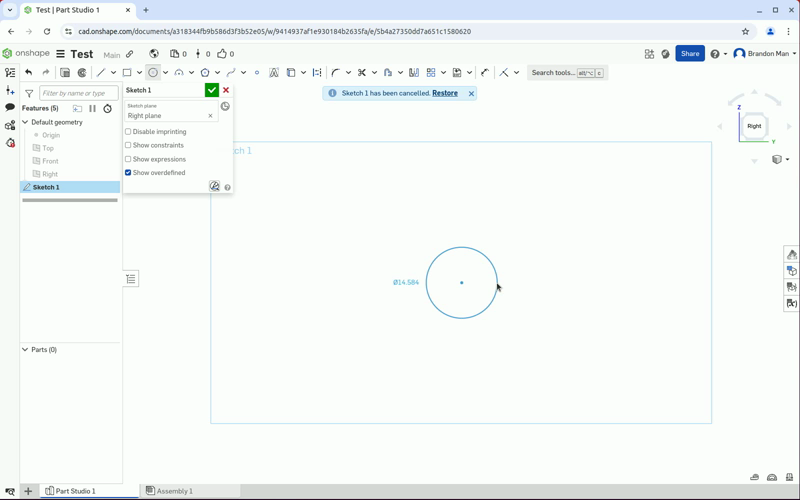
mouse_move(471, 310)
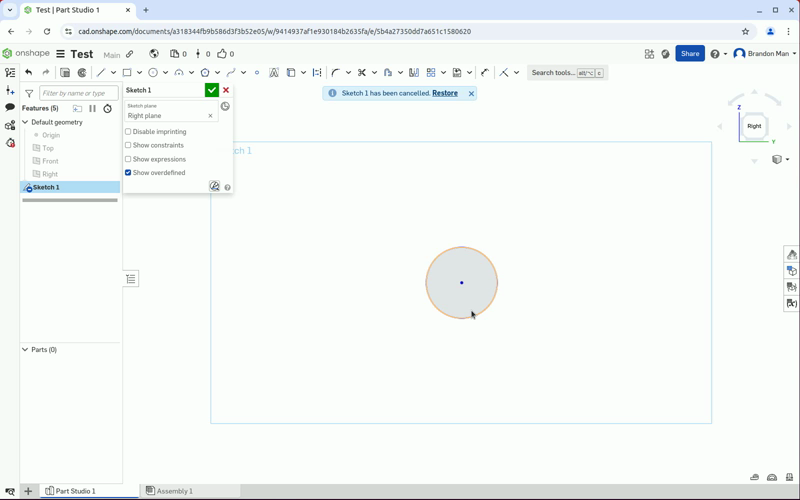
click(471, 310)
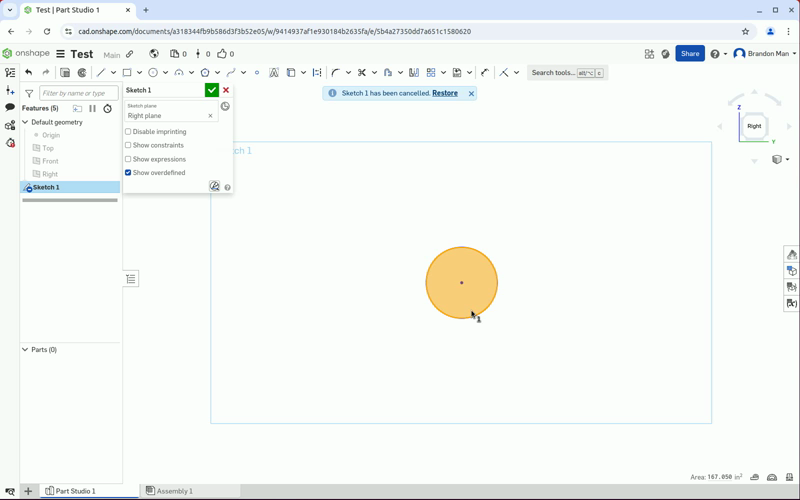
mouse_move(73, 352)
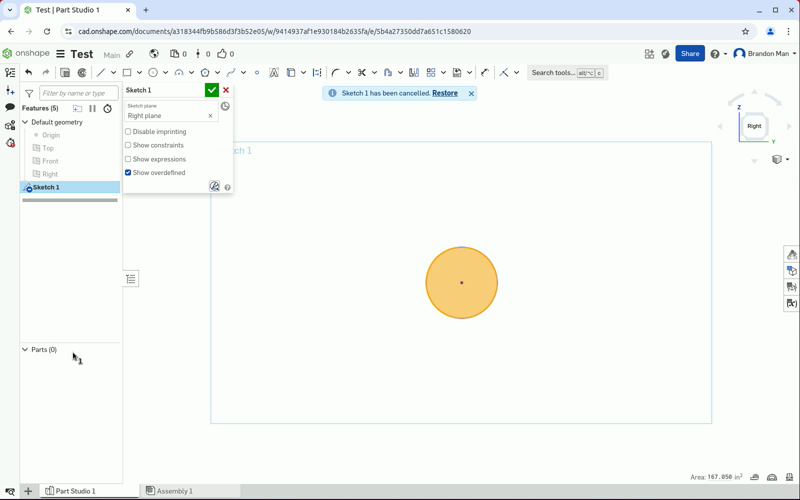
key(shift+y)
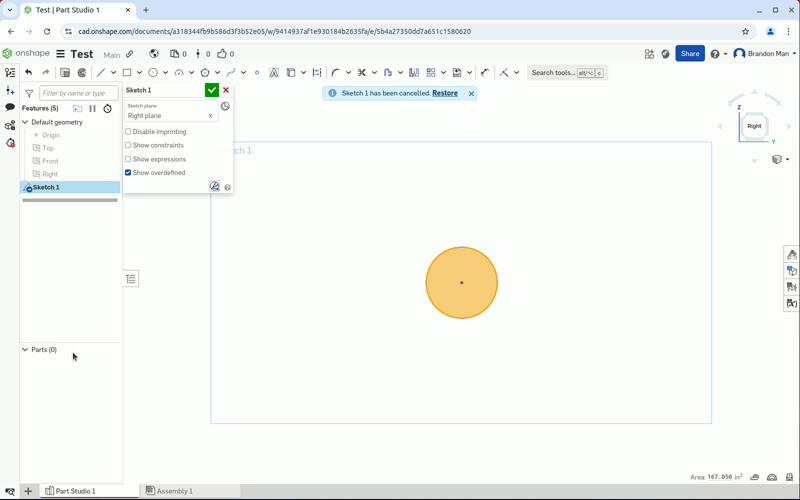
key(shift+e)
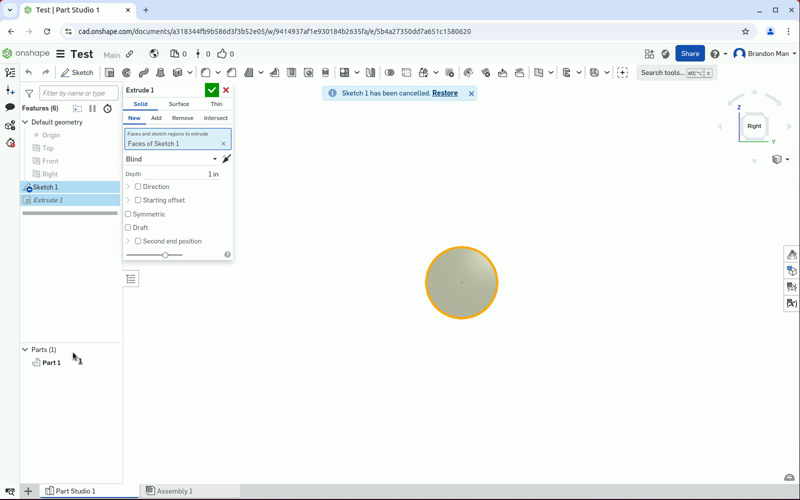
mouse_move(143, 106)
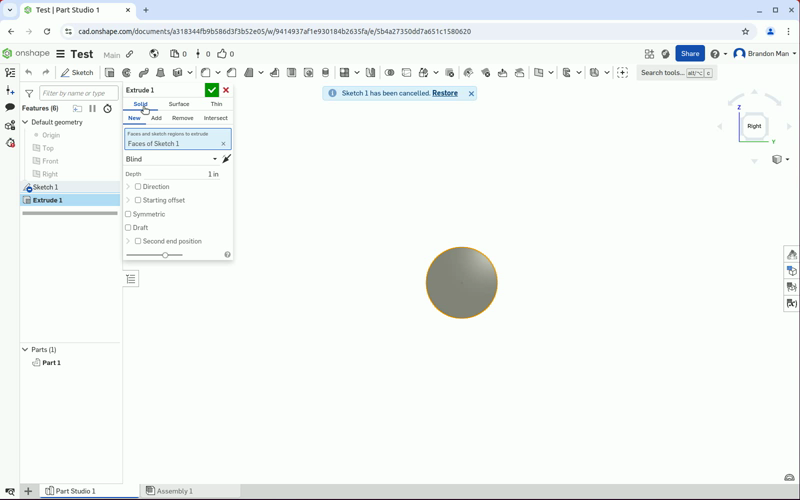
click(143, 106)
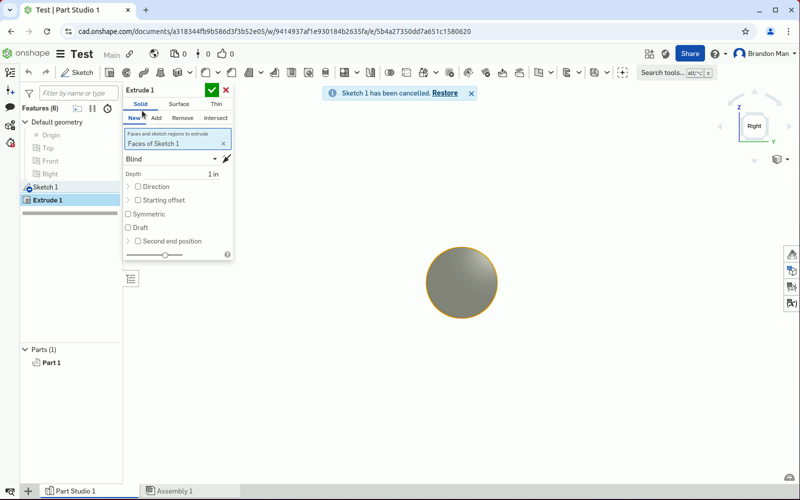
mouse_move(137, 120)
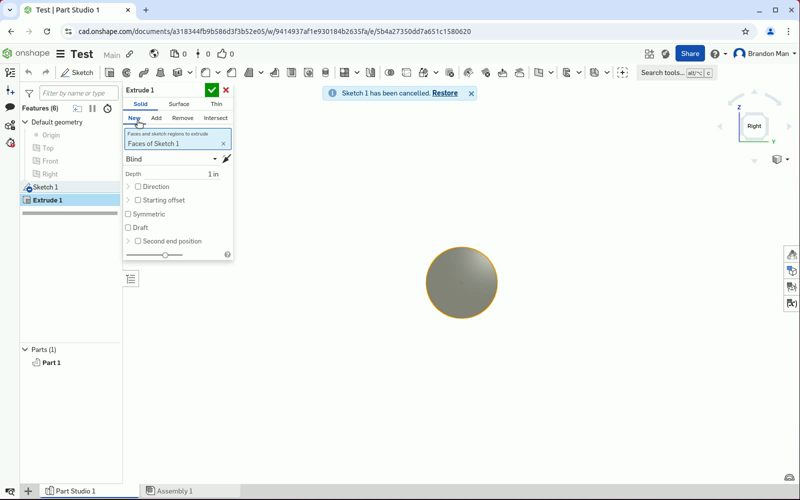
click(137, 120)
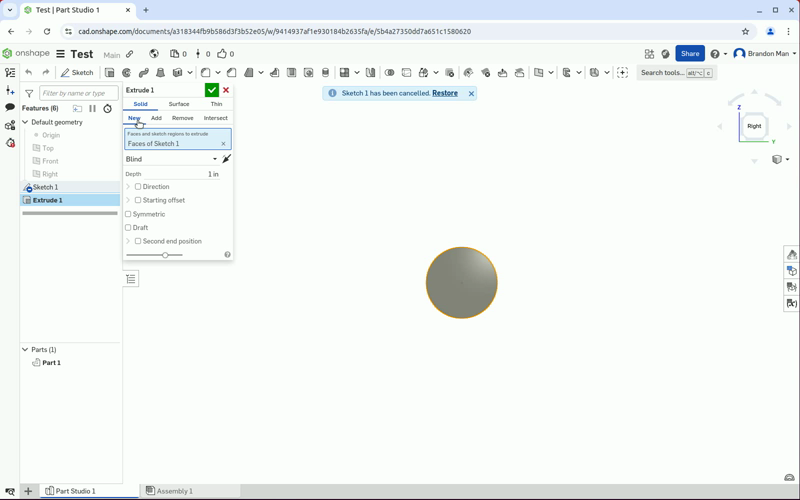
key(tab, 4)
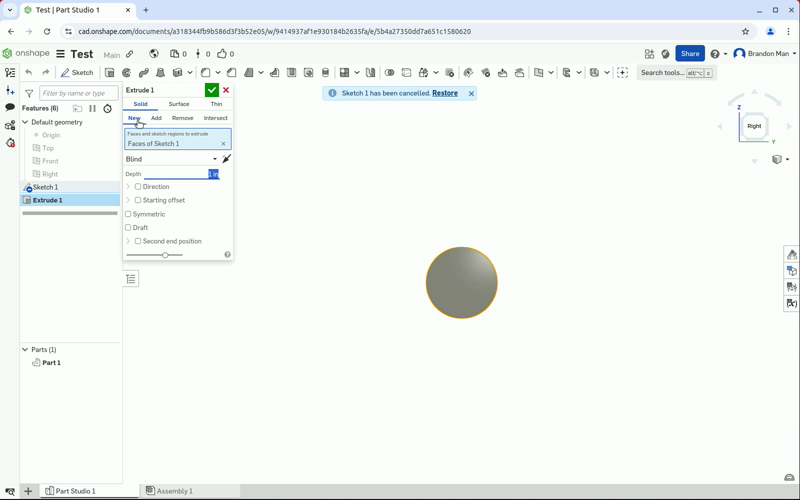
text(21.423)
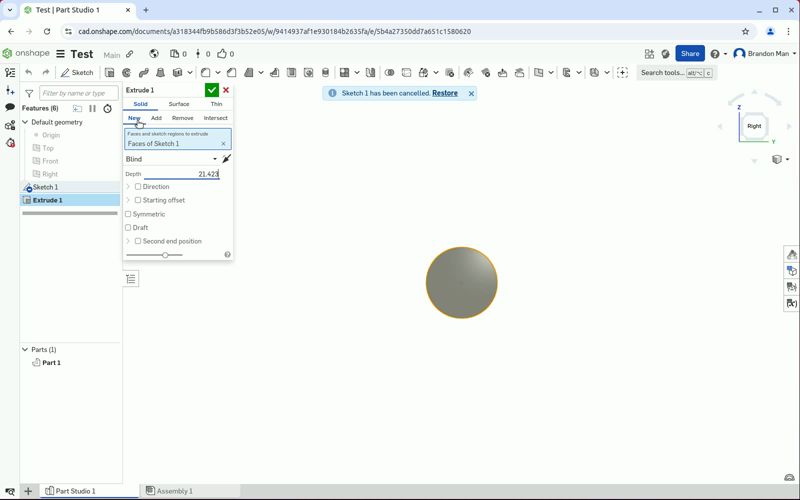
key(enter)
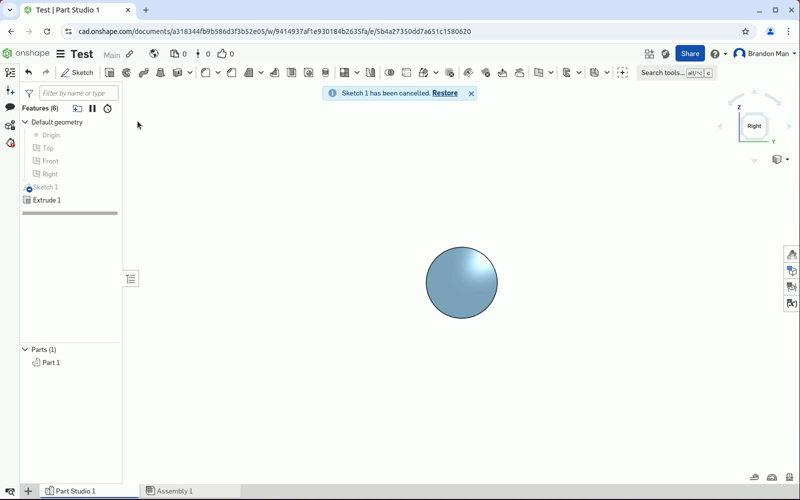
key(shift+h)
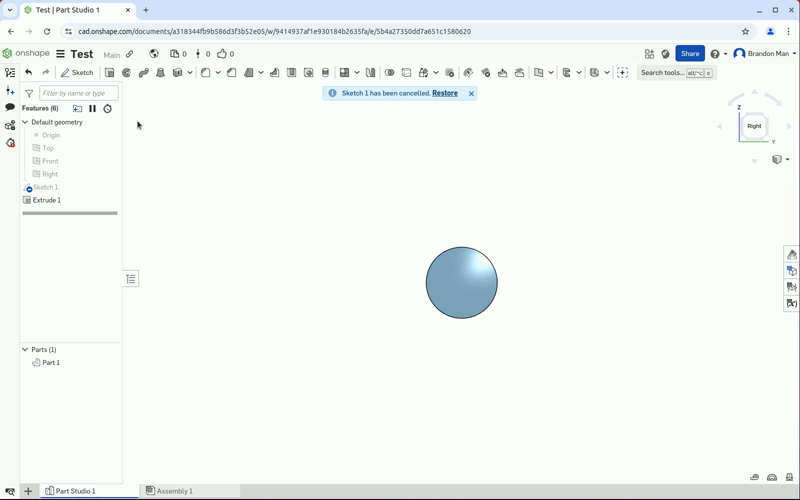
key(shift+h)
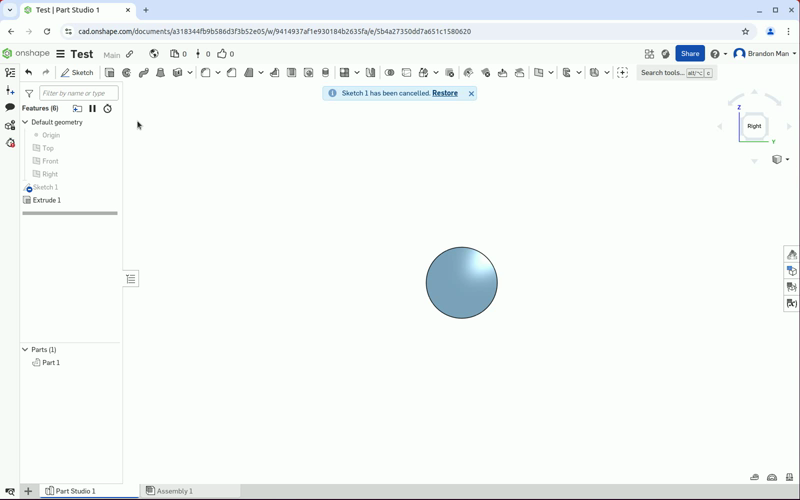
mouse_move(73, 189)
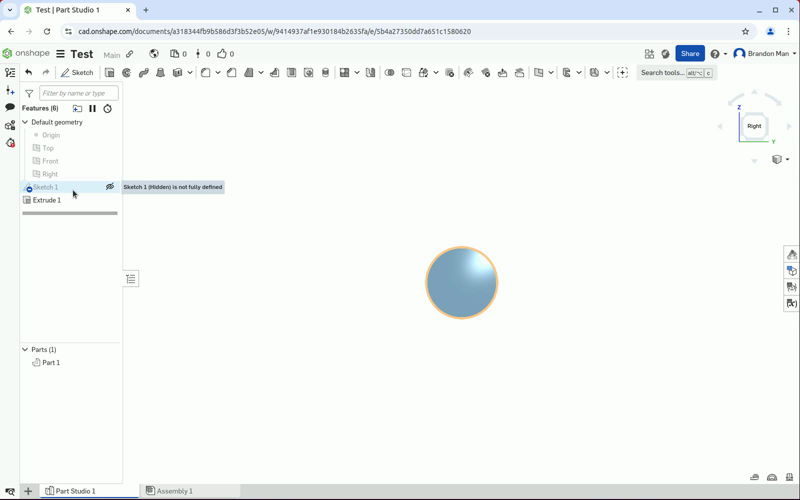
click(73, 189)
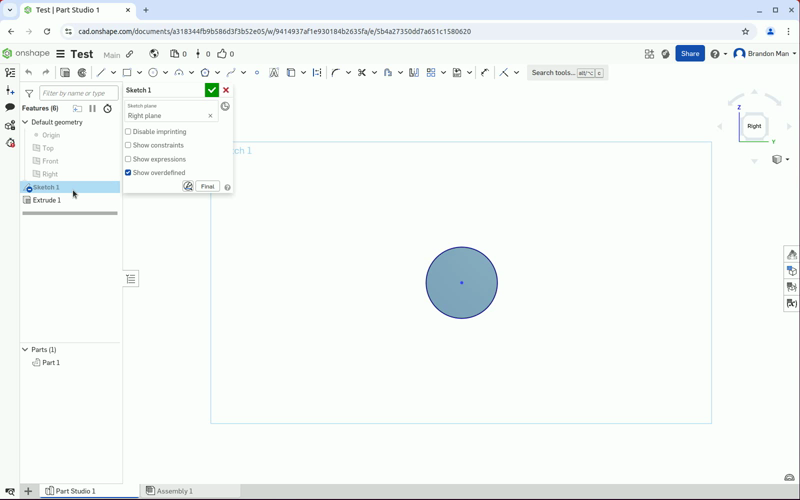
mouse_move(229, 92)
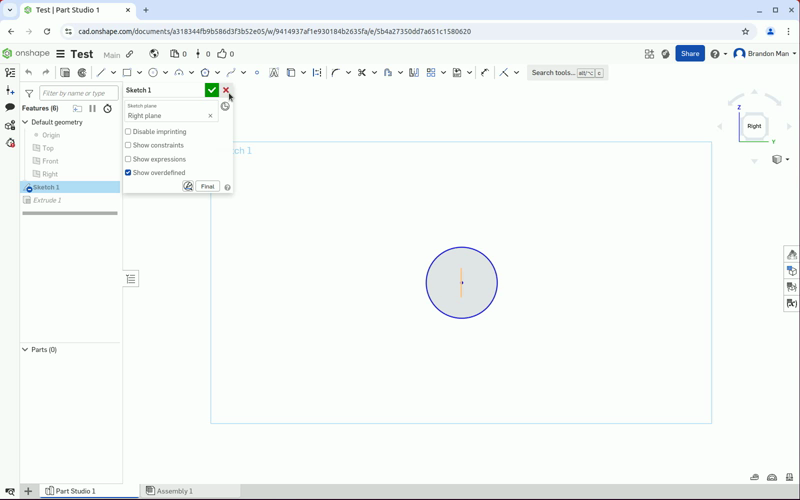
click(229, 92)
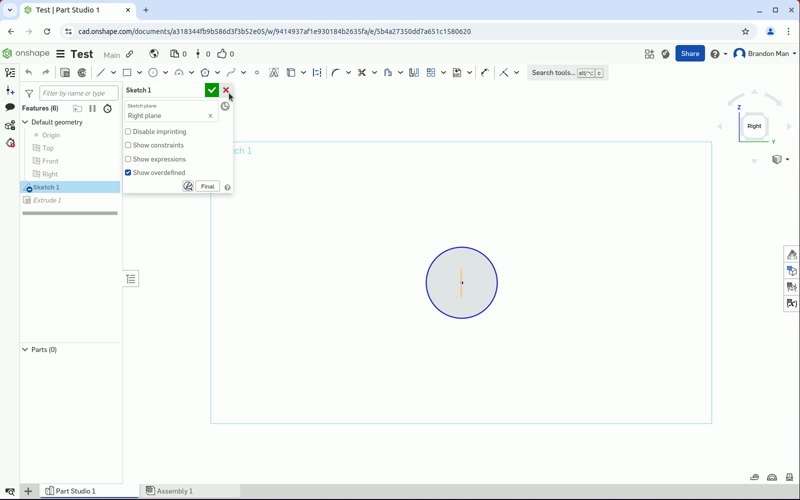
key(shift+s)
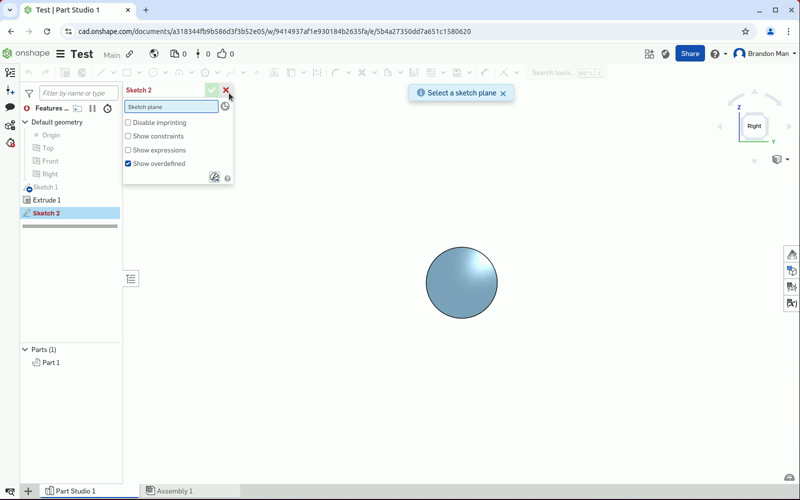
mouse_move(73, 176)
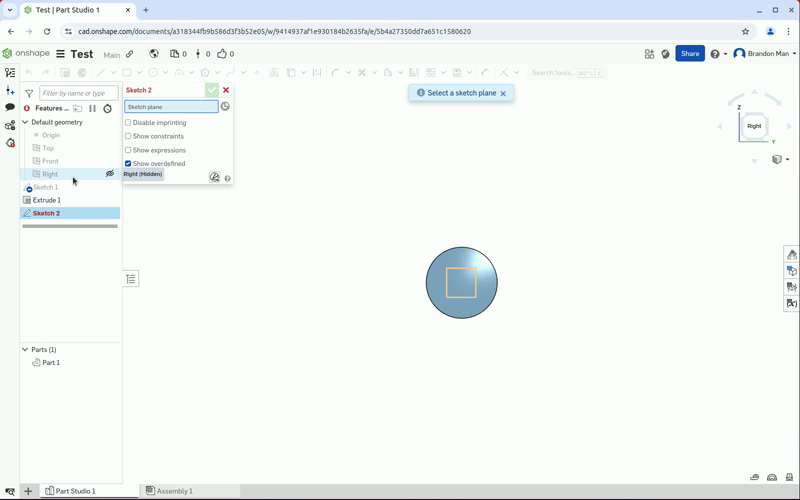
click(73, 176)
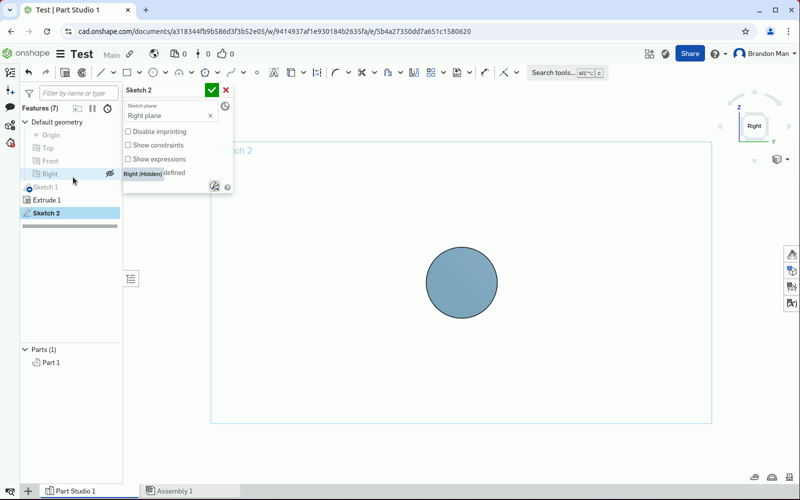
mouse_move(73, 352)
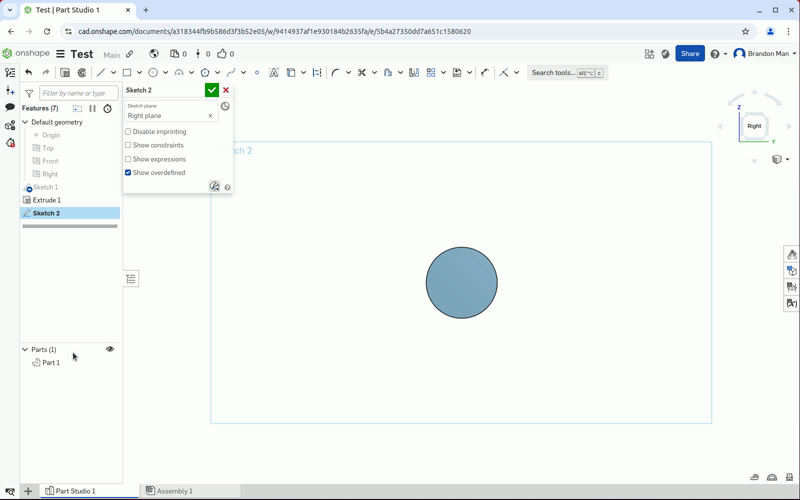
key(y)
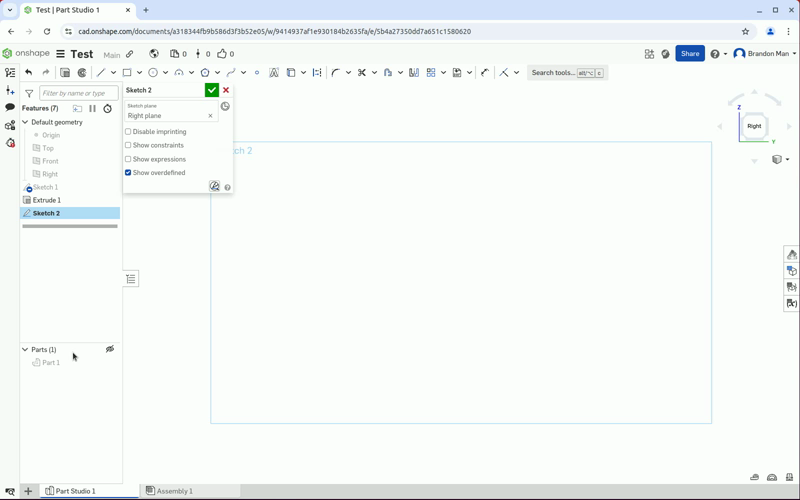
key(l)
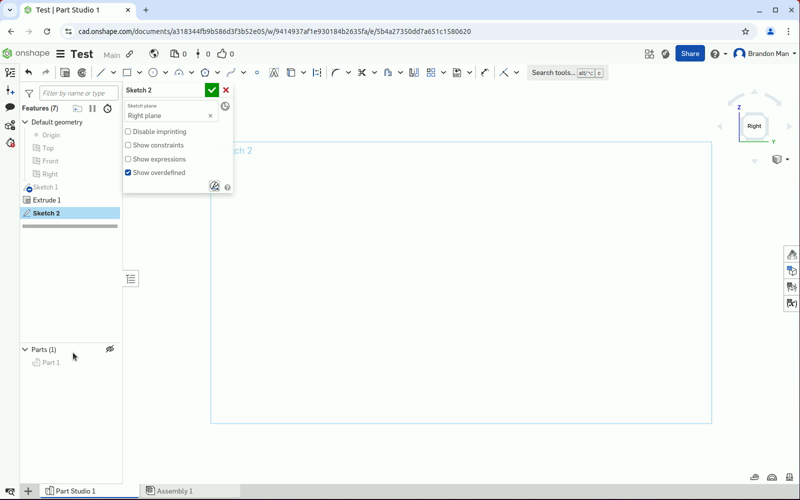
key_down(shift)
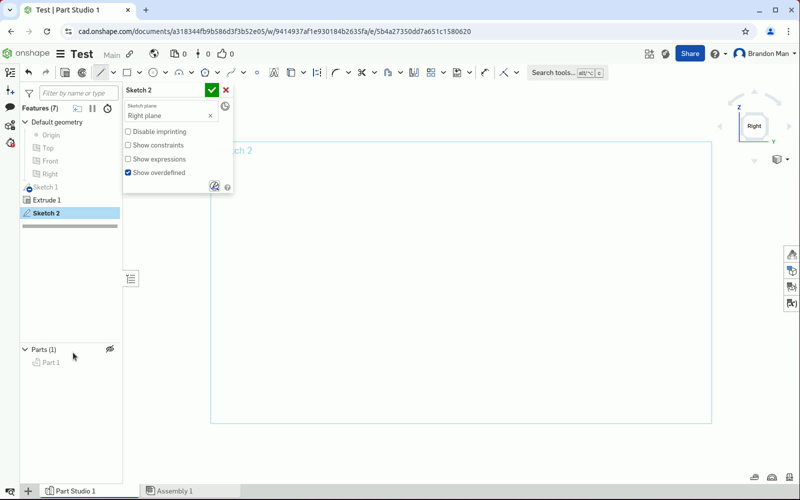
mouse_move(445, 313)
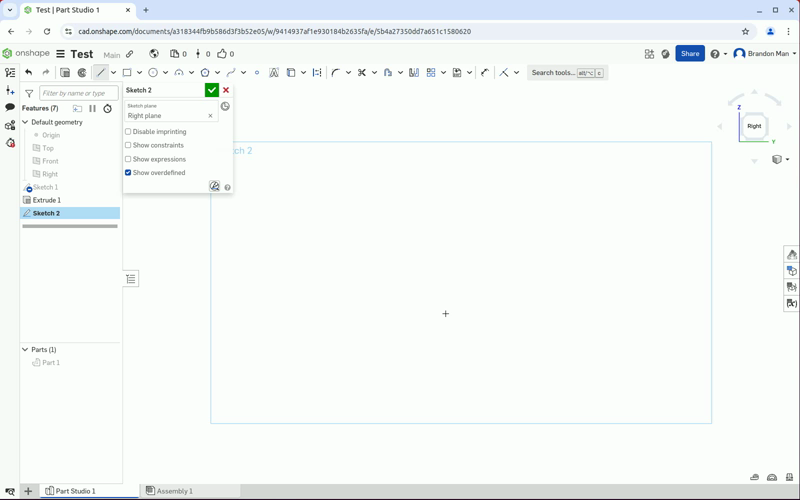
click(445, 313)
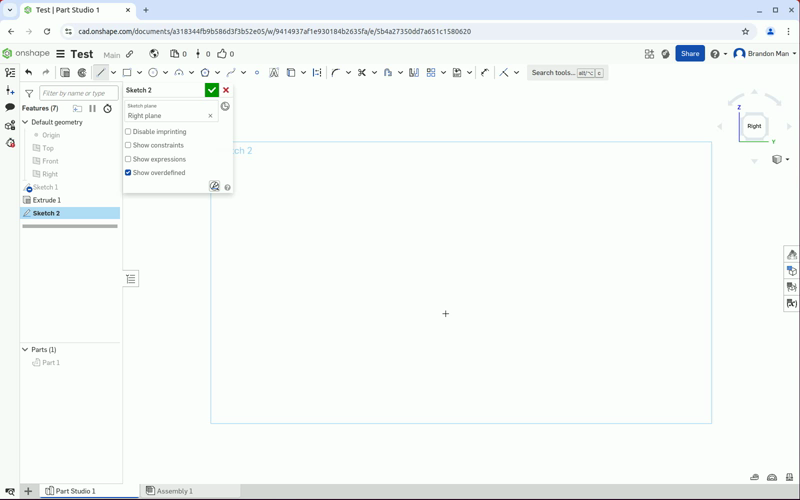
key_up(shift)
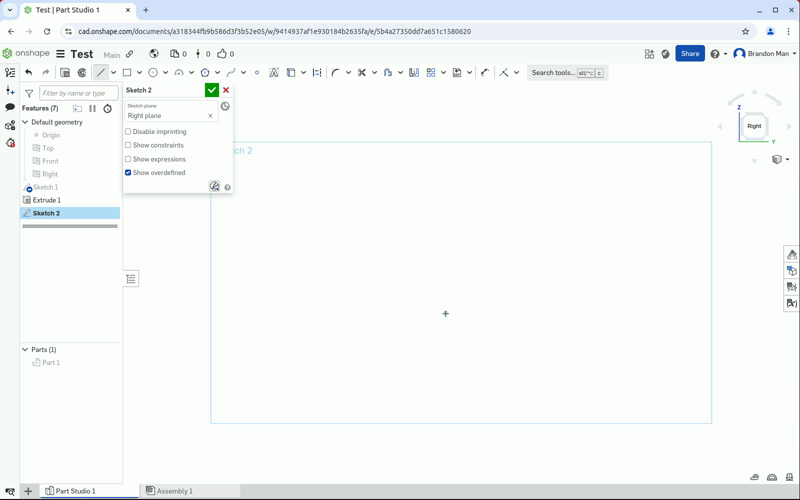
key_down(shift)
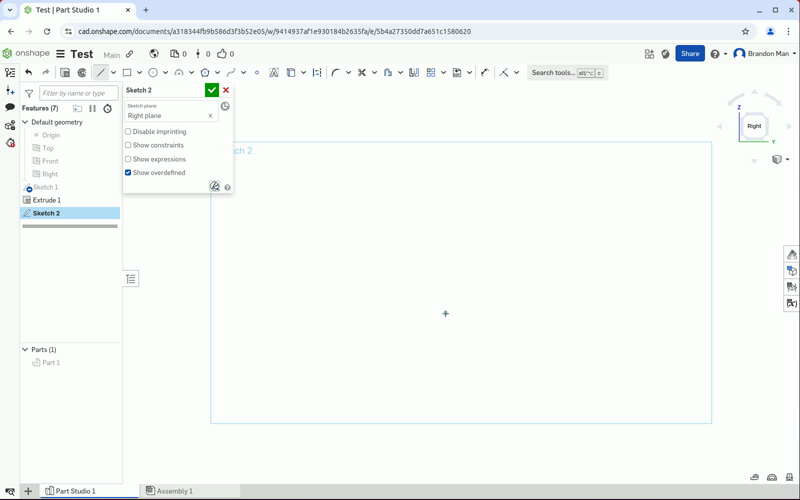
mouse_move(475, 313)
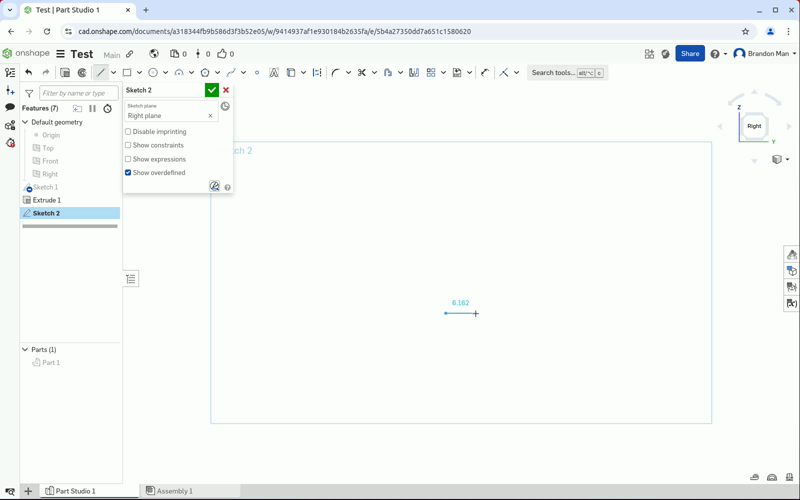
mouse_move(476, 313)
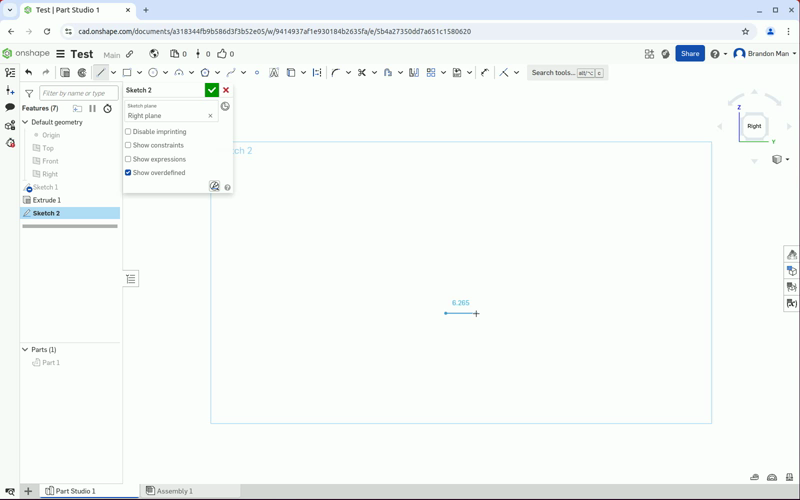
click(476, 313)
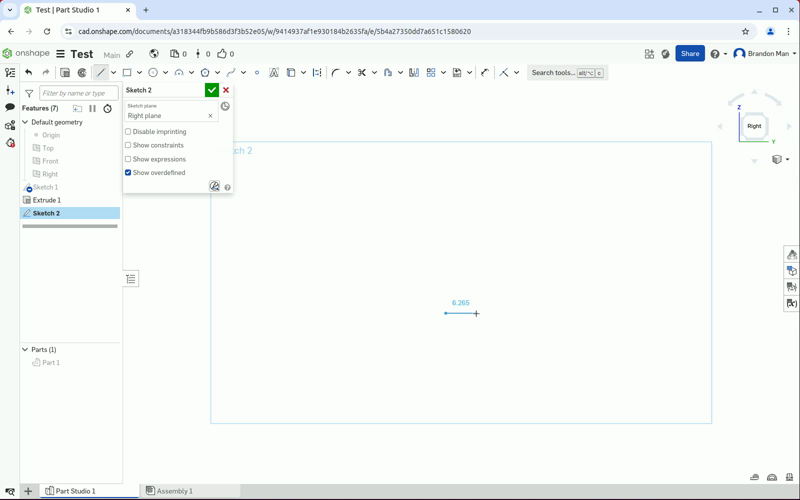
key_up(shift)
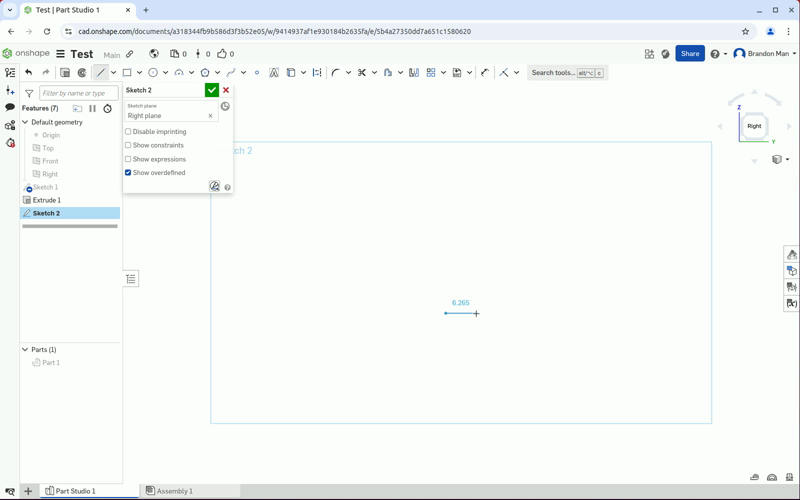
key_down(shift)
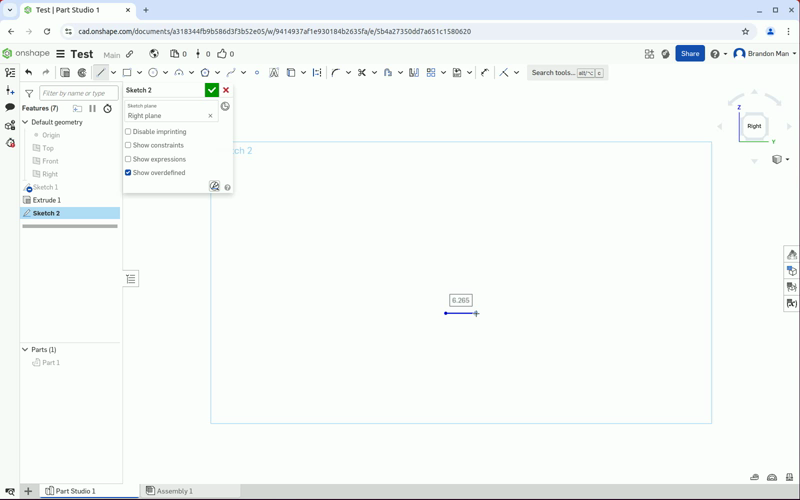
mouse_move(476, 209)
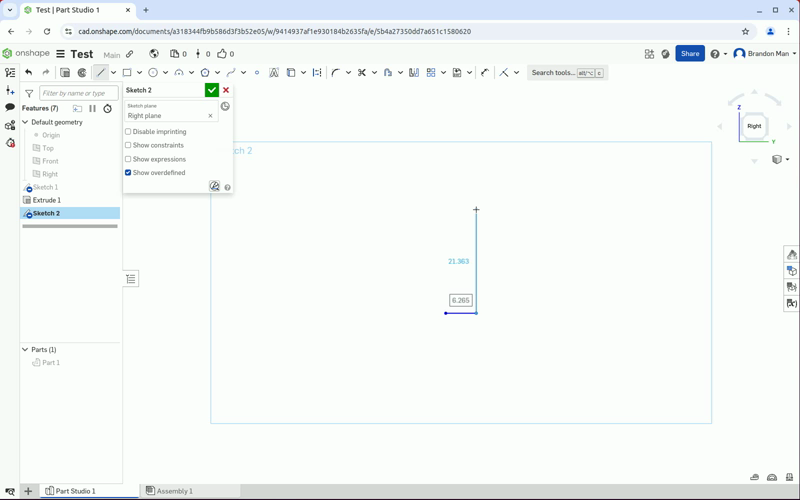
click(476, 209)
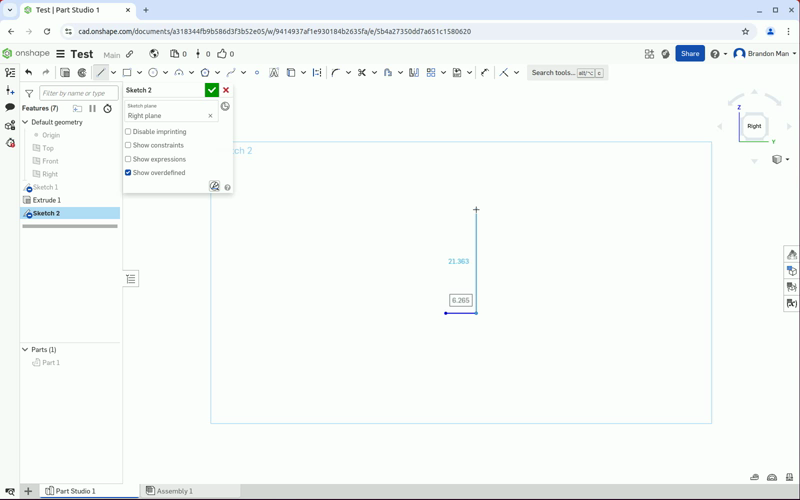
key_up(shift)
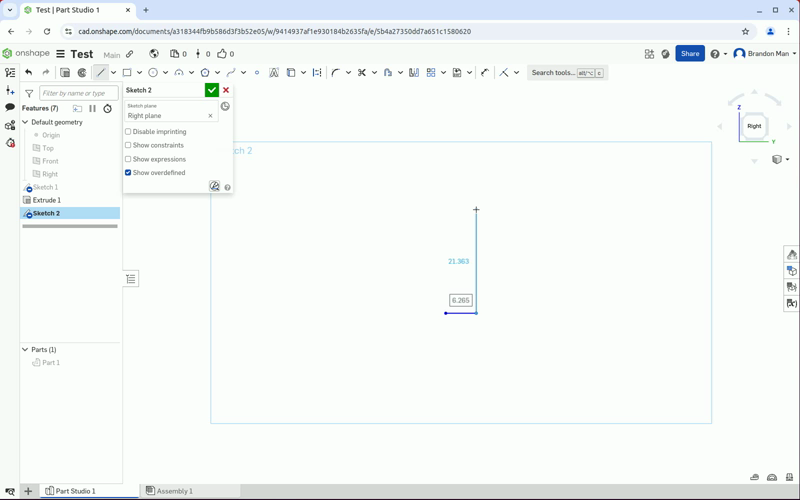
key_down(shift)
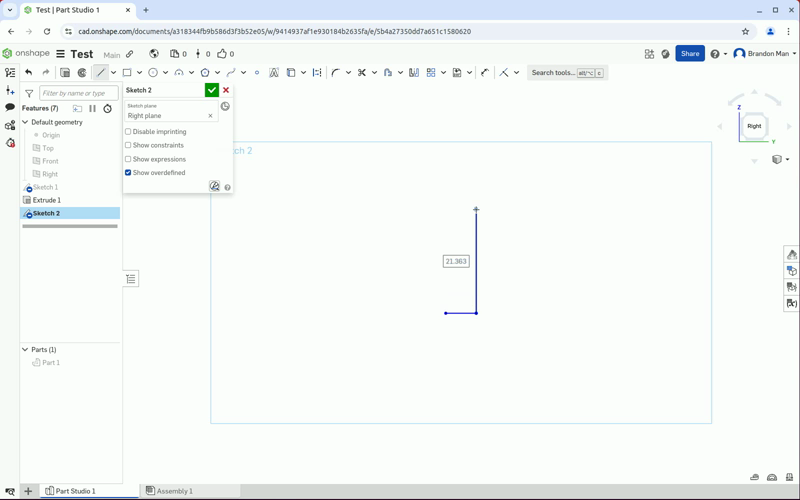
mouse_move(506, 209)
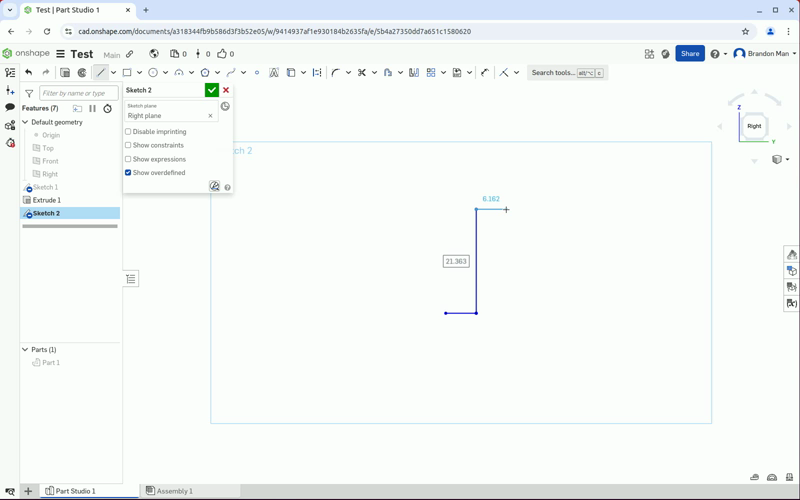
mouse_move(445, 209)
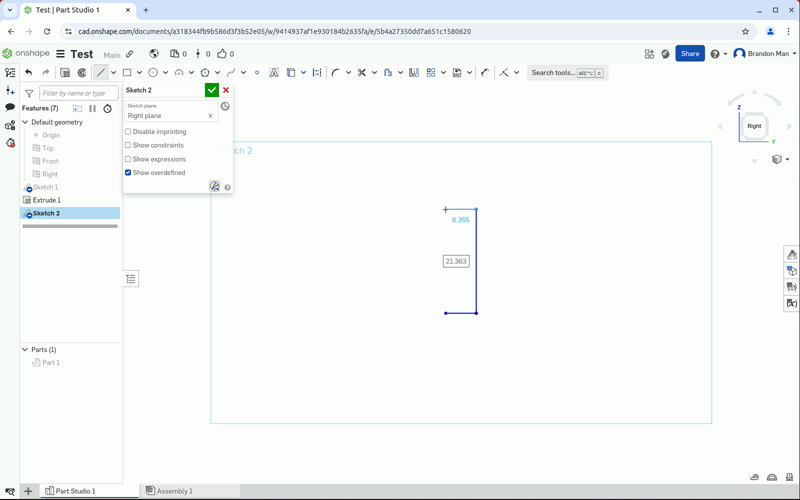
click(445, 209)
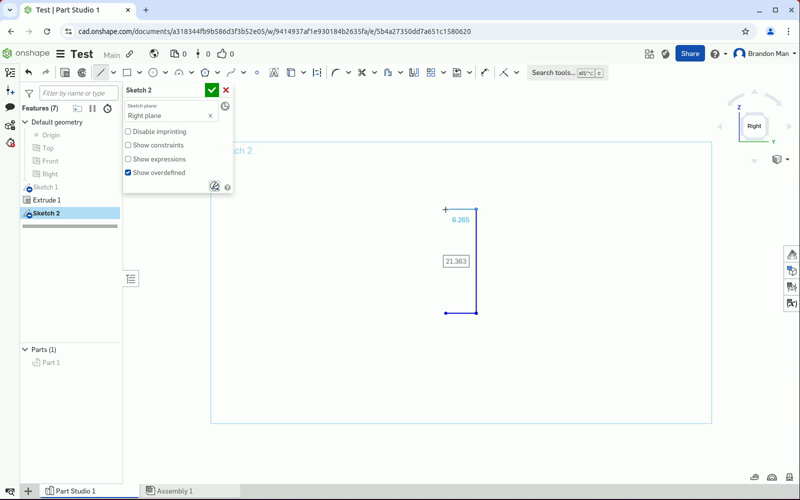
key_up(shift)
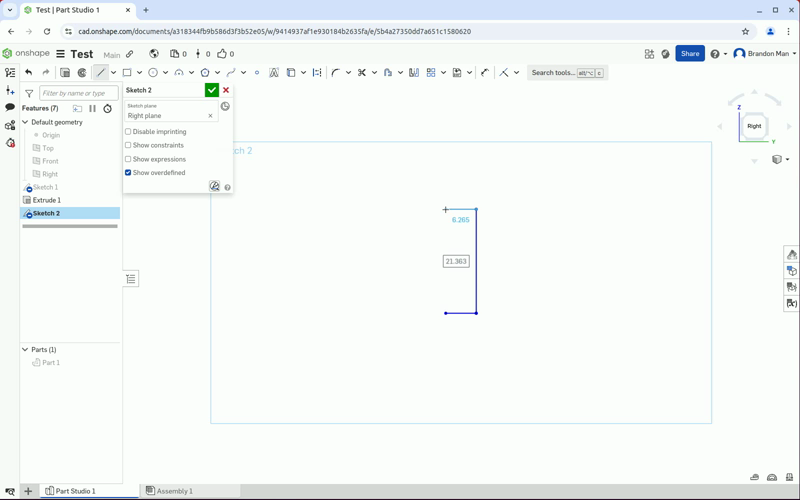
key_down(shift)
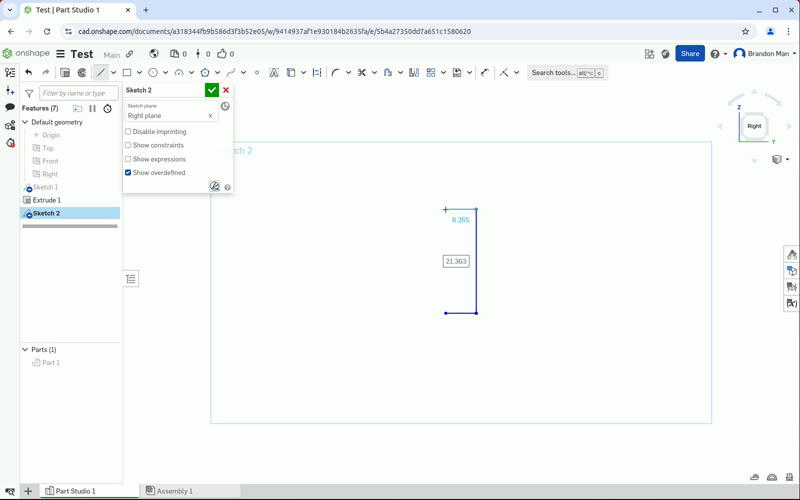
mouse_move(445, 313)
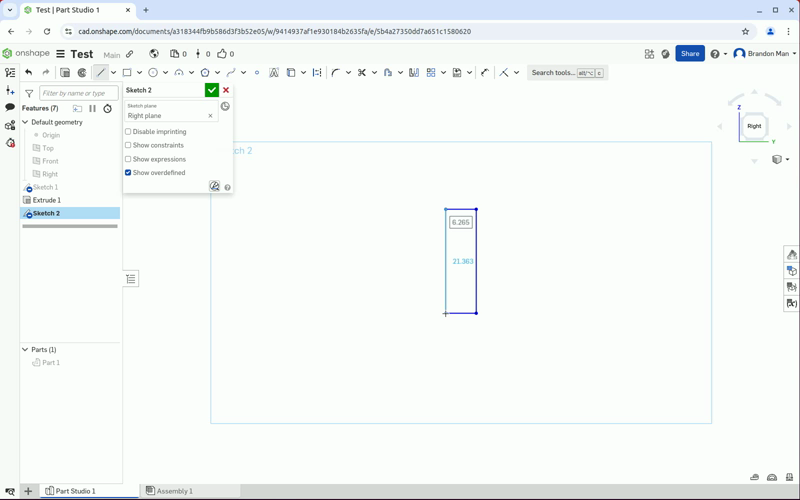
key_up(shift)
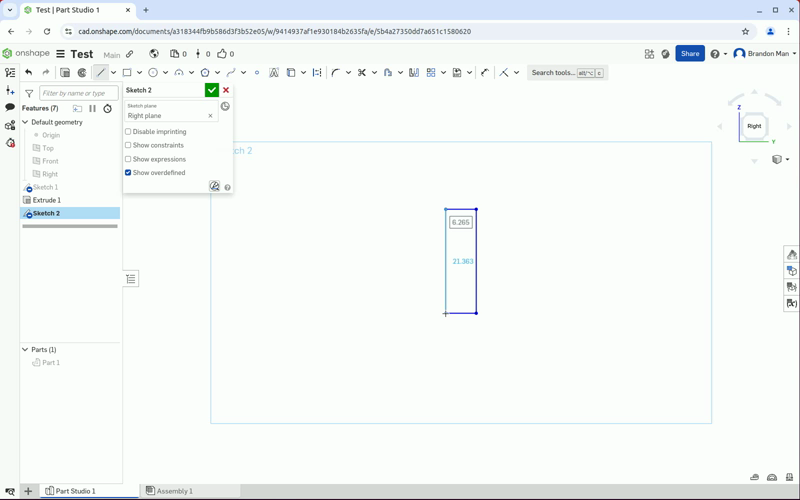
click(445, 313)
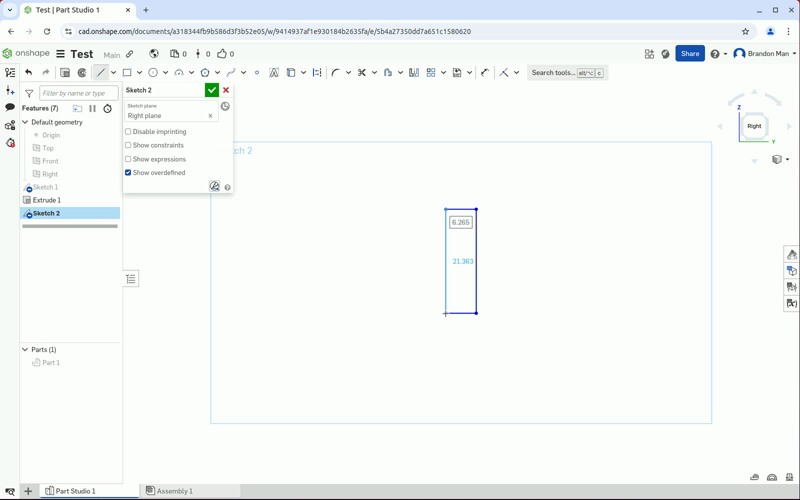
key(esc)
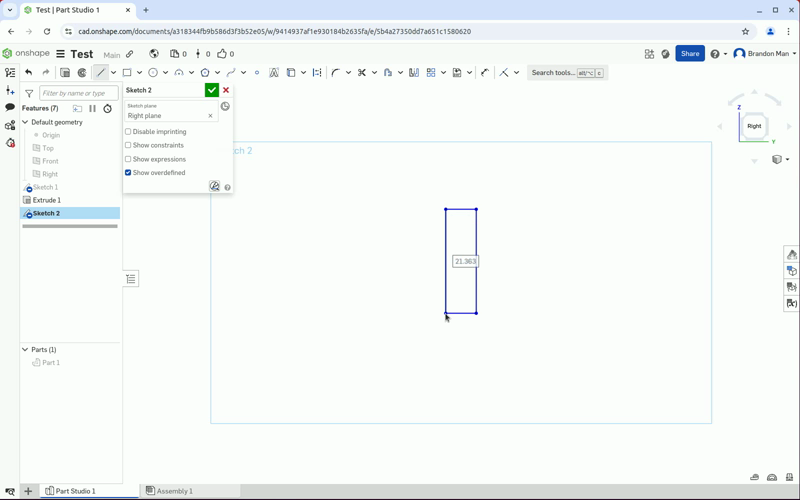
mouse_move(461, 257)
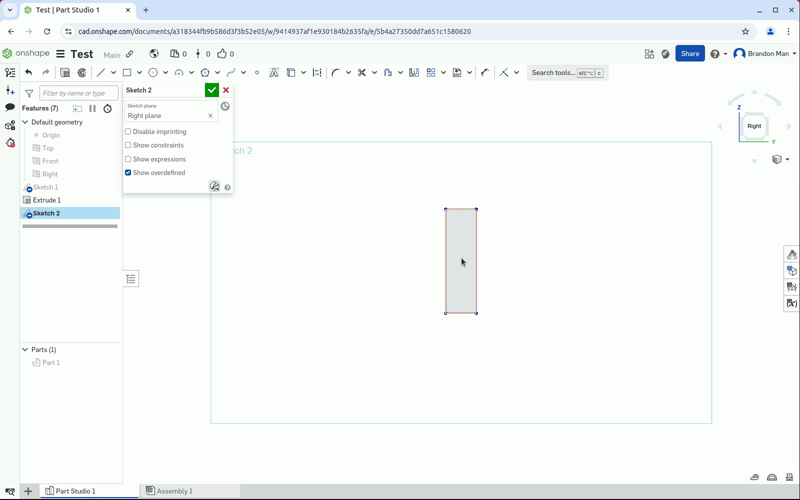
click(461, 257)
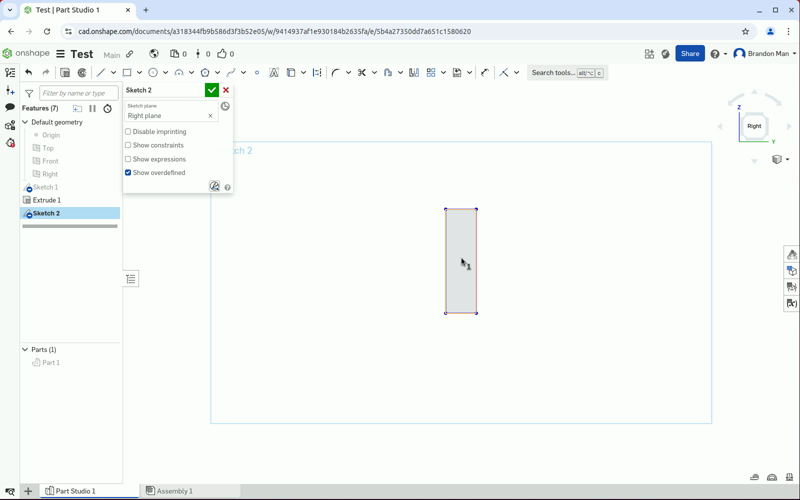
mouse_move(73, 352)
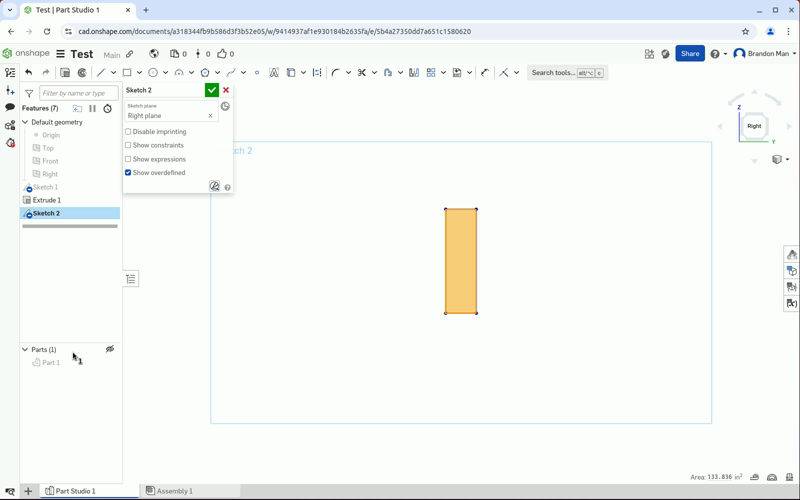
key(shift+y)
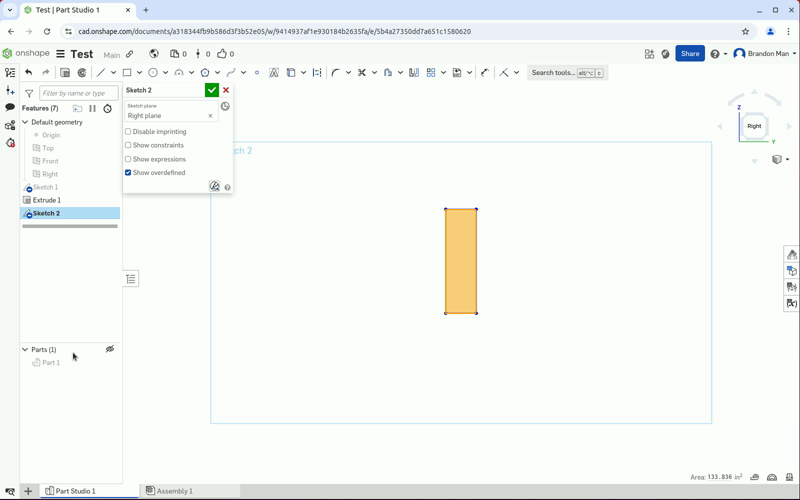
key(shift+e)
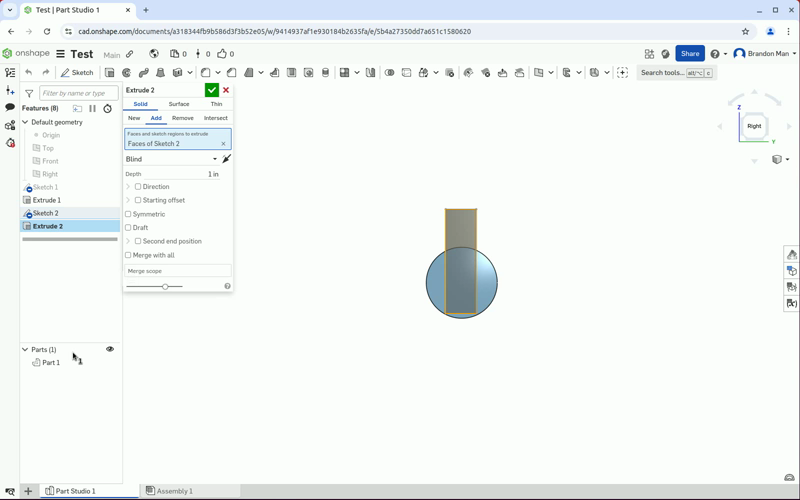
mouse_move(143, 106)
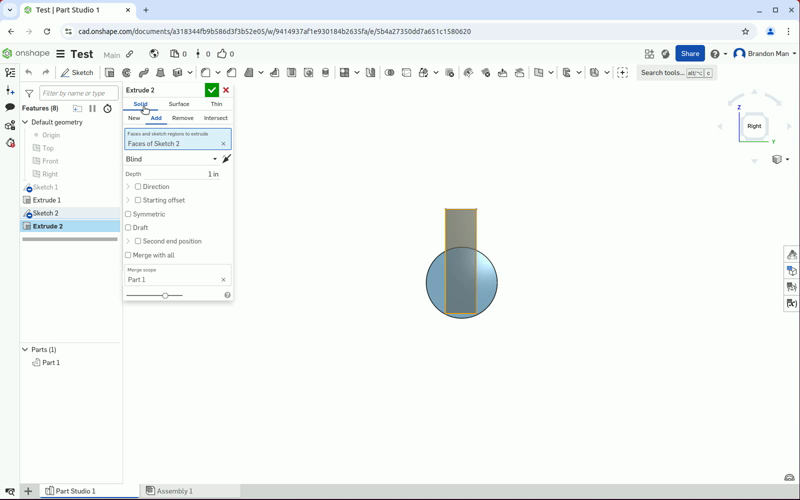
click(143, 106)
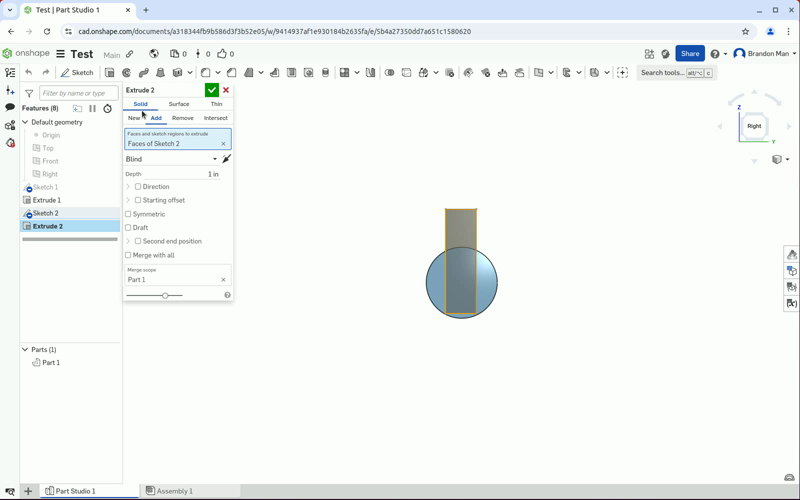
mouse_move(137, 120)
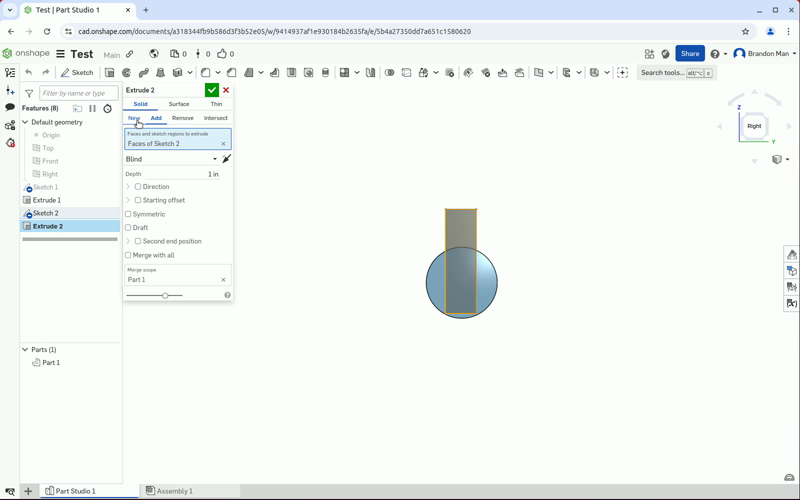
click(137, 120)
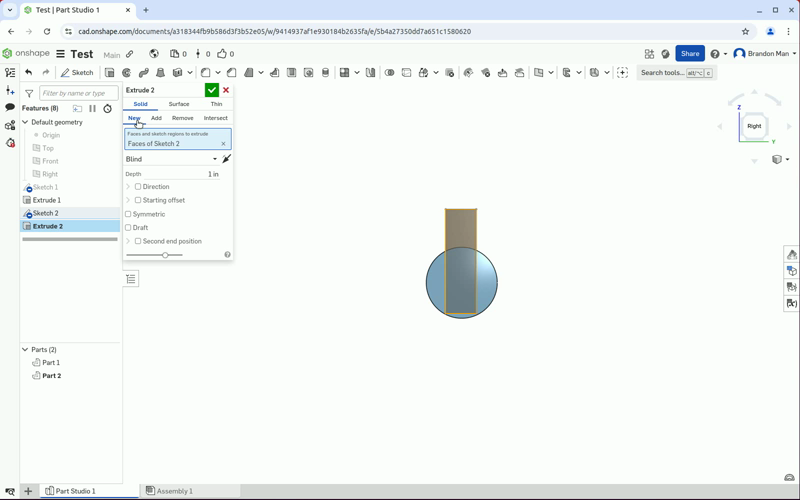
key(tab, 4)
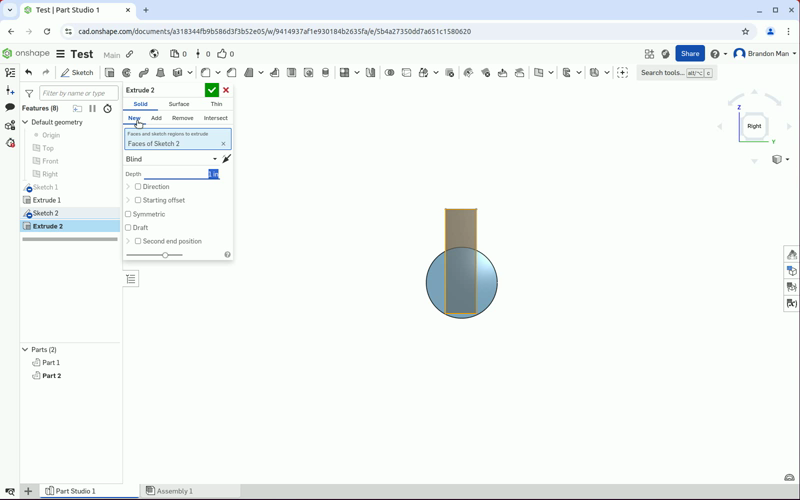
text(3.611)
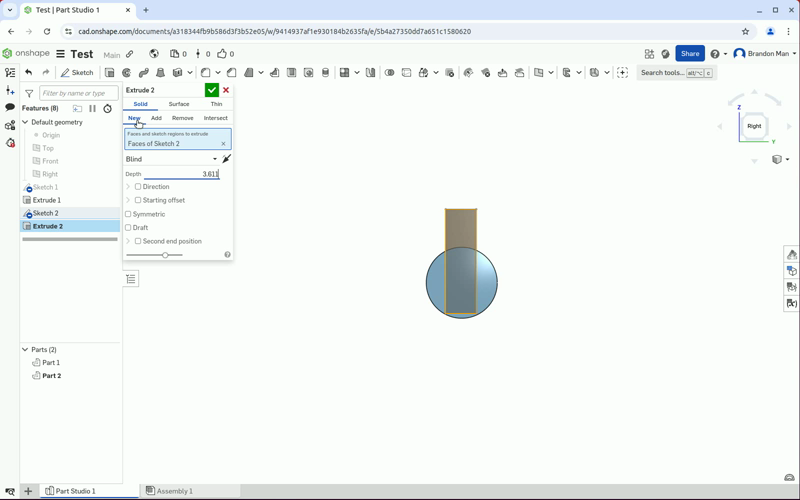
key(enter)
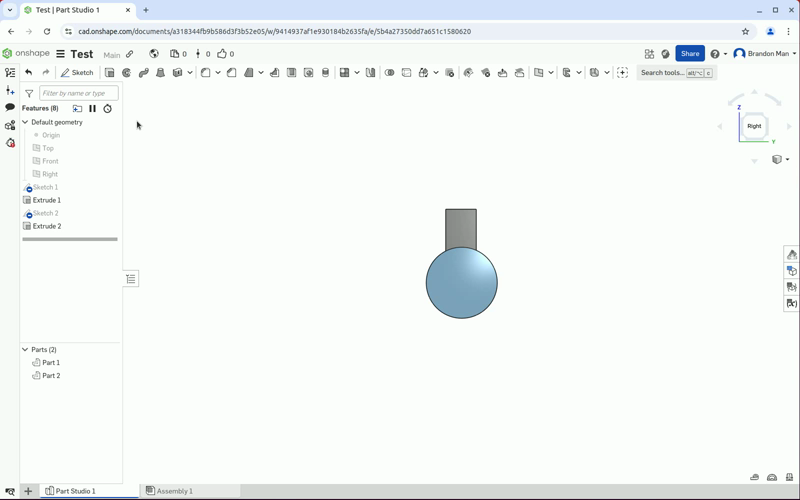
key(shift+h)
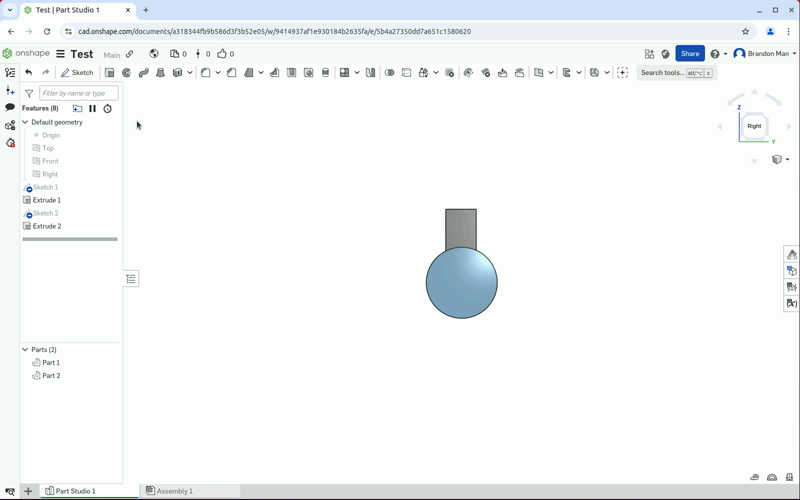
key(shift+h)
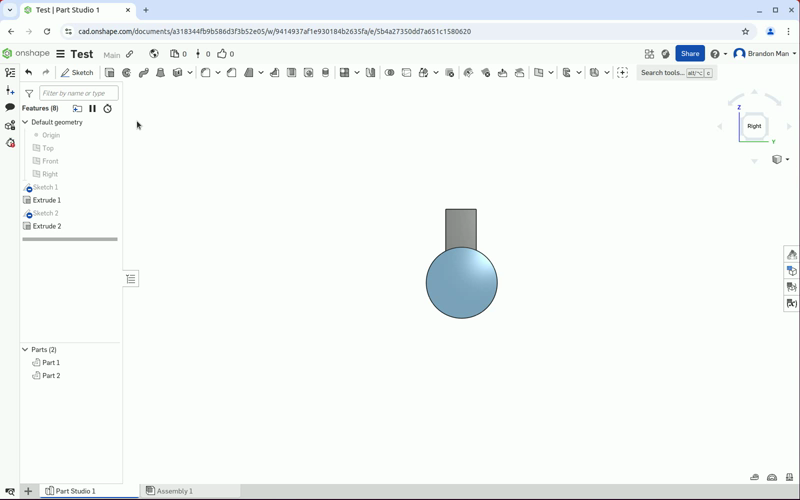
mouse_move(73, 189)
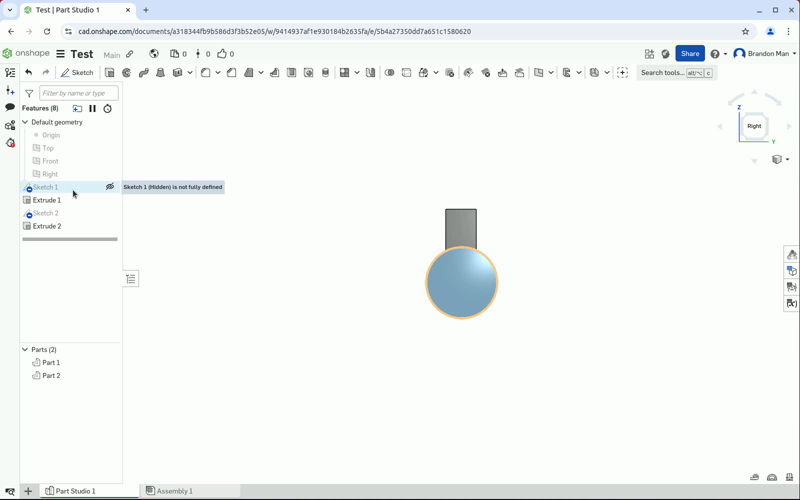
click(73, 189)
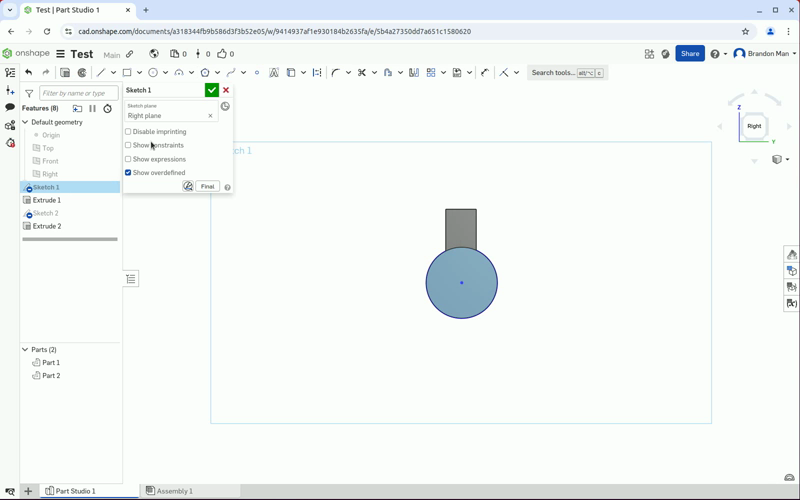
mouse_move(229, 92)
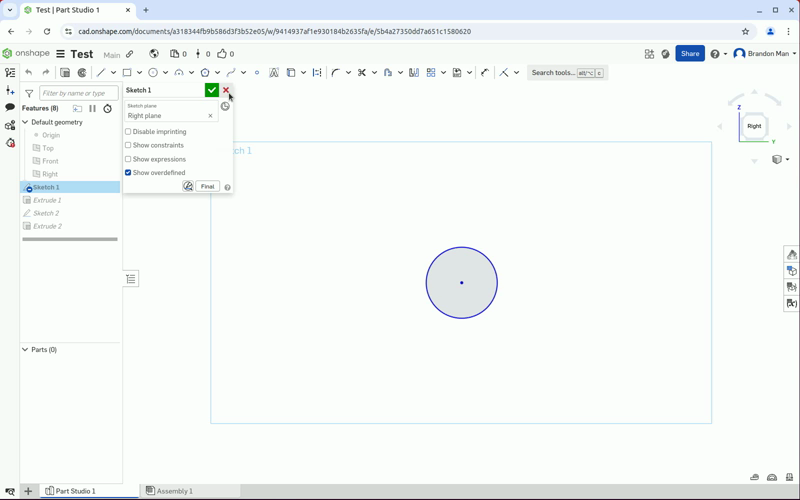
click(229, 92)
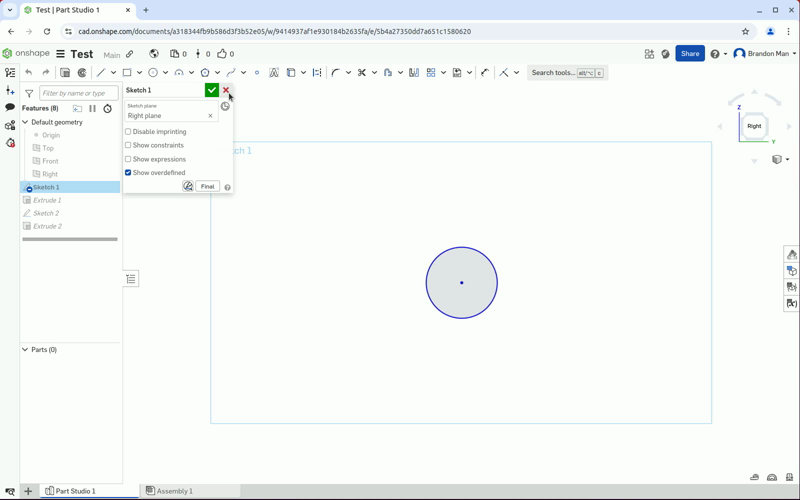
key(shift+s)
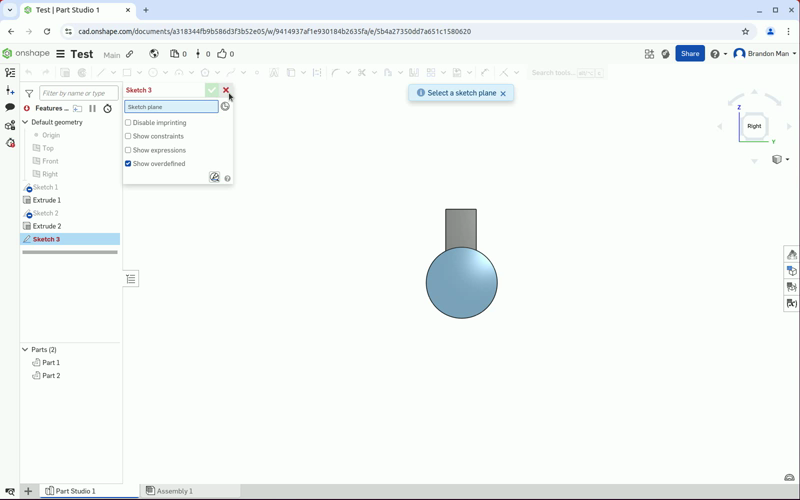
mouse_move(73, 176)
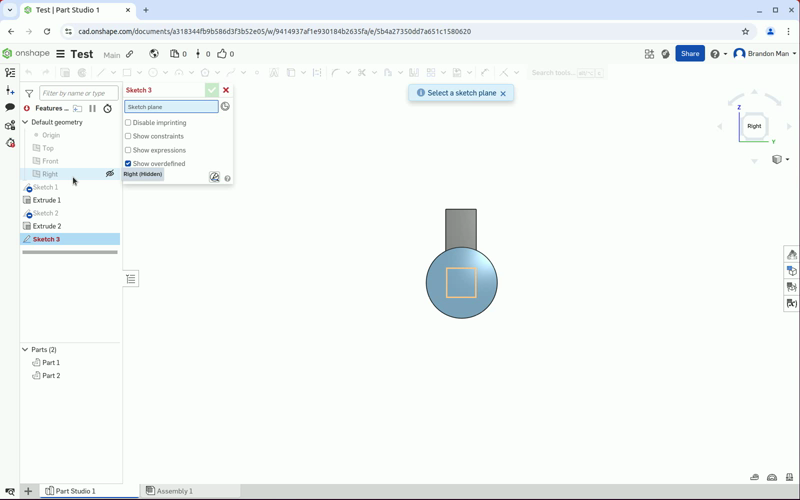
click(73, 176)
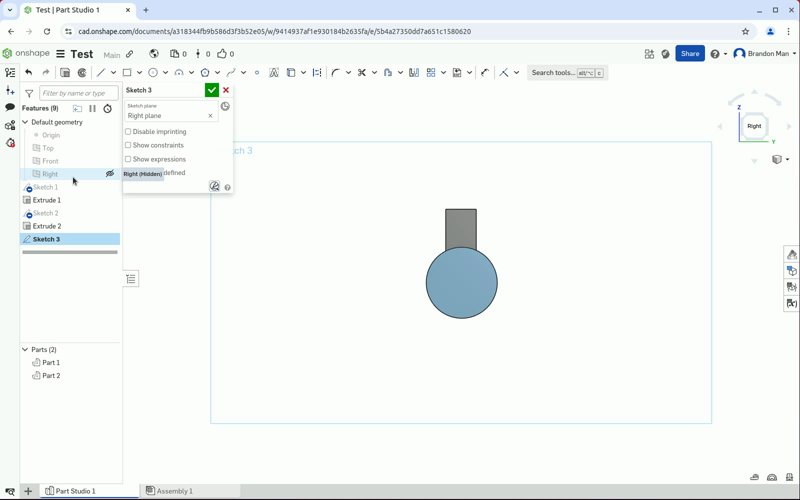
mouse_move(73, 352)
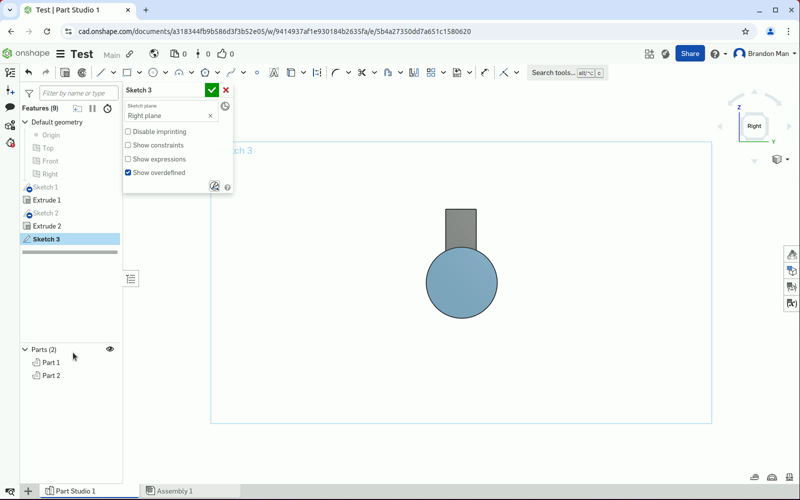
key(y)
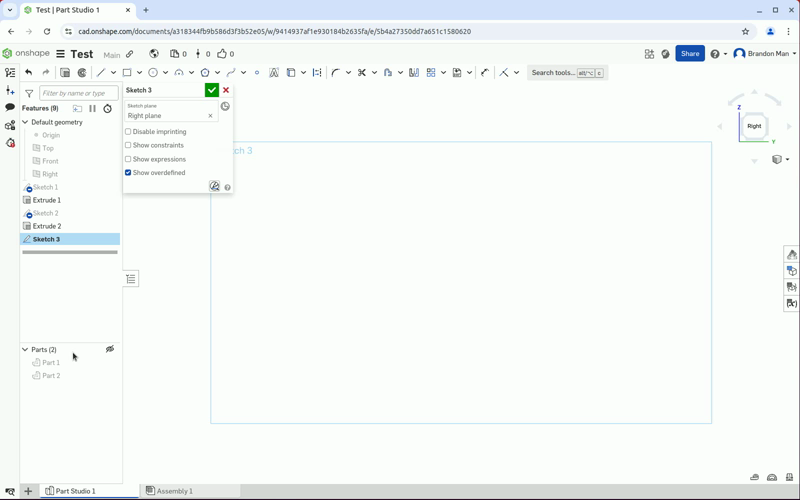
key(l)
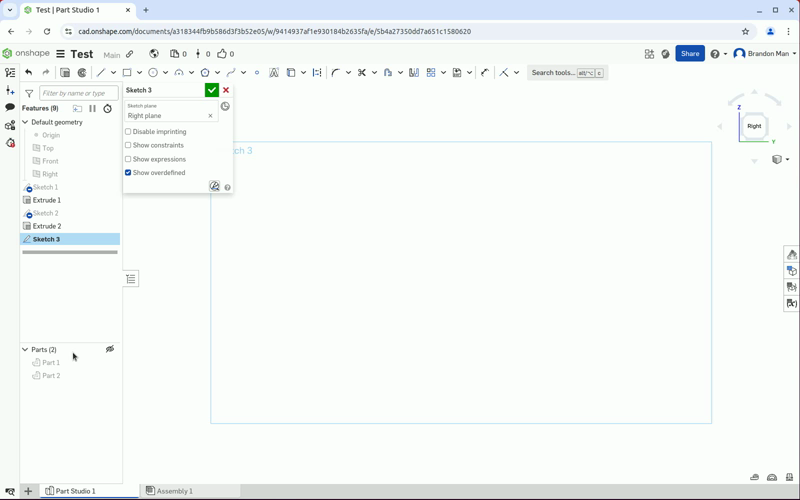
key_down(shift)
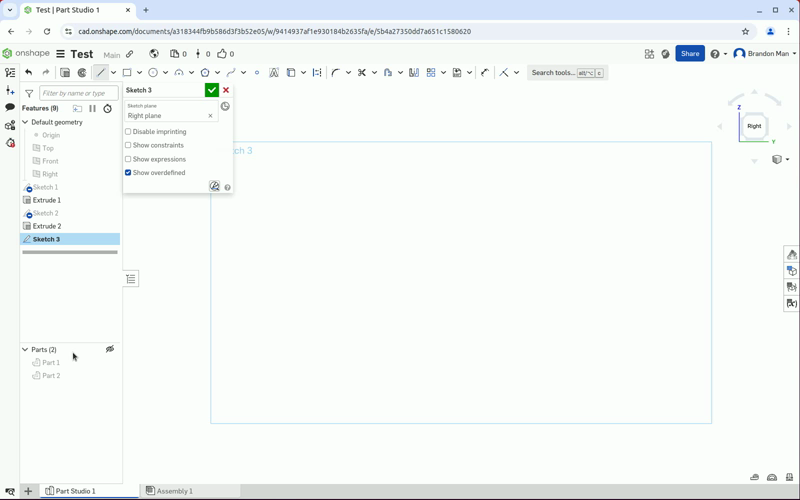
mouse_move(445, 313)
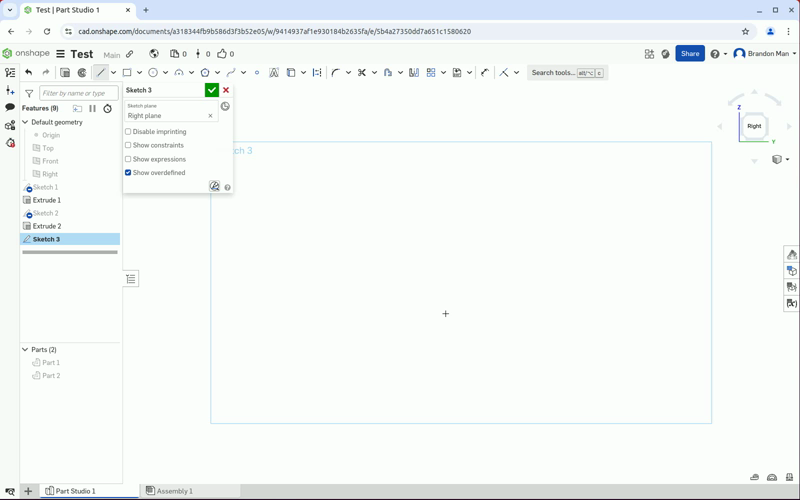
click(445, 313)
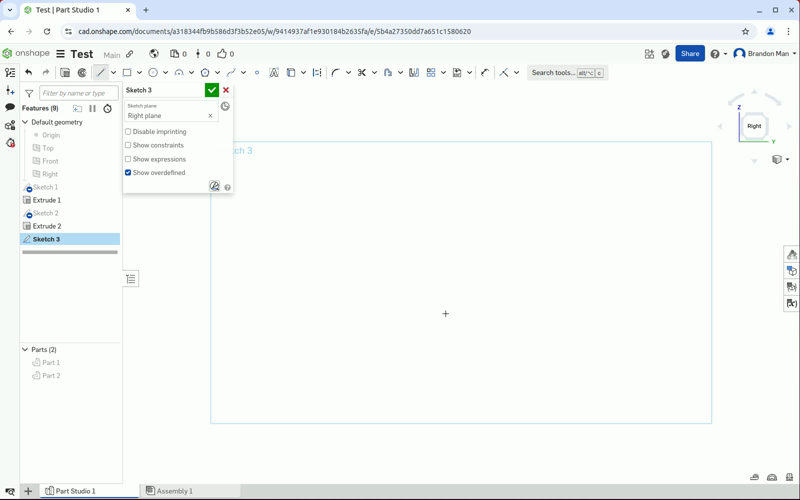
key_up(shift)
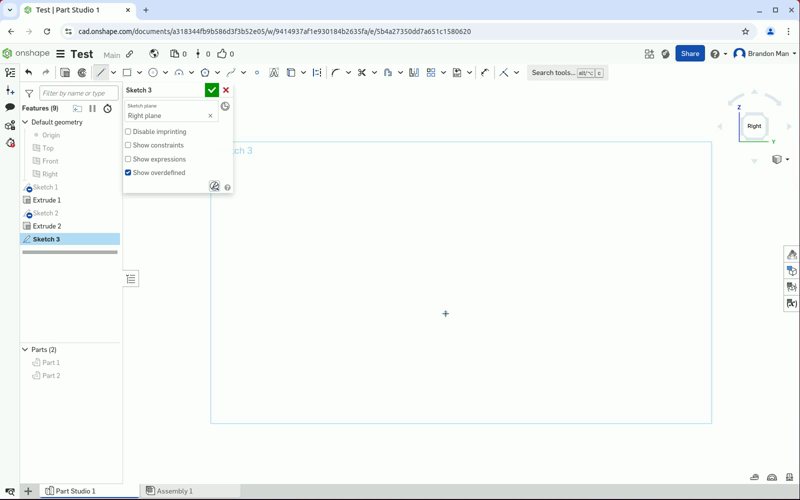
key_down(shift)
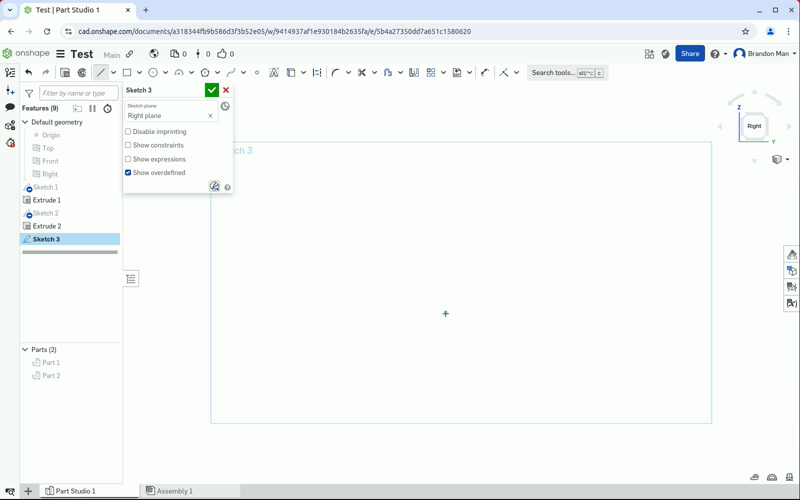
mouse_move(475, 313)
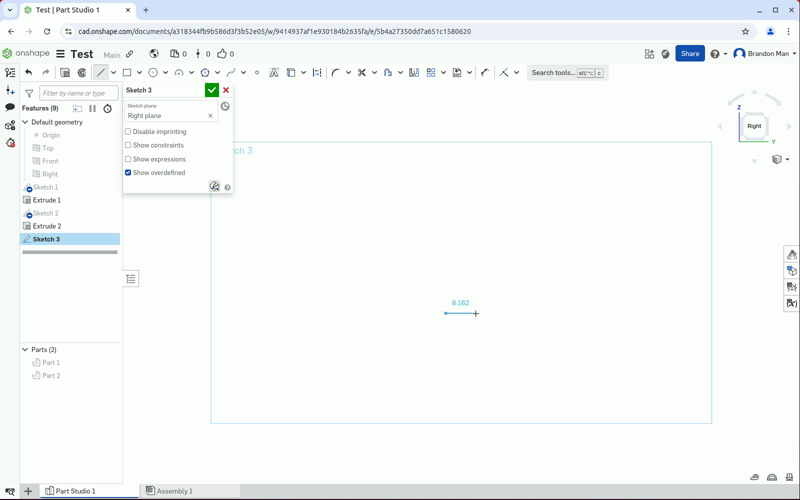
mouse_move(476, 313)
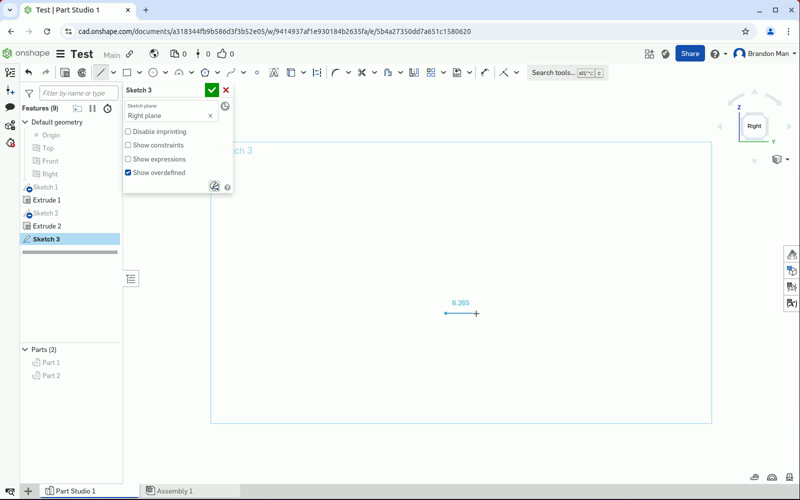
click(476, 313)
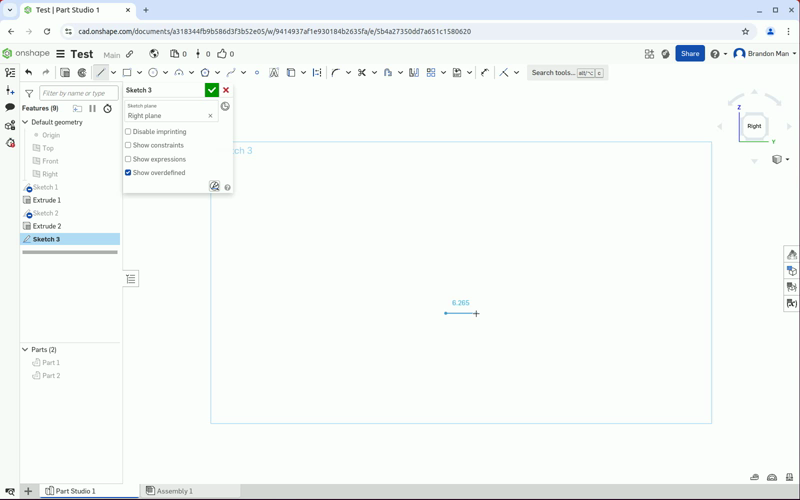
key_up(shift)
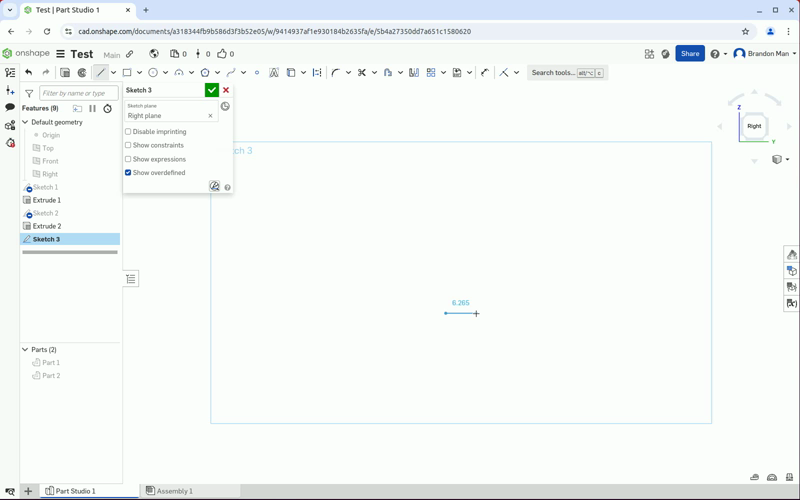
key_down(shift)
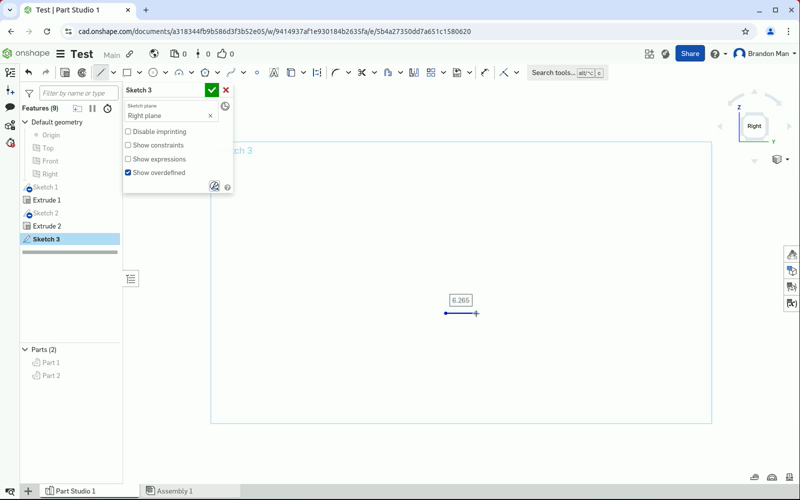
mouse_move(476, 209)
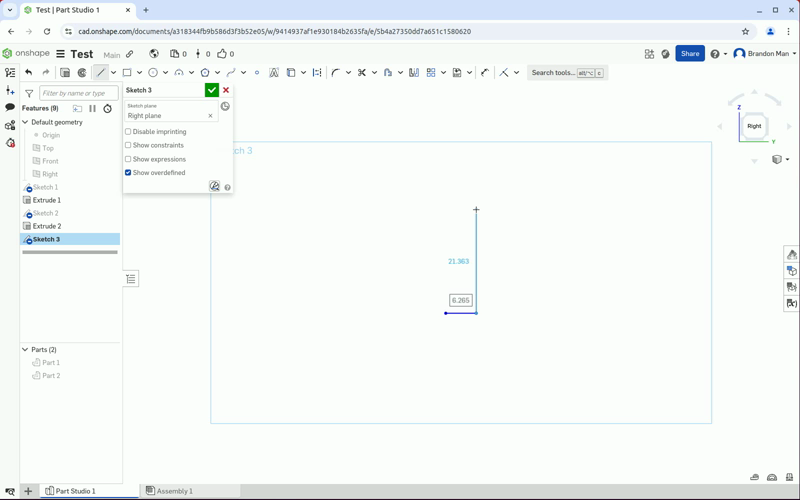
click(476, 209)
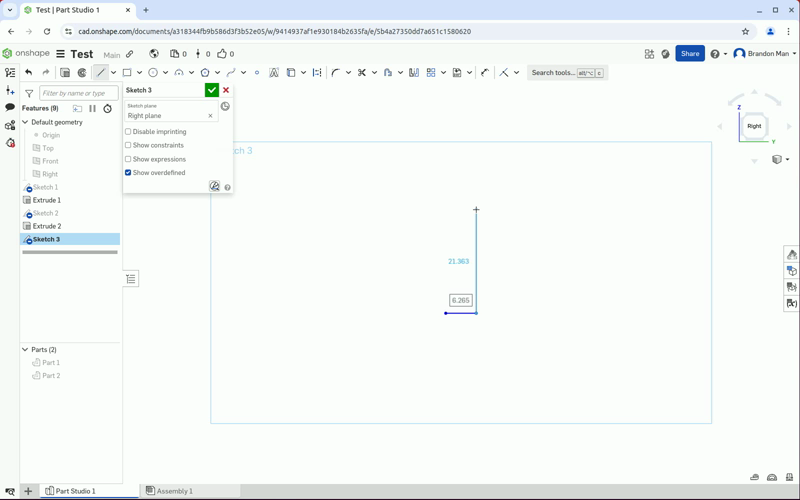
key_up(shift)
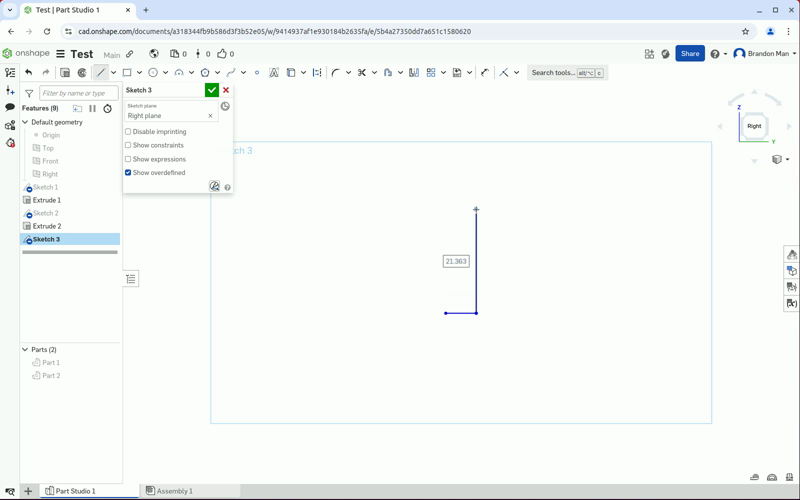
key_down(shift)
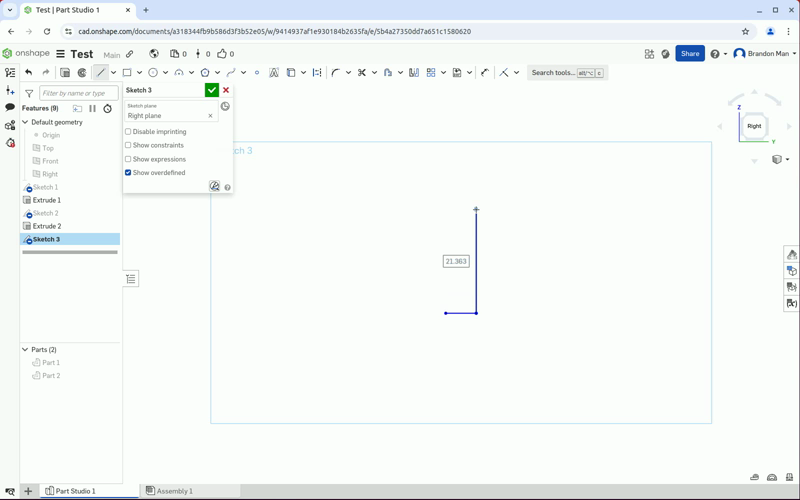
mouse_move(506, 209)
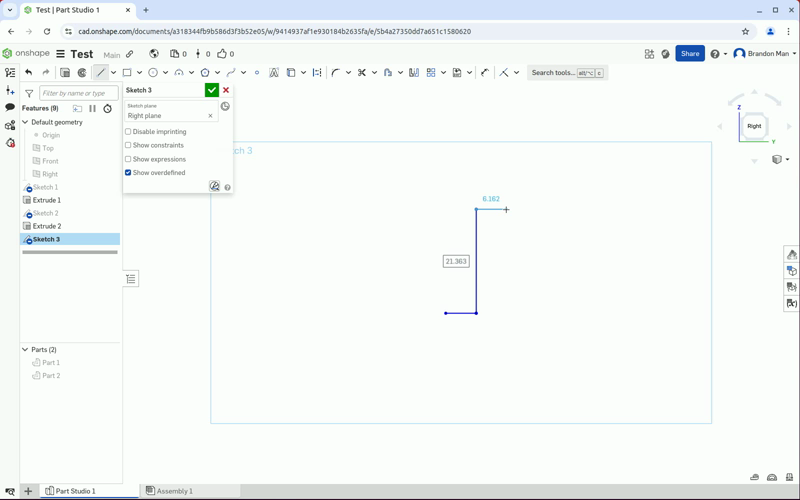
mouse_move(445, 209)
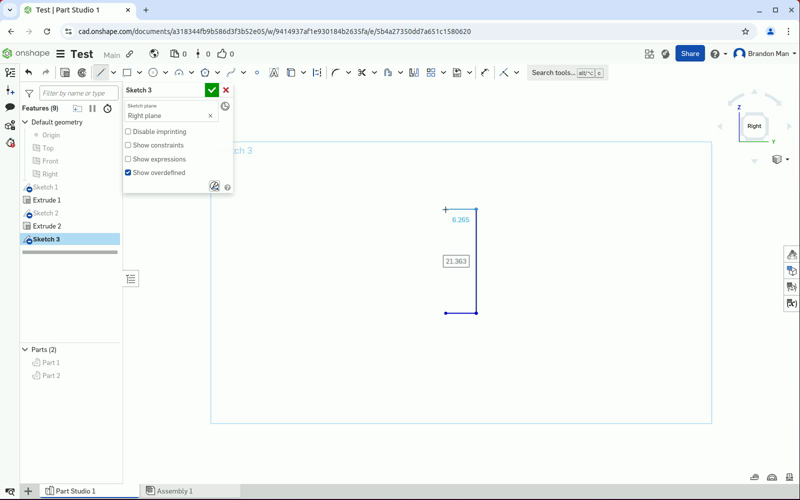
click(445, 209)
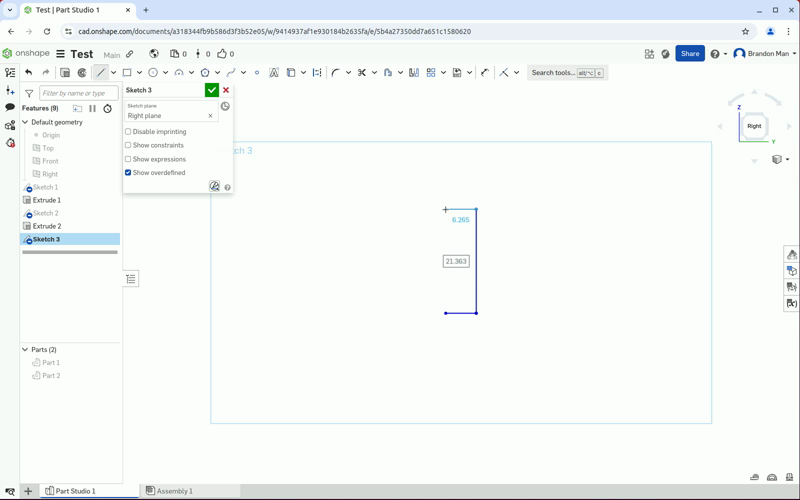
key_up(shift)
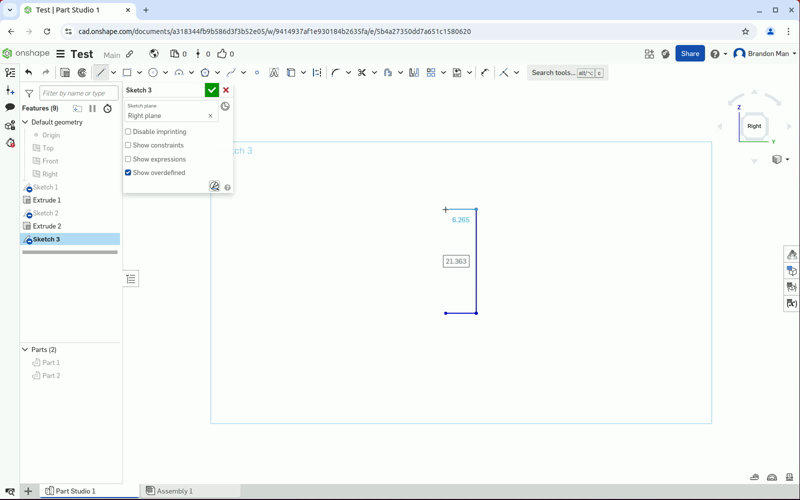
key_down(shift)
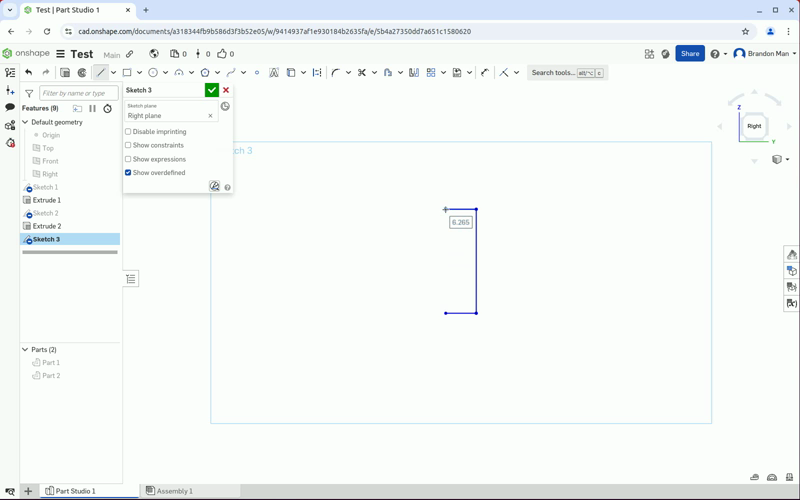
mouse_move(445, 313)
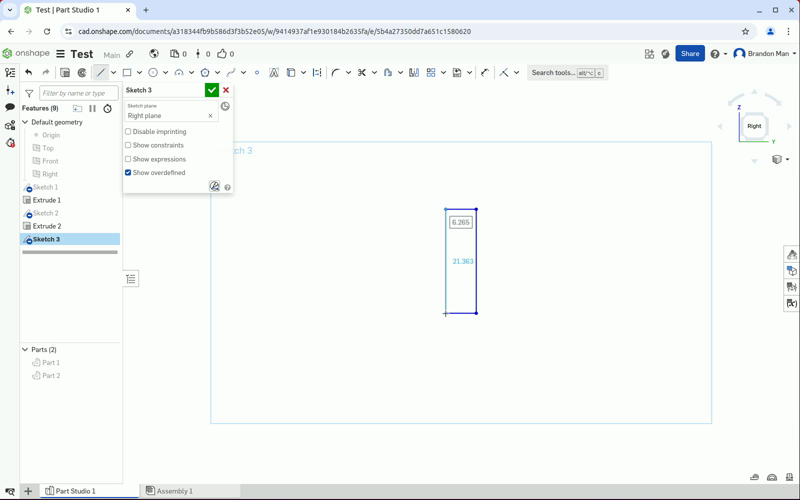
key_up(shift)
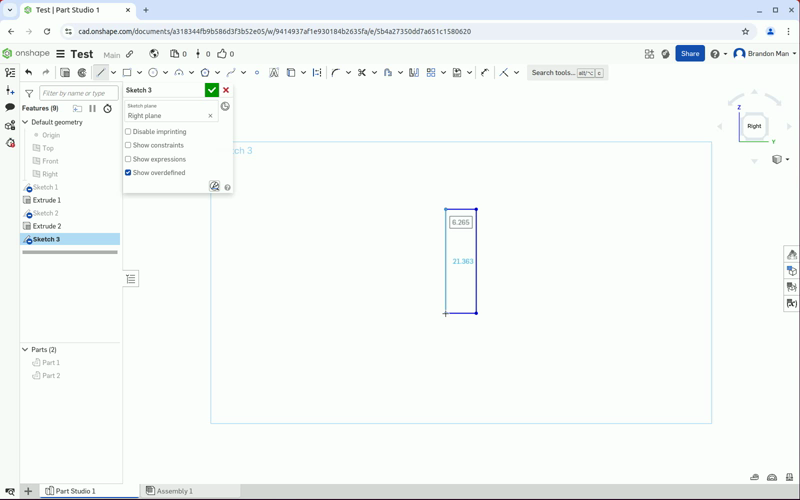
click(445, 313)
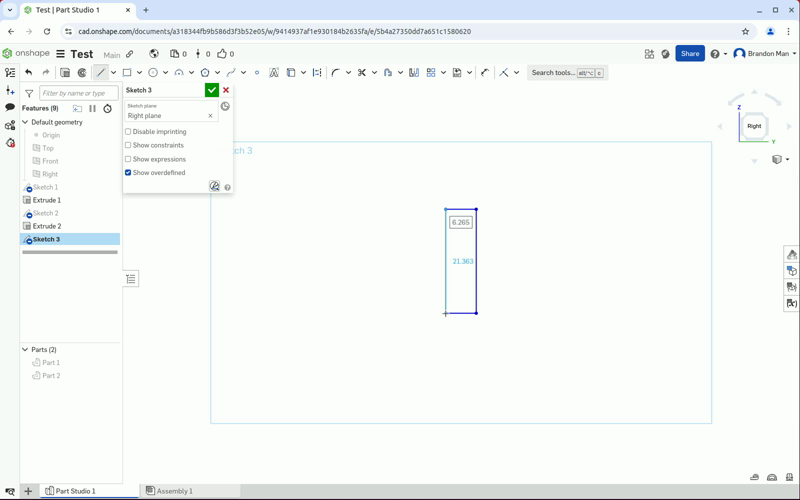
key(esc)
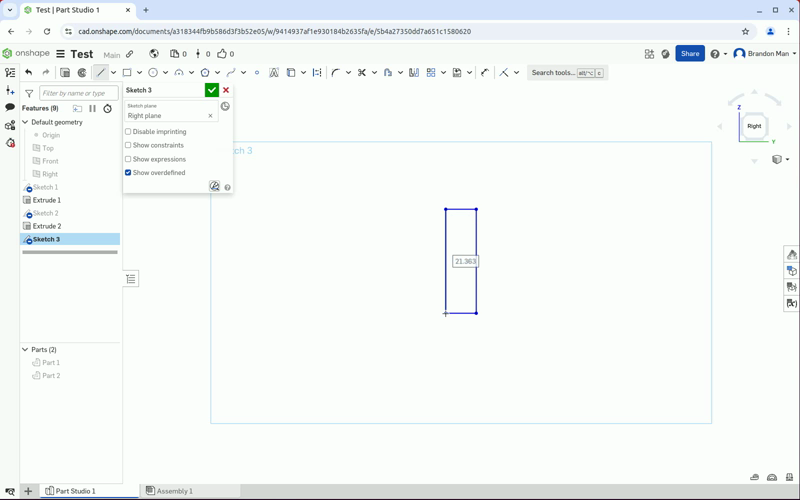
mouse_move(447, 239)
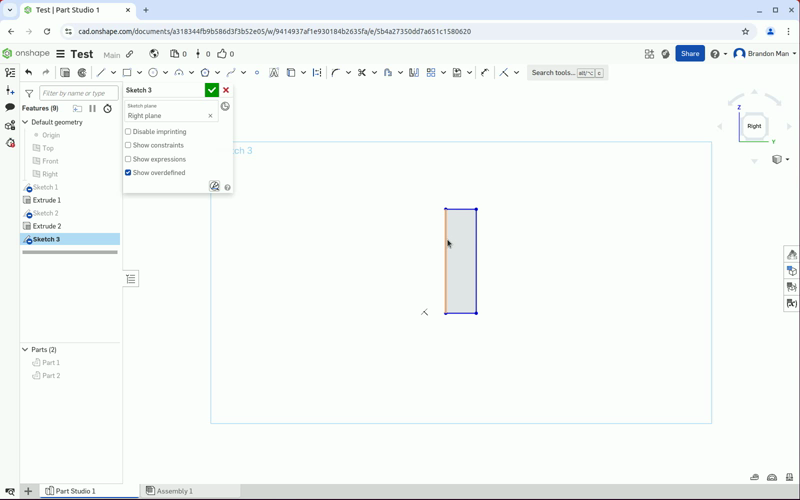
click(447, 239)
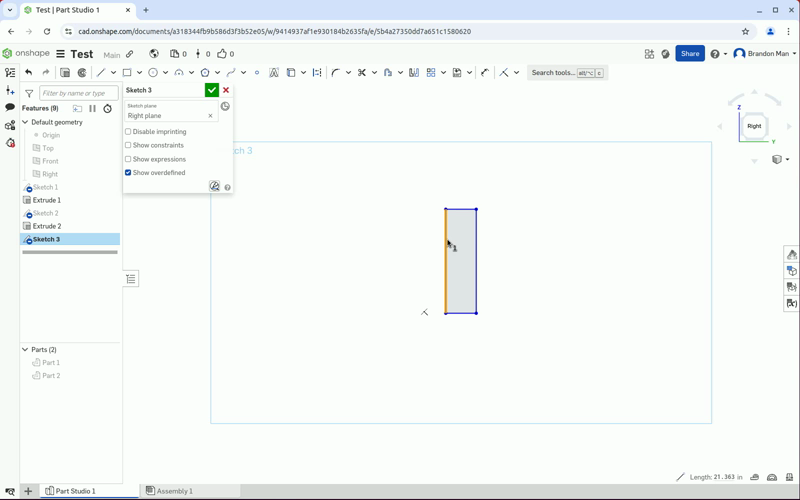
mouse_move(73, 352)
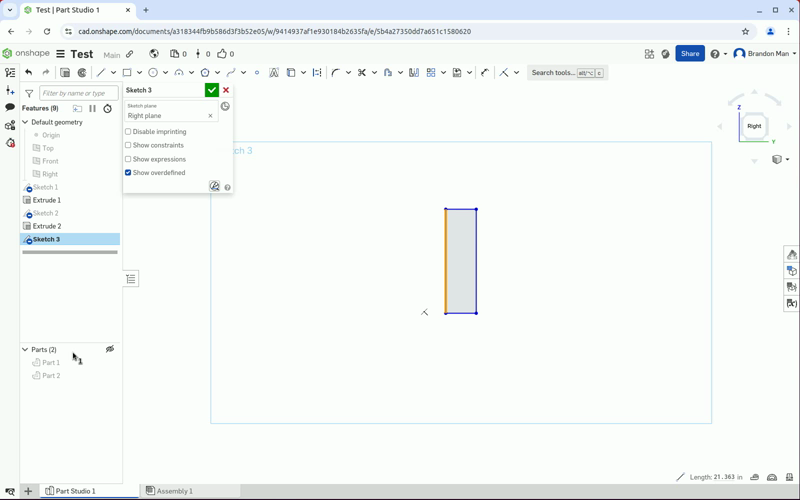
key(shift+y)
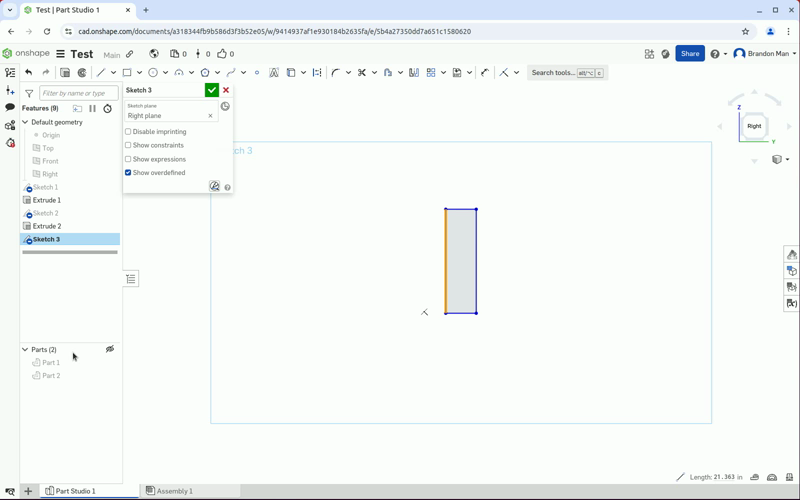
key(shift+e)
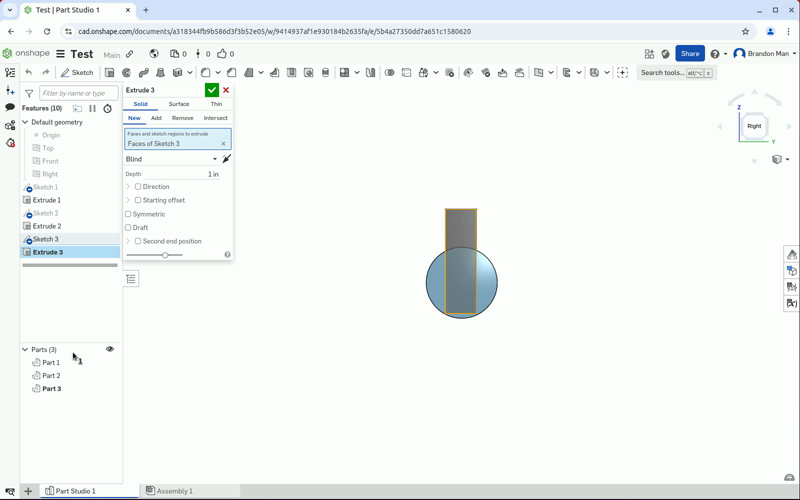
mouse_move(143, 106)
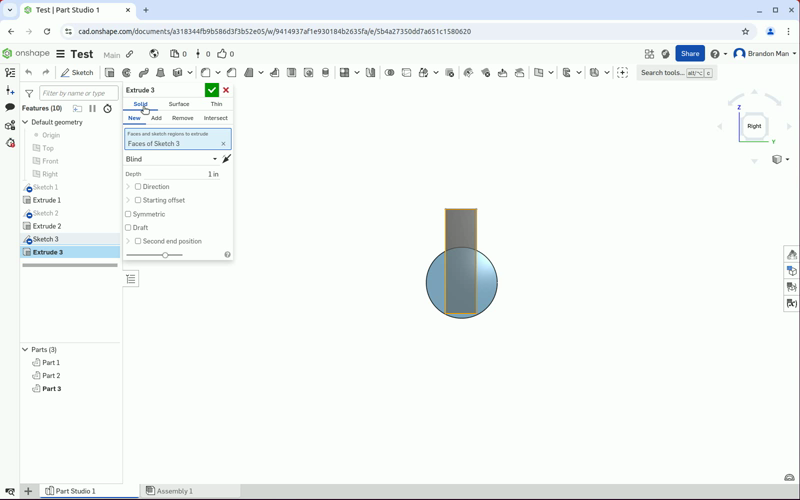
click(143, 106)
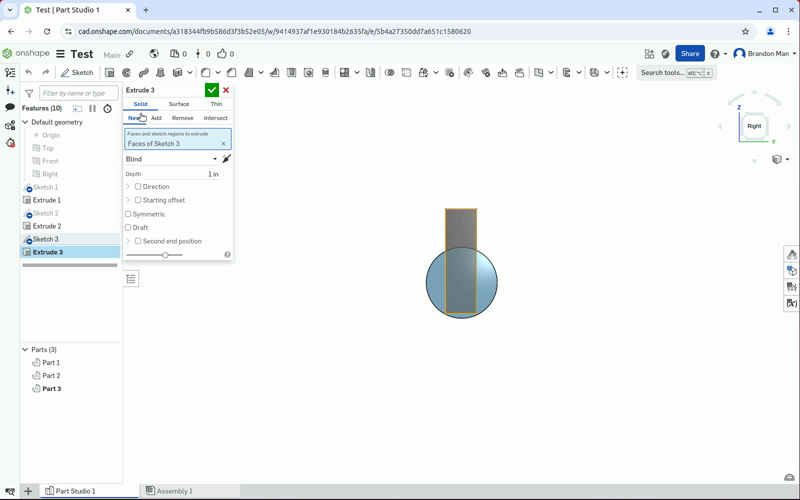
mouse_move(137, 120)
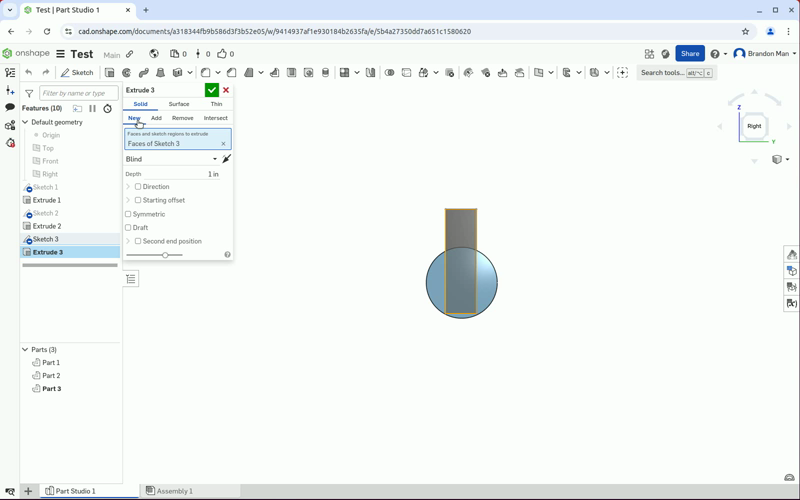
click(137, 120)
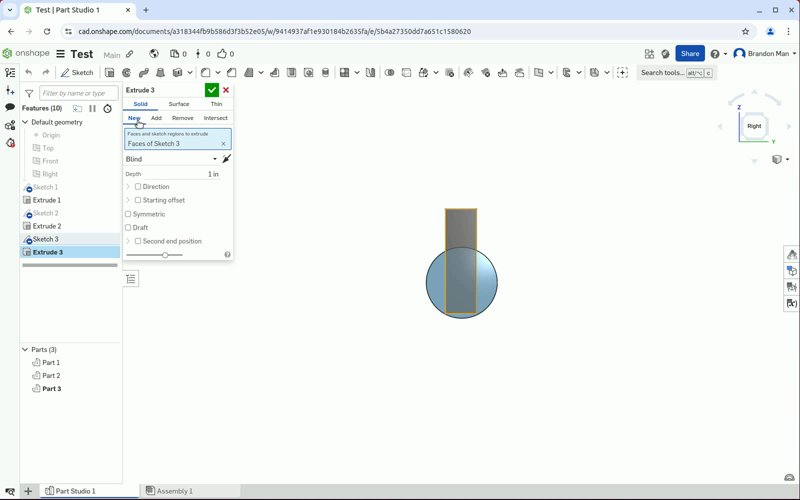
key(tab, 4)
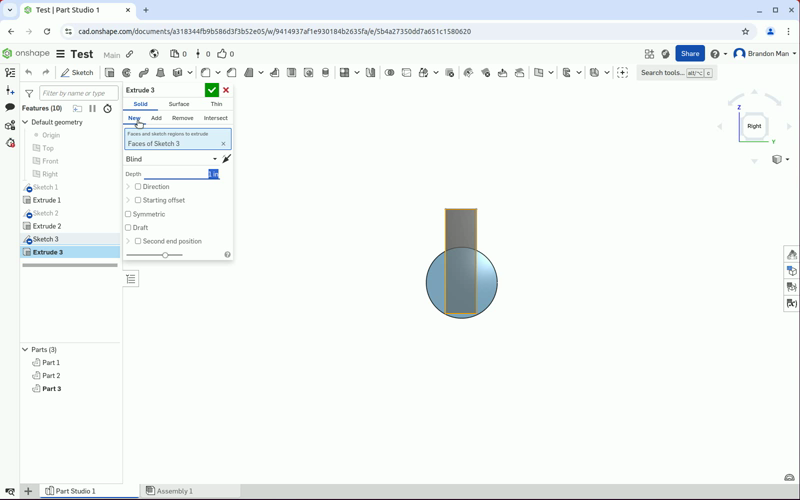
text(3.611)
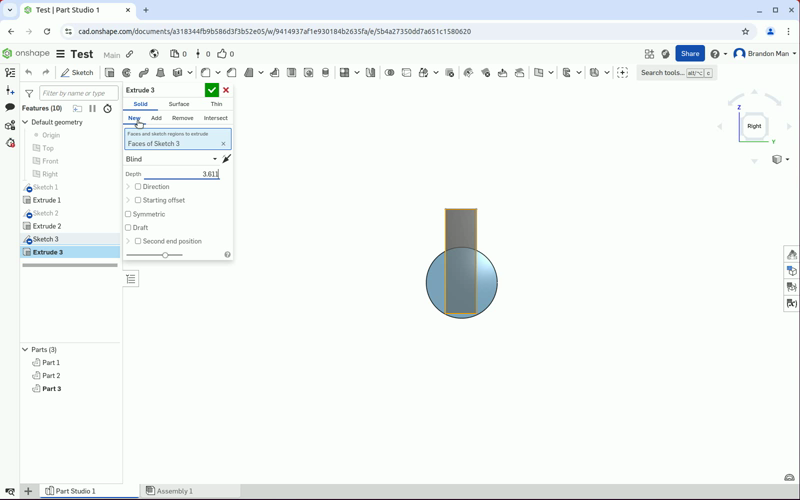
key(enter)
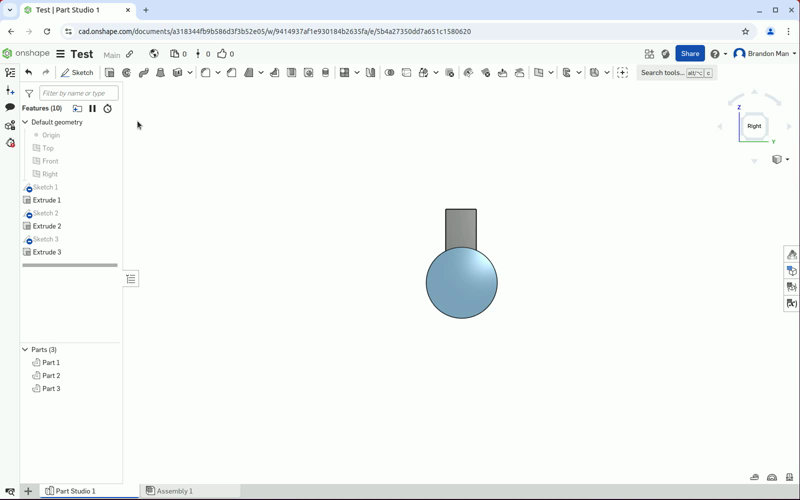
key(shift+h)
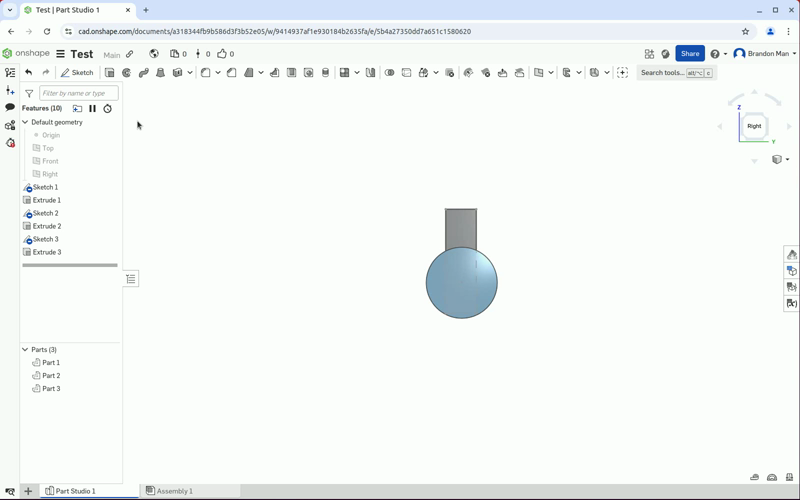
key(shift+h)
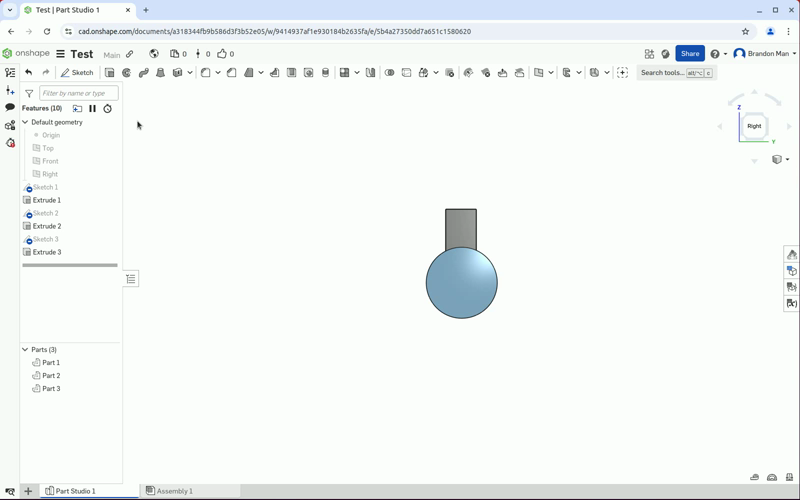
mouse_move(73, 189)
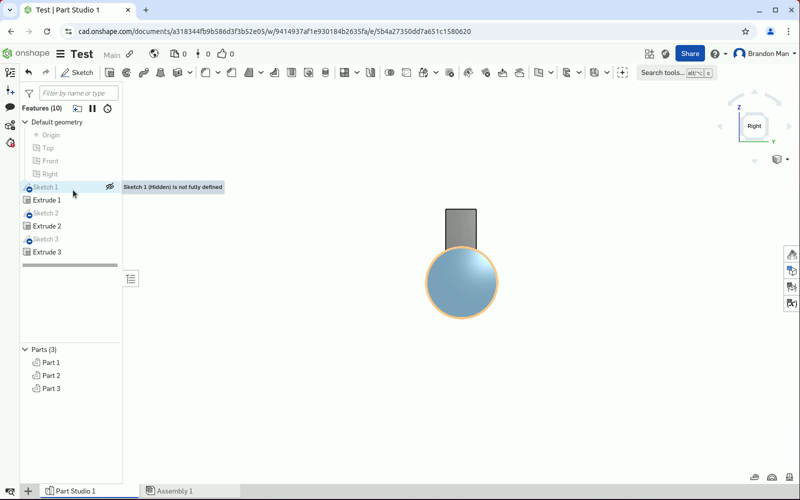
click(73, 189)
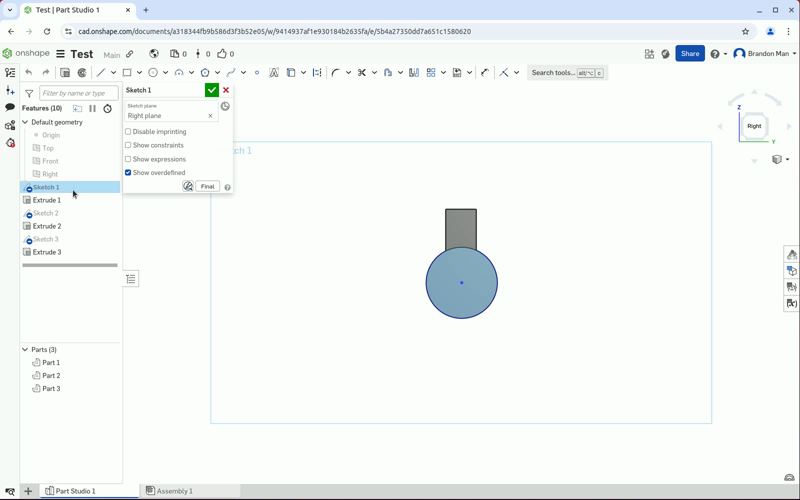
mouse_move(229, 92)
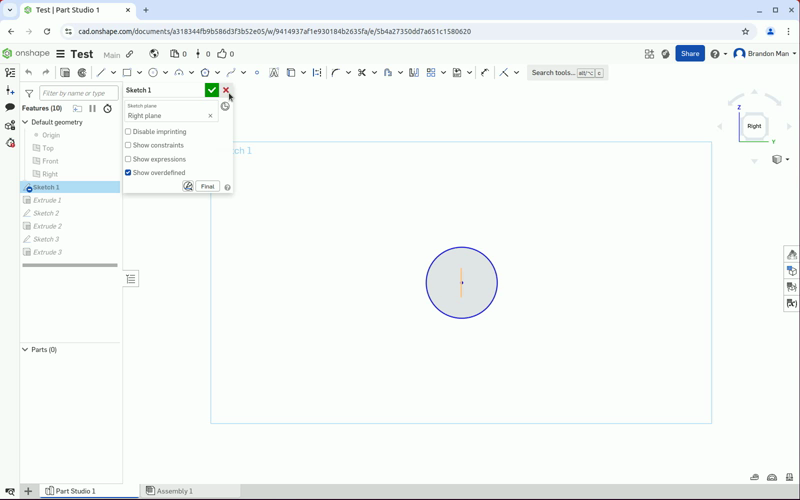
click(229, 92)
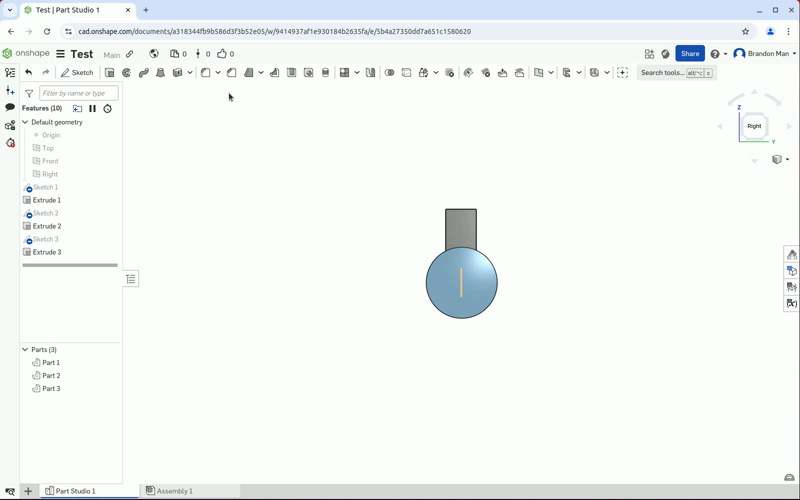
mouse_move(541, 75)
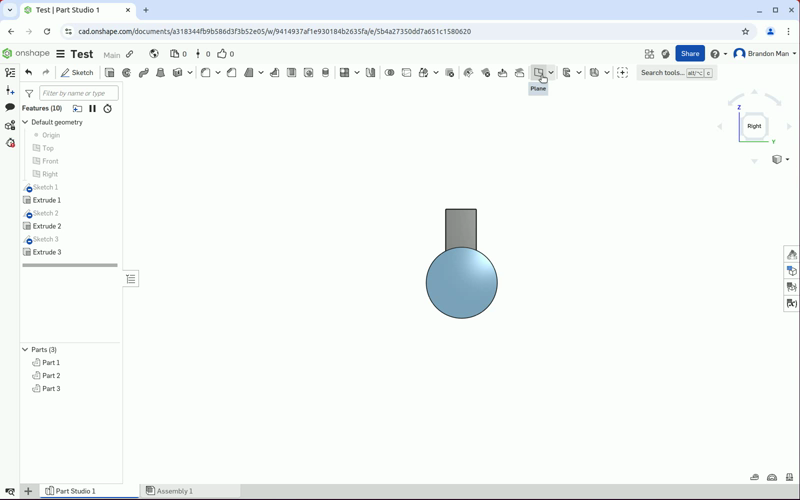
click(541, 75)
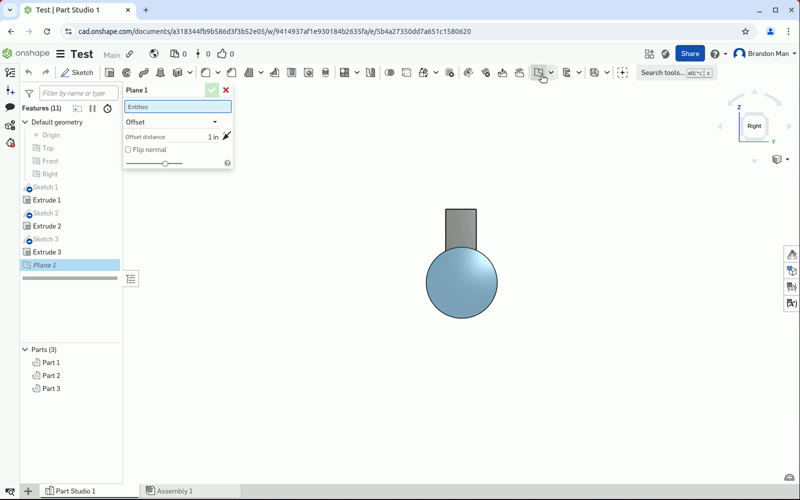
mouse_move(73, 176)
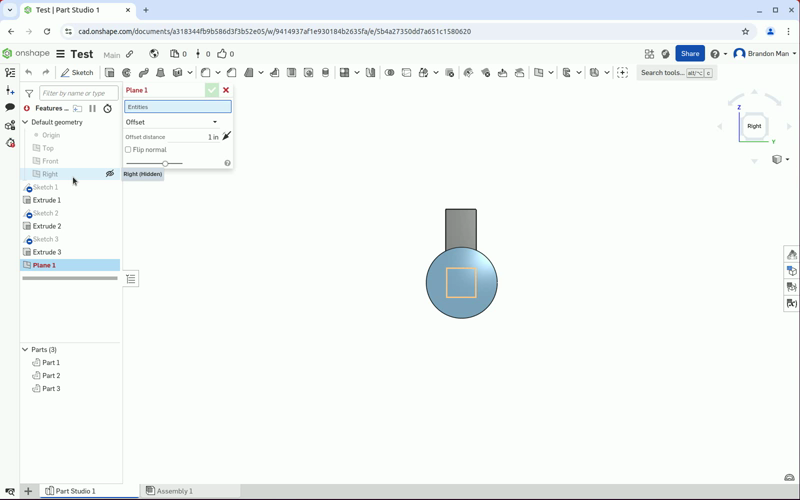
click(73, 176)
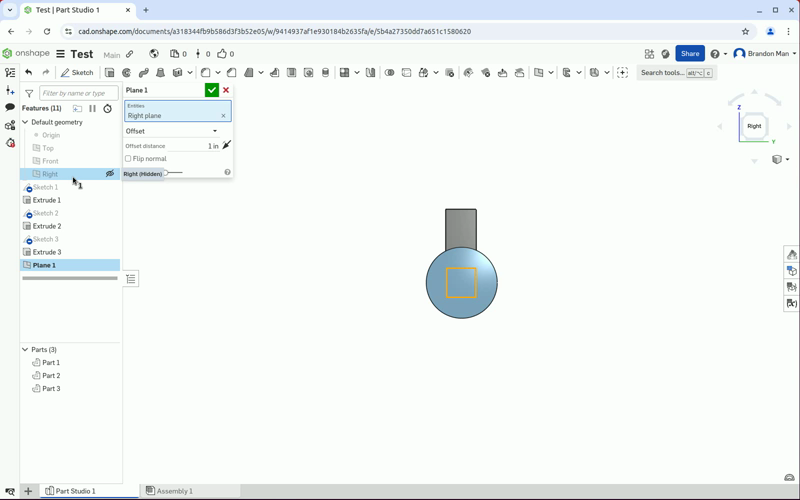
key(tab, 2)
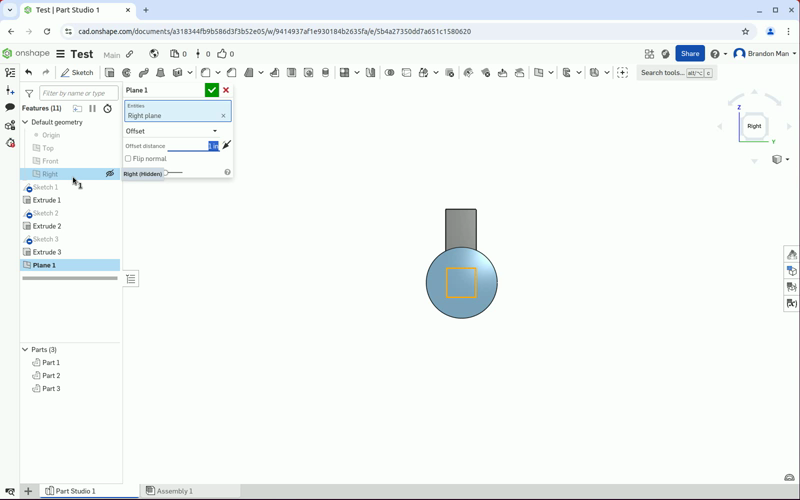
text(21.414)
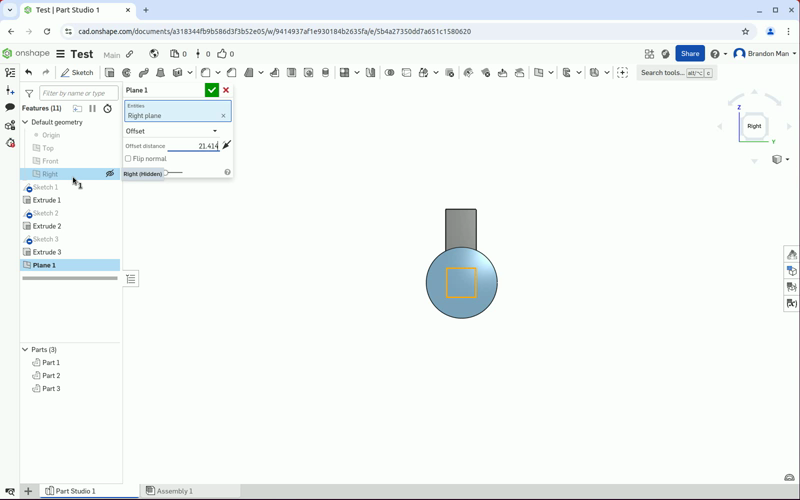
key(enter, 2)
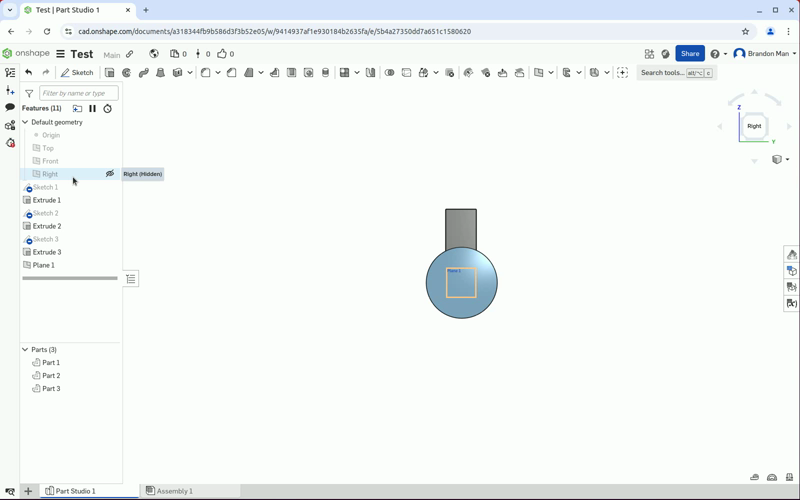
key(shift+s)
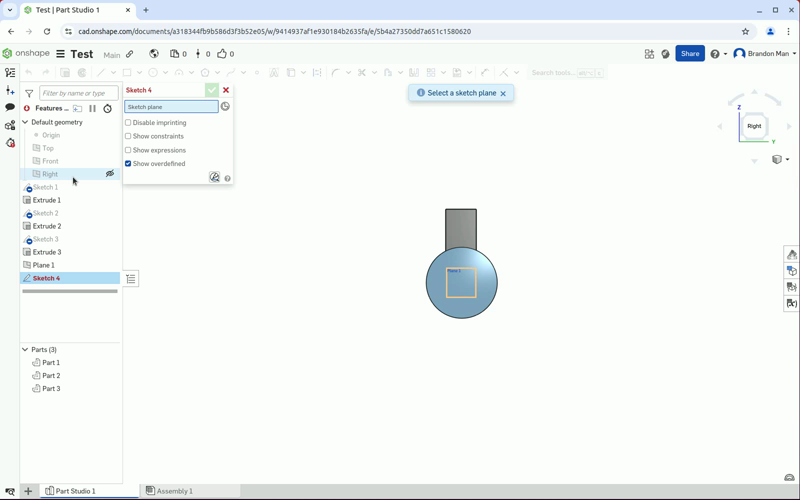
mouse_move(73, 267)
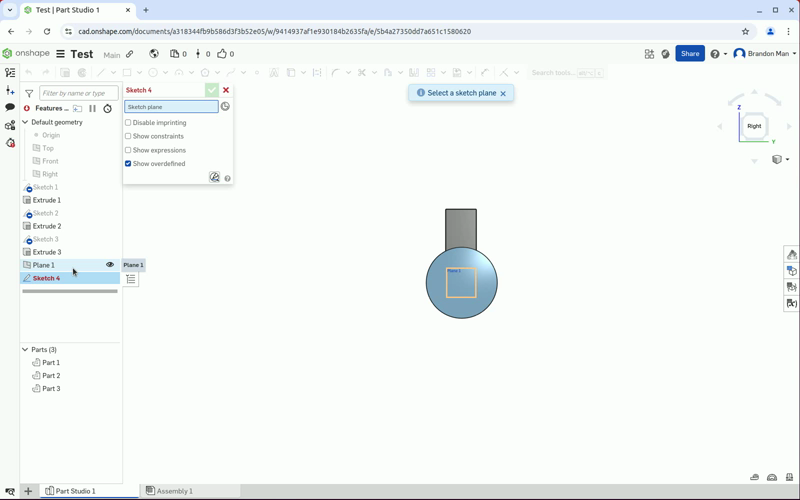
click(73, 267)
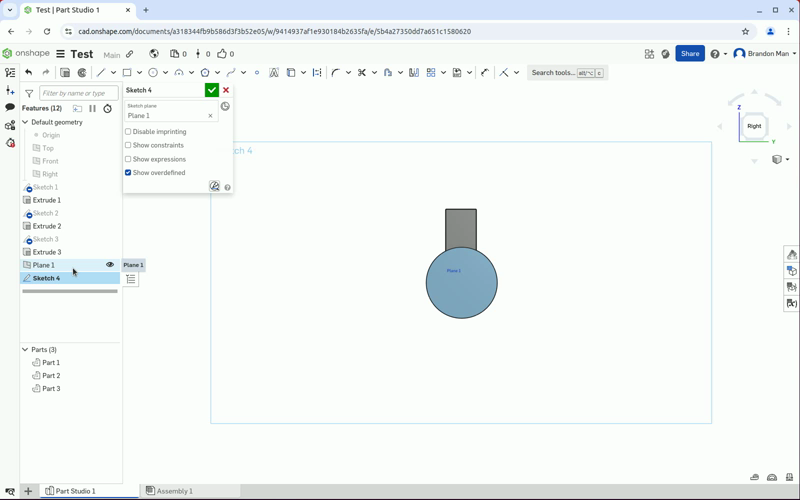
mouse_move(73, 352)
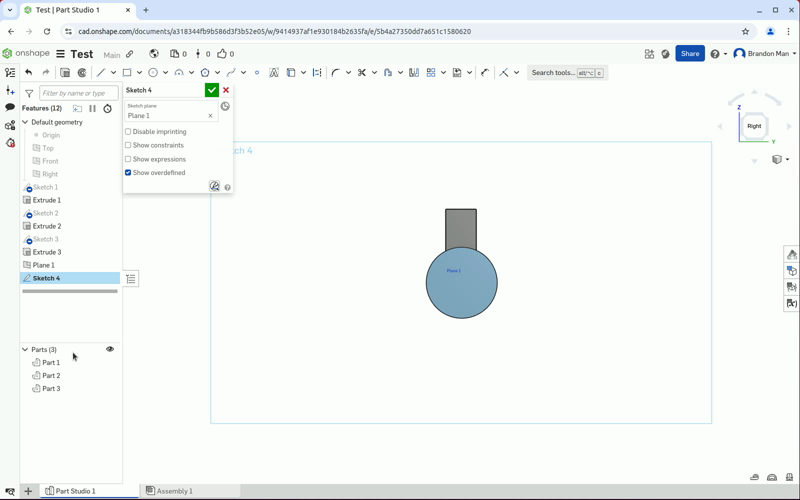
key(y)
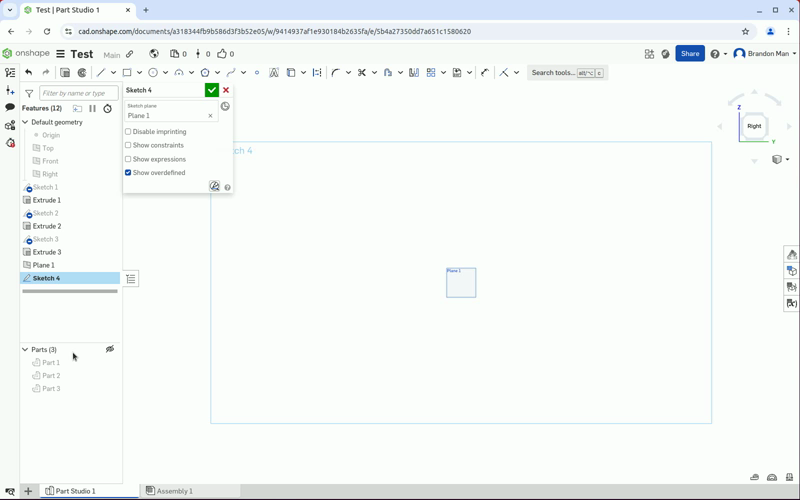
key(l)
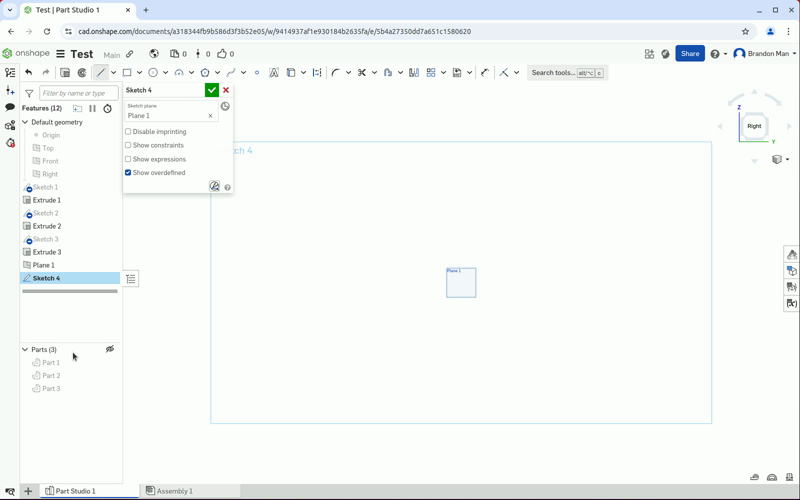
key_down(shift)
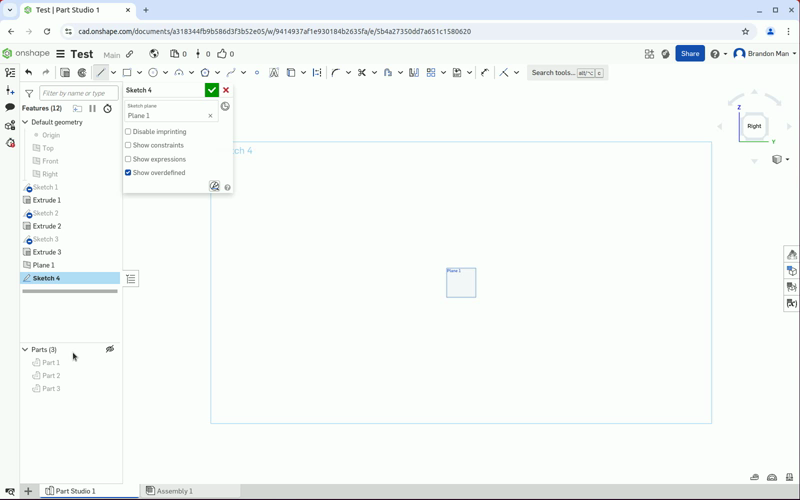
mouse_move(445, 309)
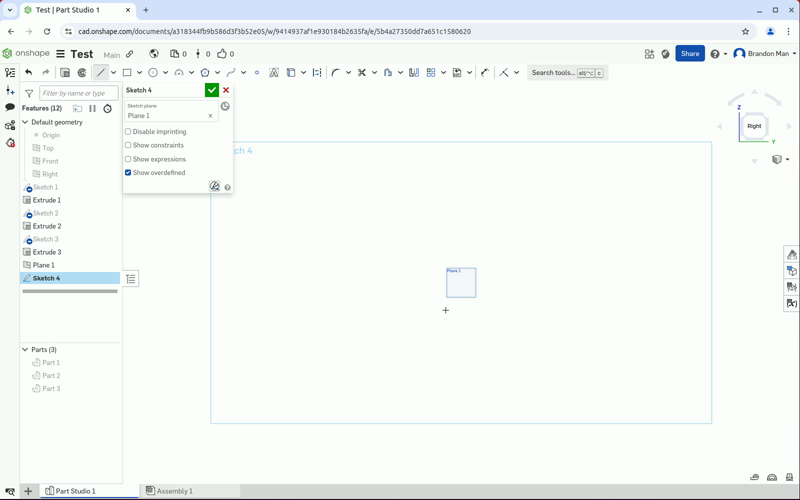
click(445, 309)
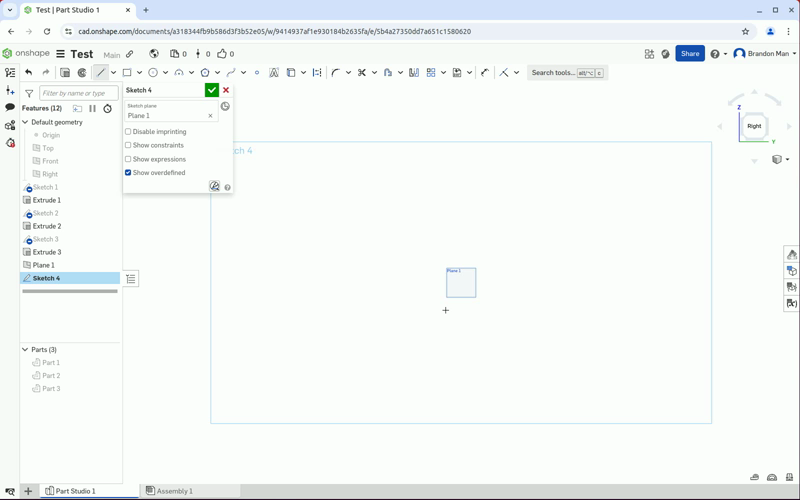
key_up(shift)
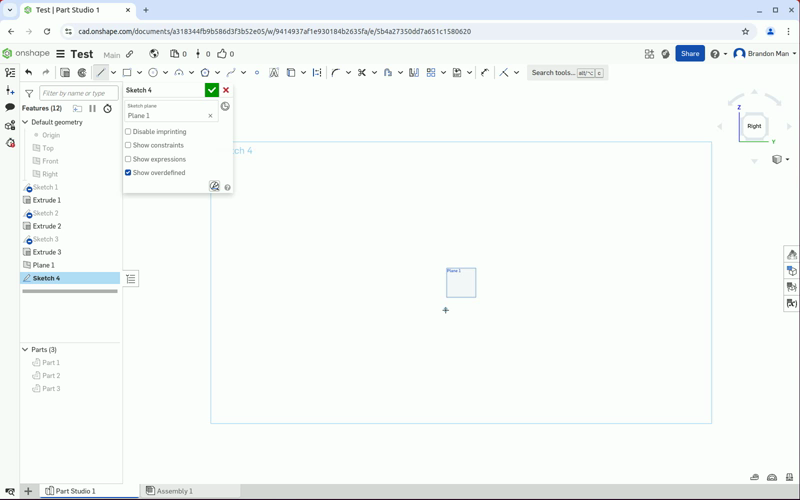
key_down(shift)
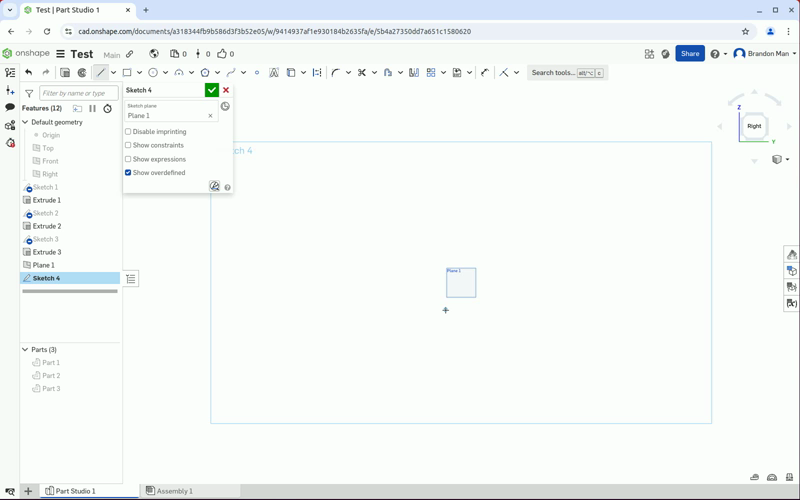
mouse_move(475, 309)
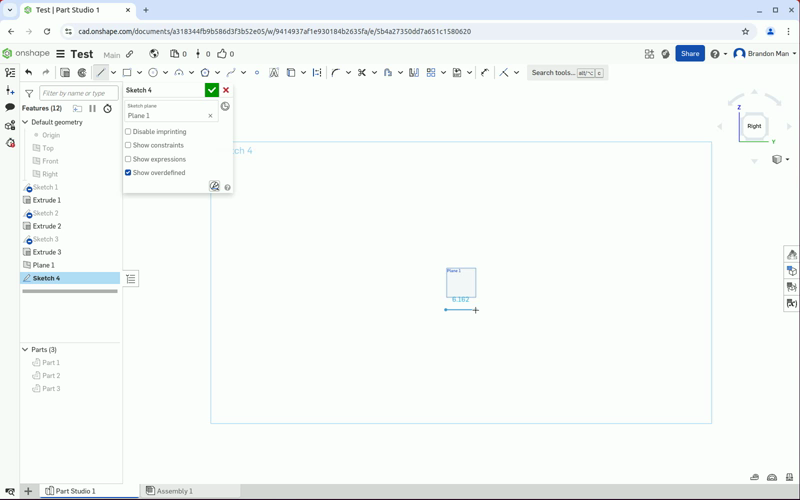
mouse_move(477, 309)
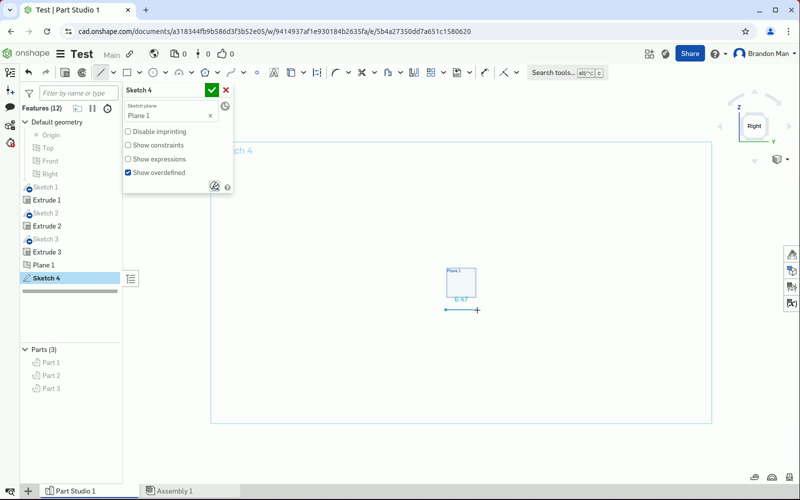
click(477, 309)
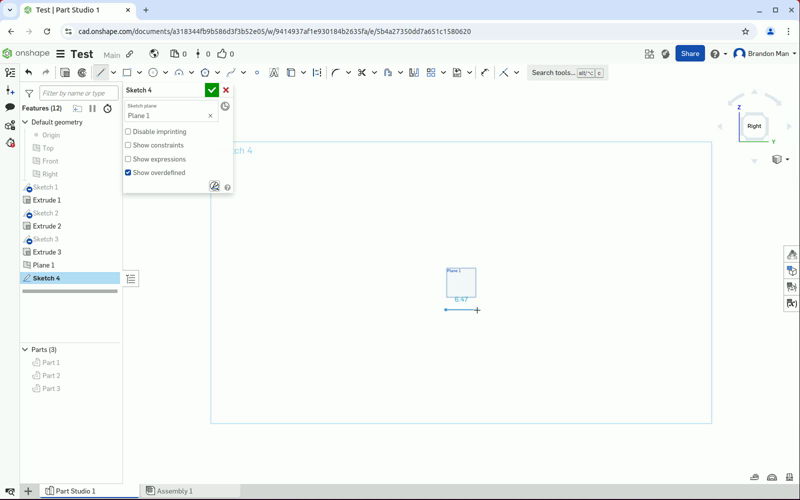
key_up(shift)
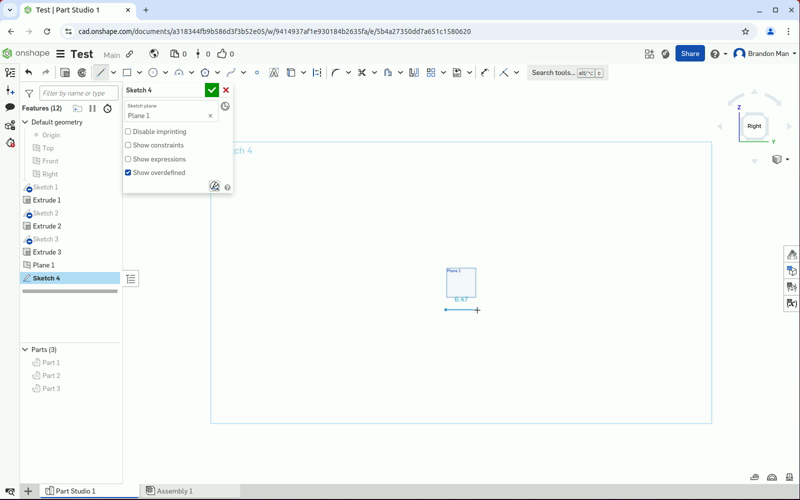
key_down(shift)
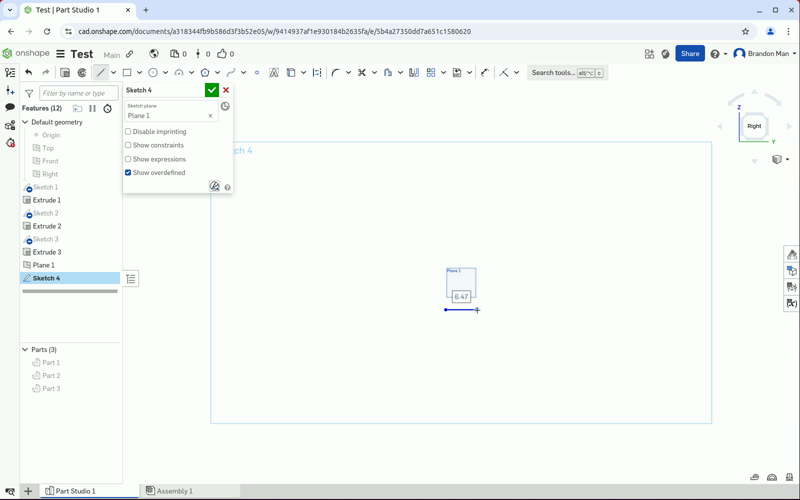
mouse_move(507, 309)
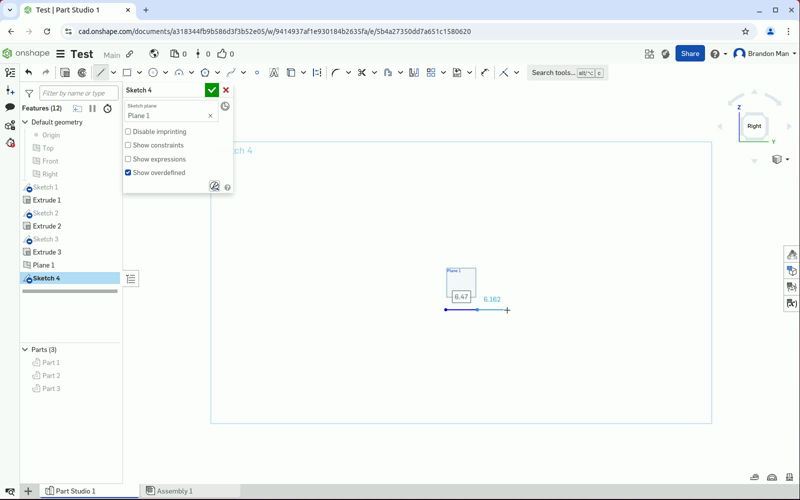
mouse_move(477, 252)
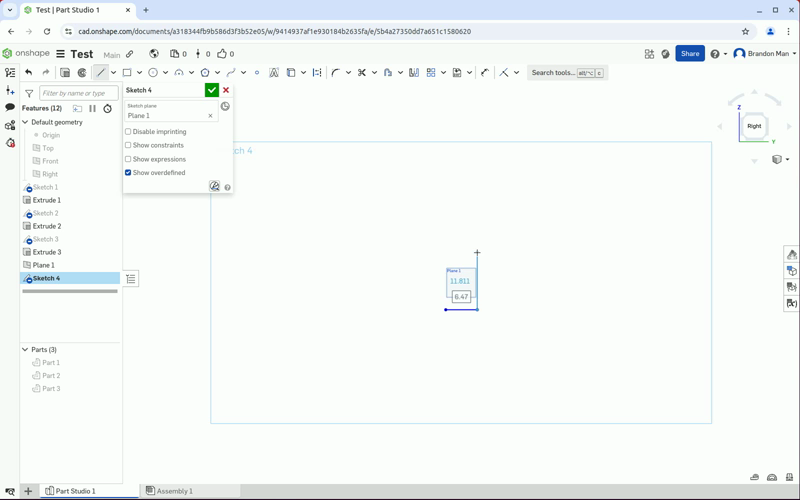
click(477, 252)
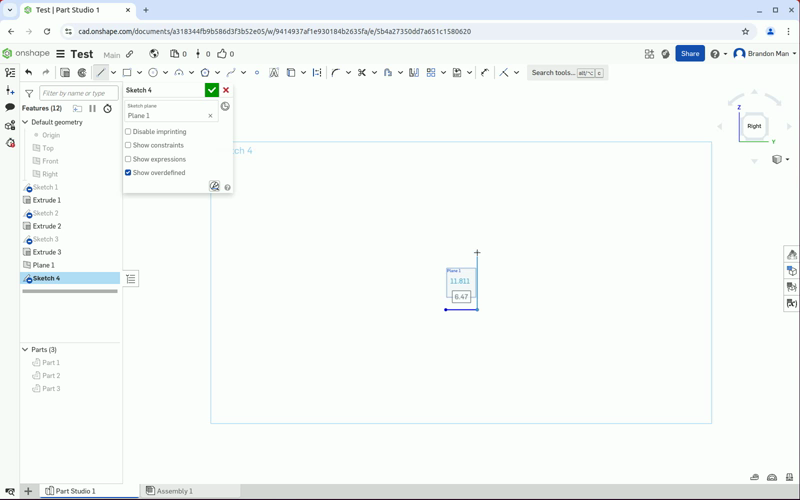
key_up(shift)
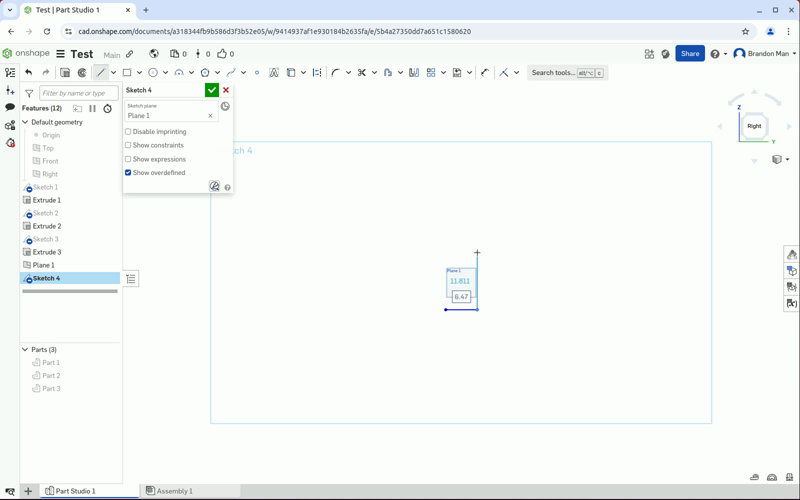
key(esc)
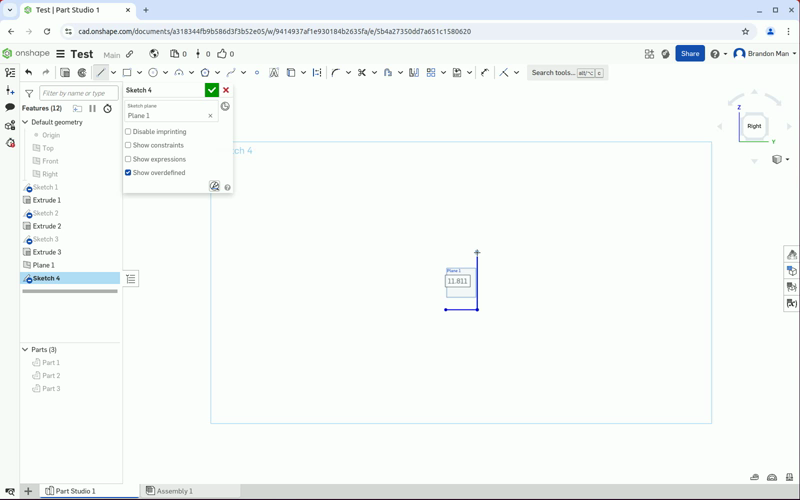
key(a)
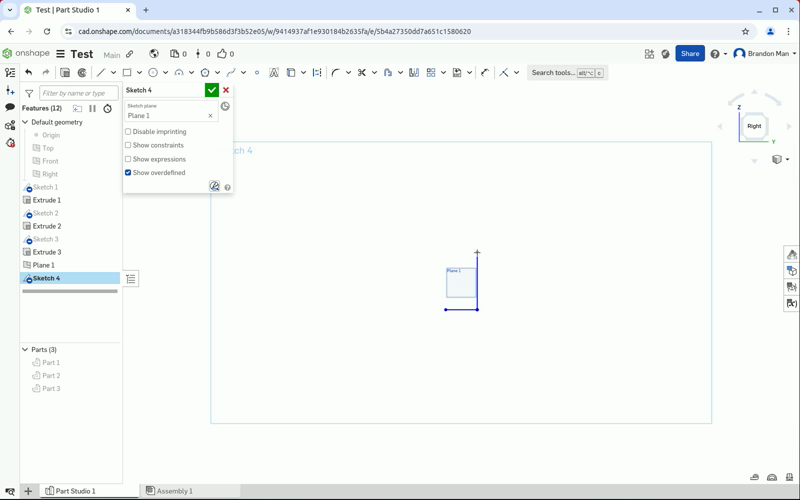
mouse_move(477, 252)
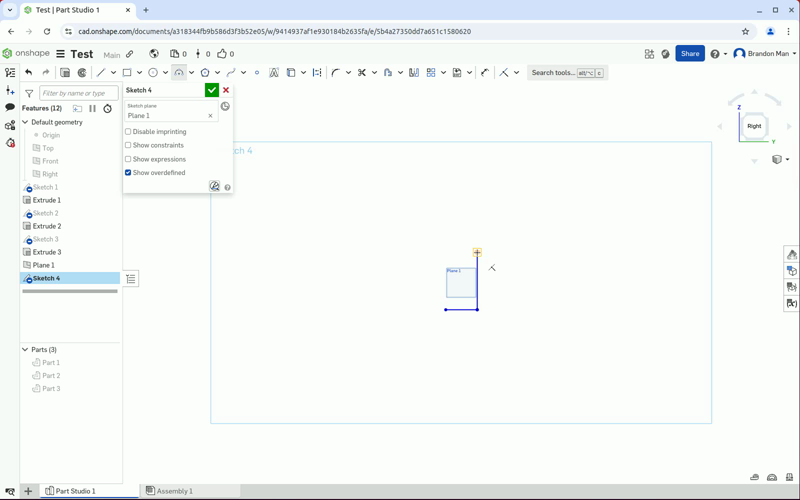
click(477, 252)
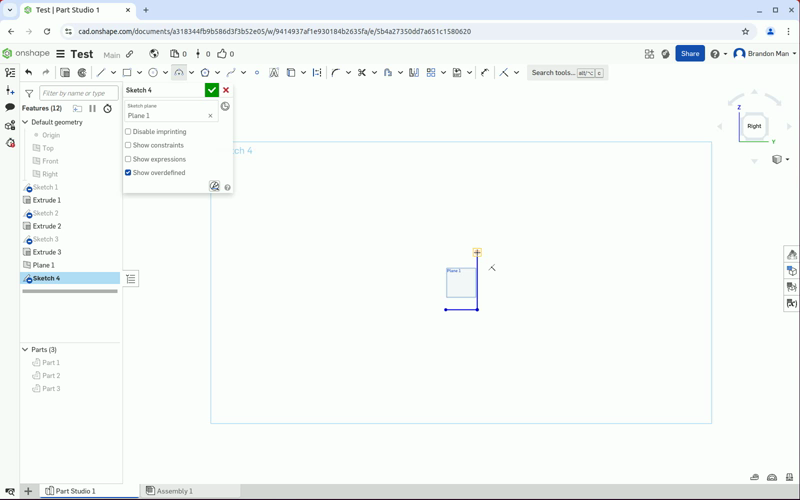
key_down(shift)
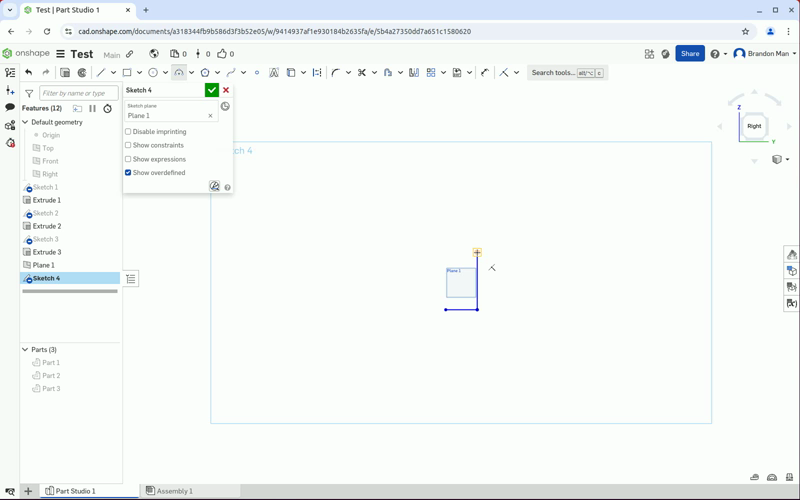
mouse_move(445, 252)
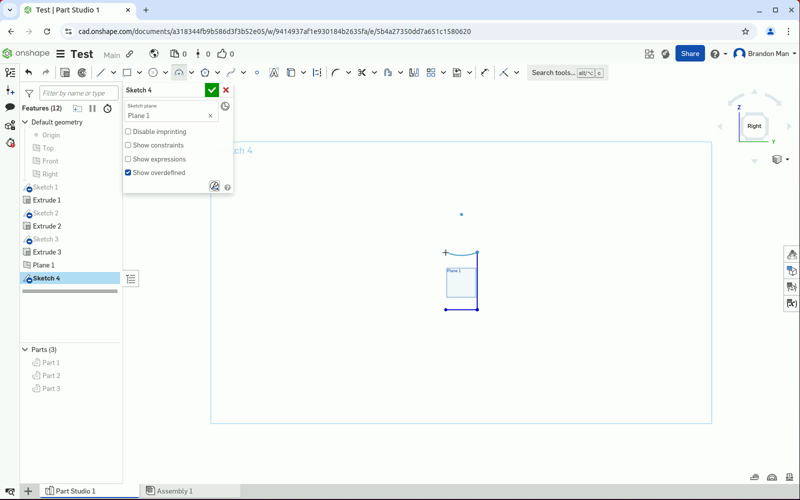
click(445, 252)
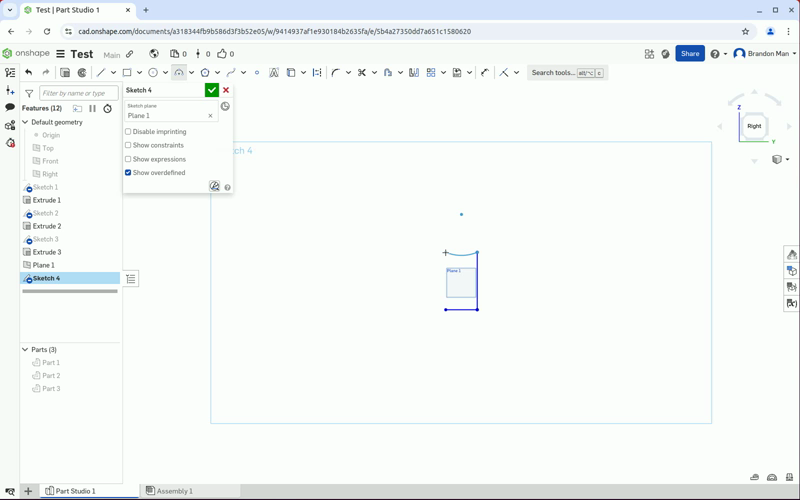
mouse_move(461, 248)
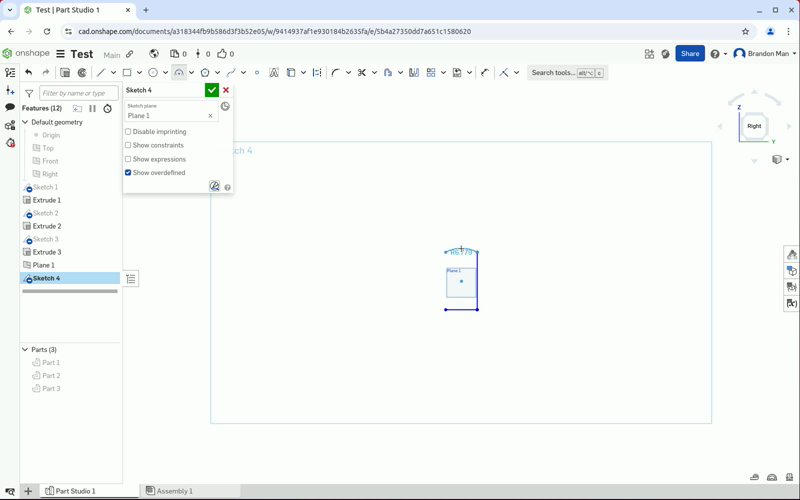
click(461, 248)
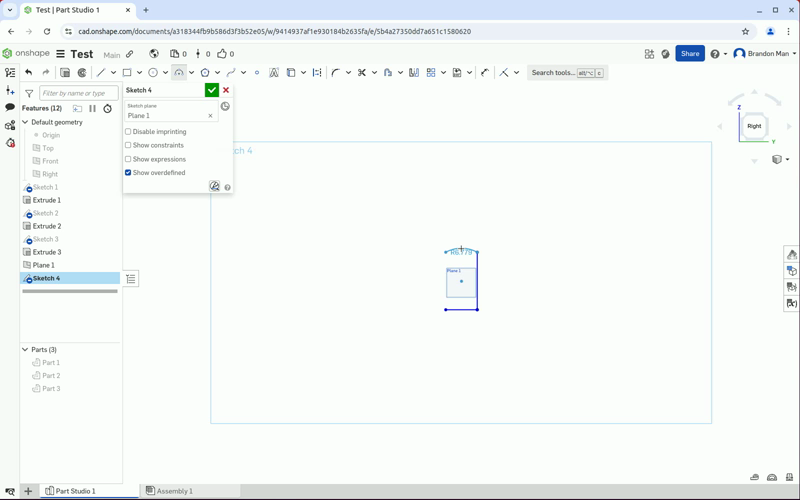
key_up(shift)
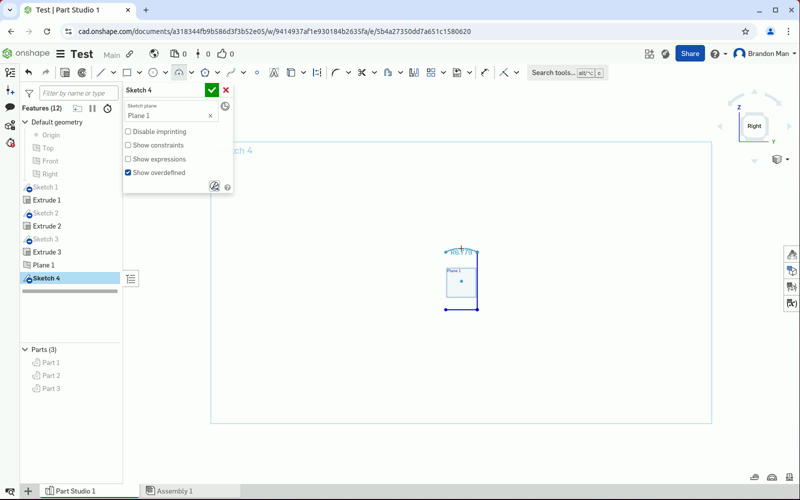
key(esc)
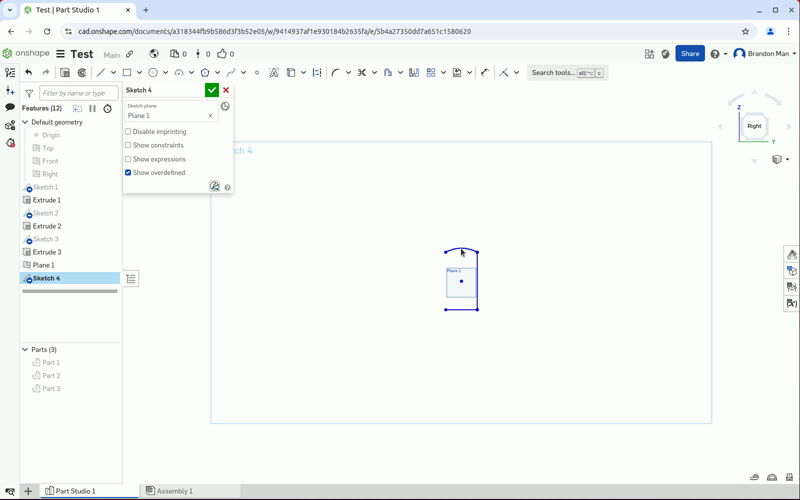
key(l)
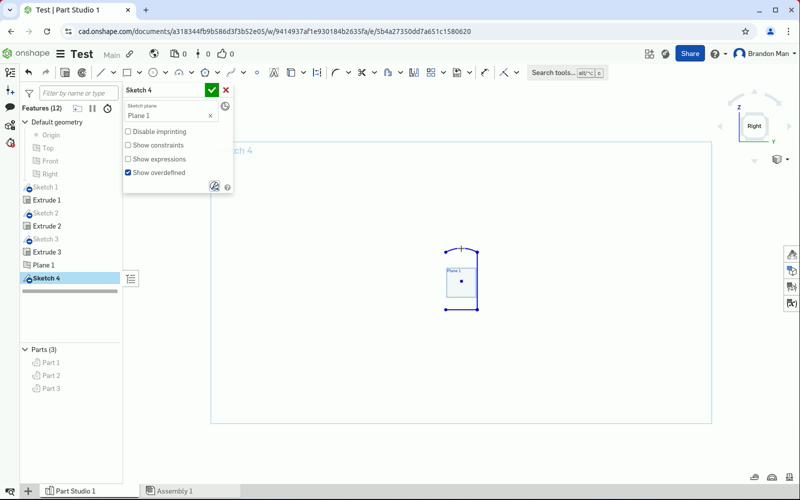
mouse_move(445, 252)
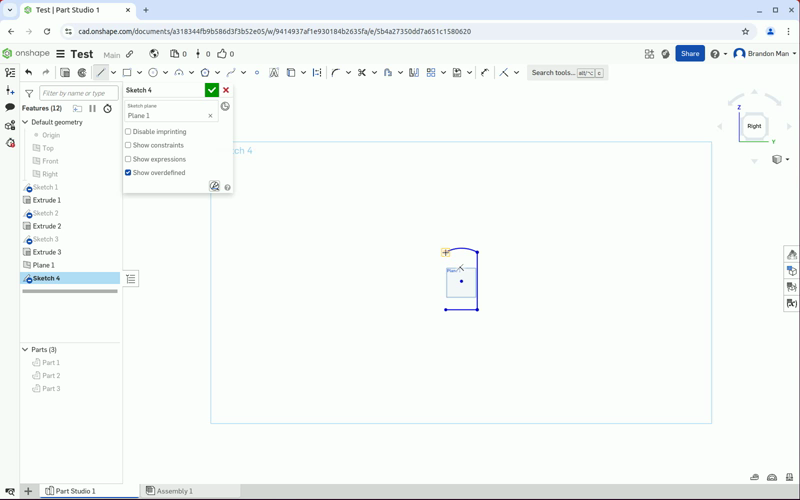
click(445, 252)
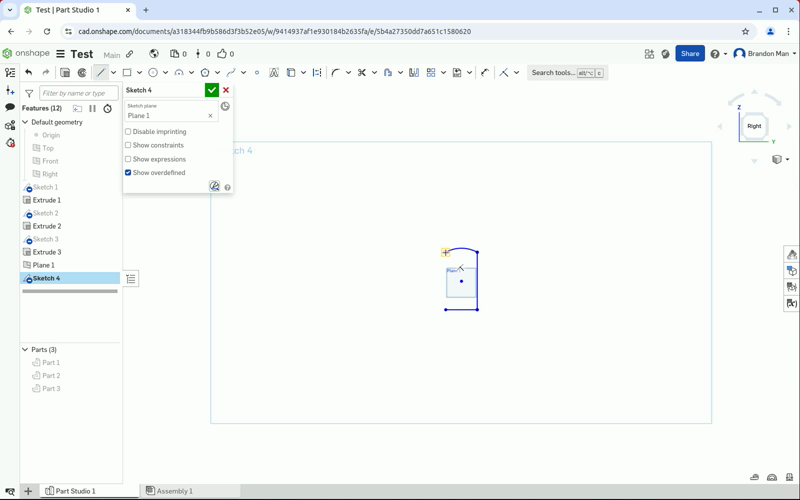
mouse_move(475, 252)
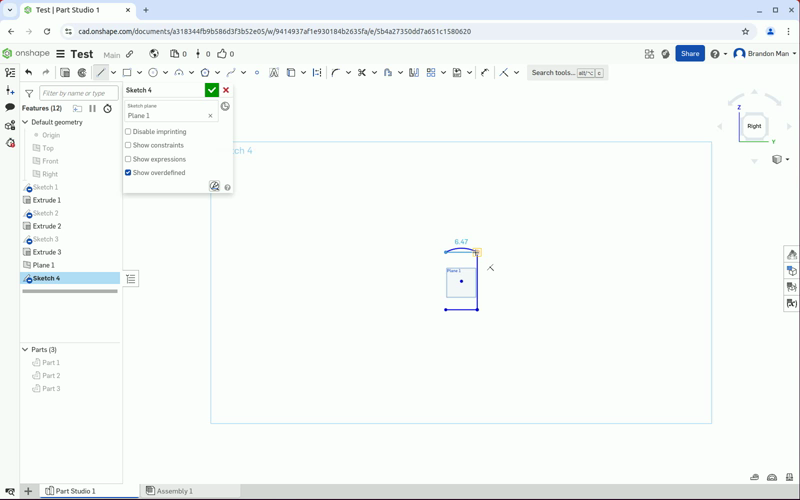
key_down(shift)
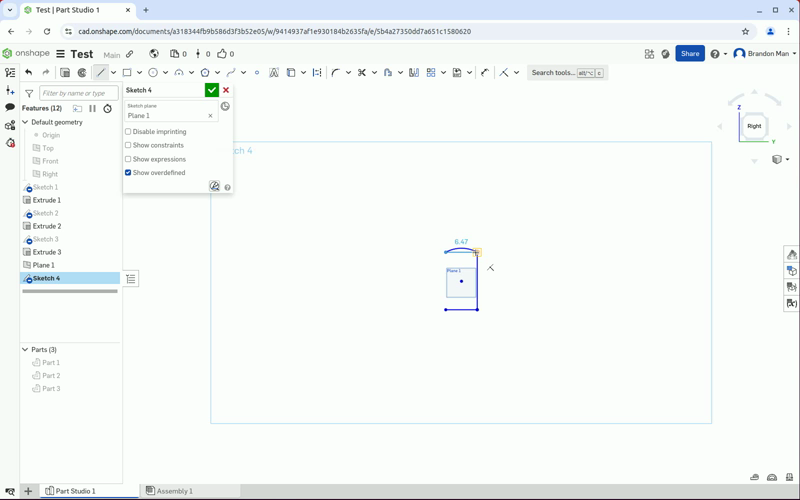
mouse_move(445, 309)
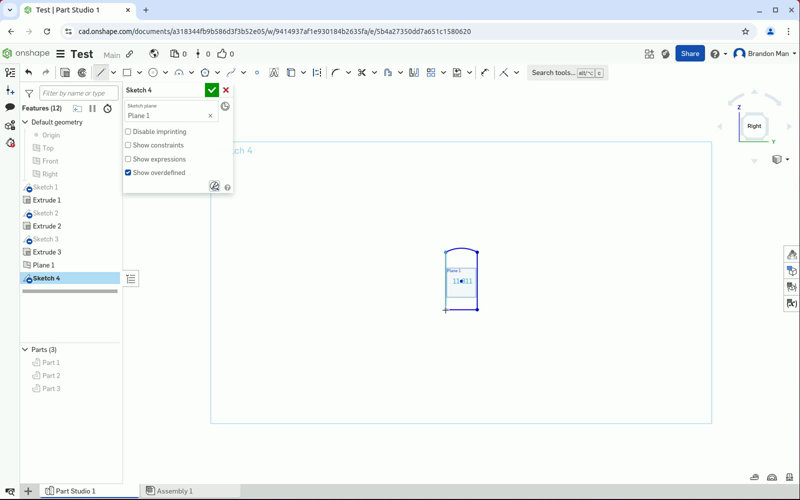
key_up(shift)
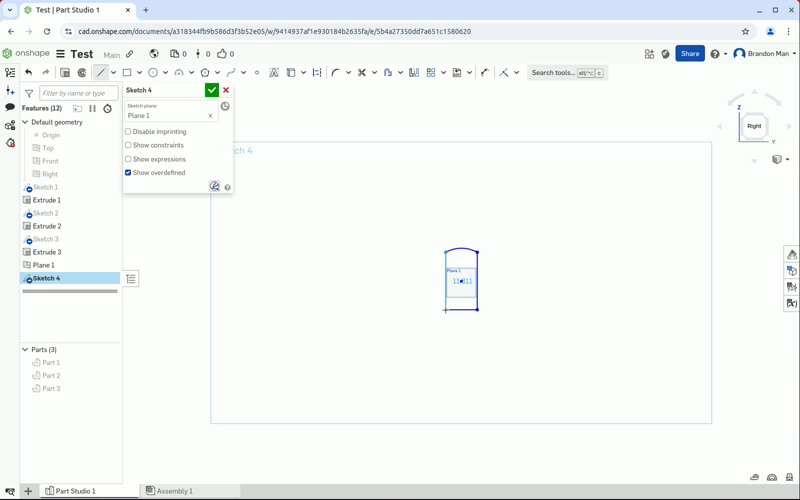
click(445, 309)
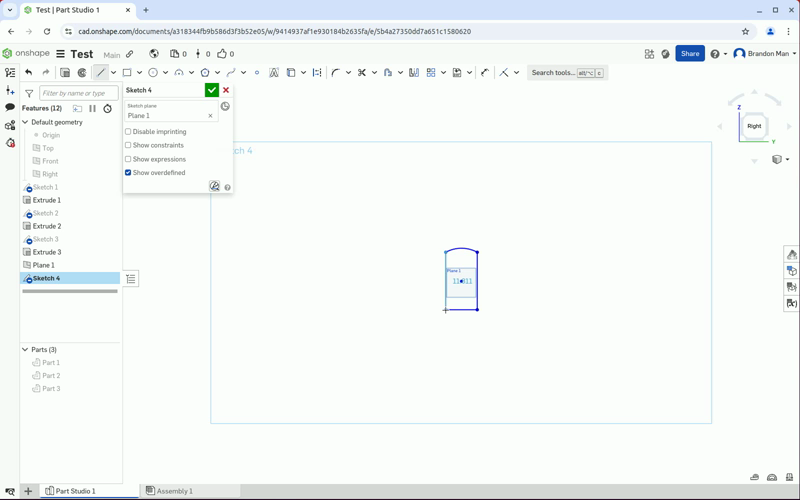
key(esc)
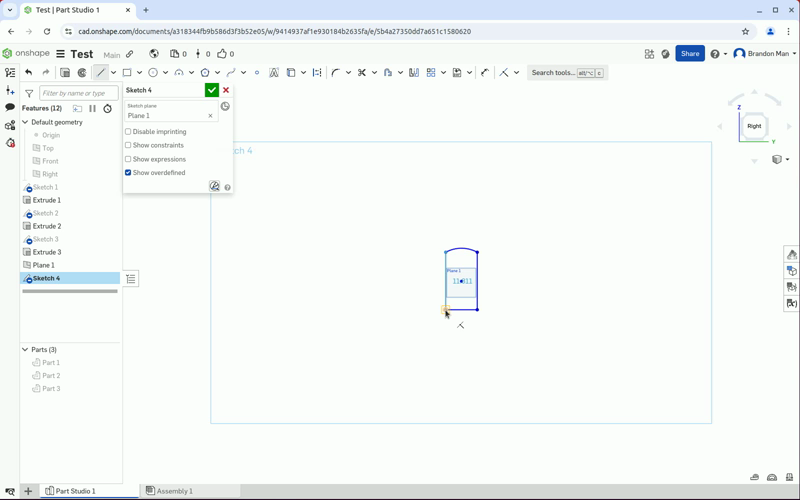
mouse_move(463, 307)
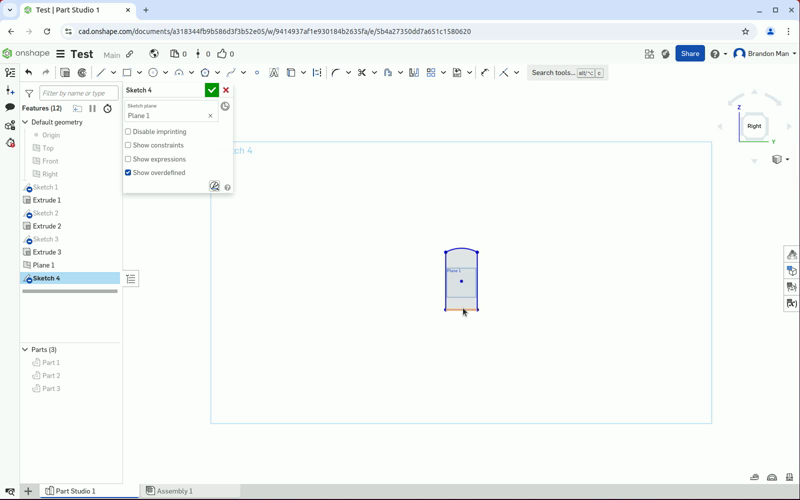
click(463, 307)
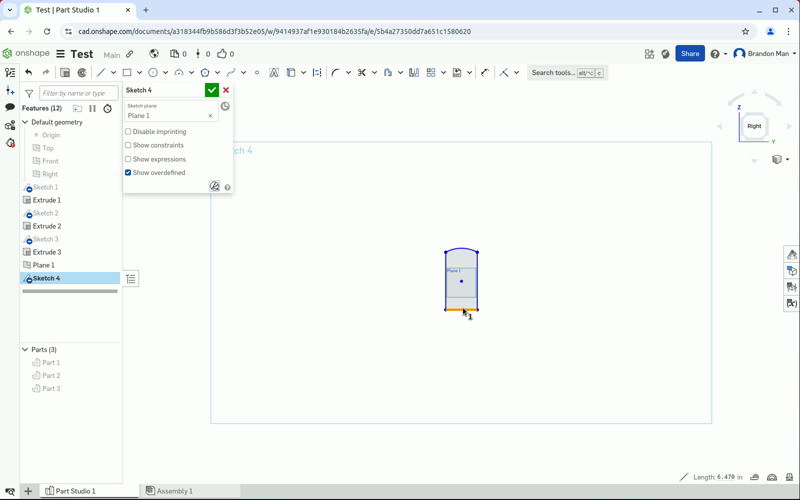
mouse_move(73, 352)
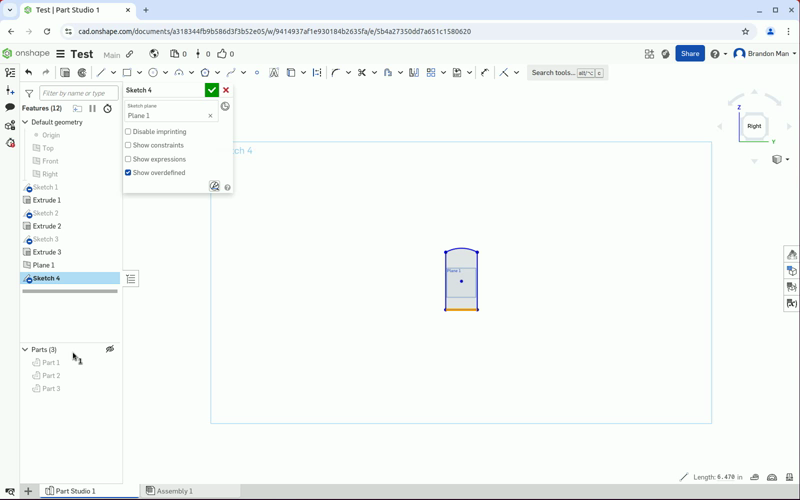
key(shift+y)
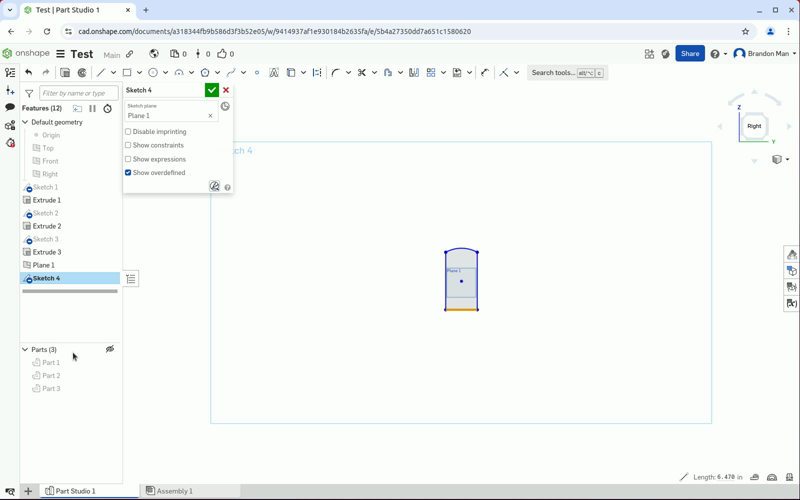
key(shift+e)
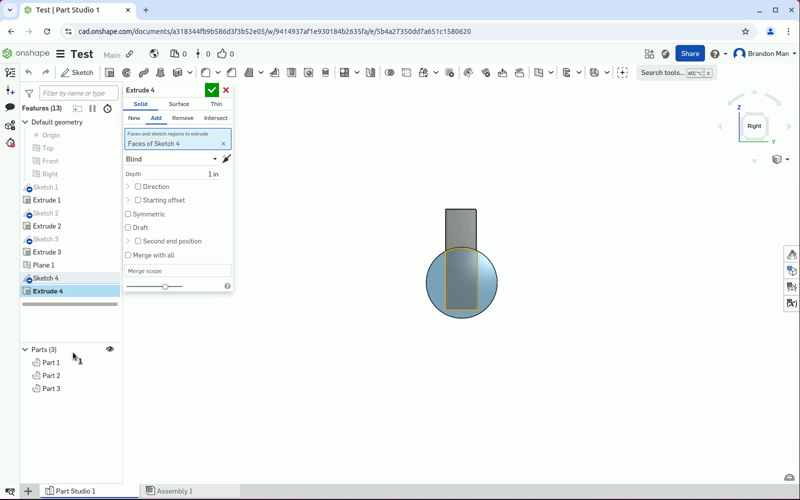
mouse_move(143, 106)
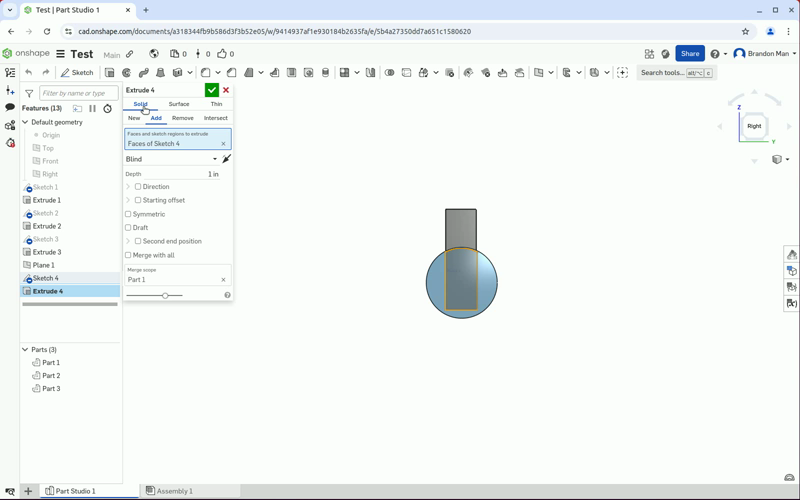
click(143, 106)
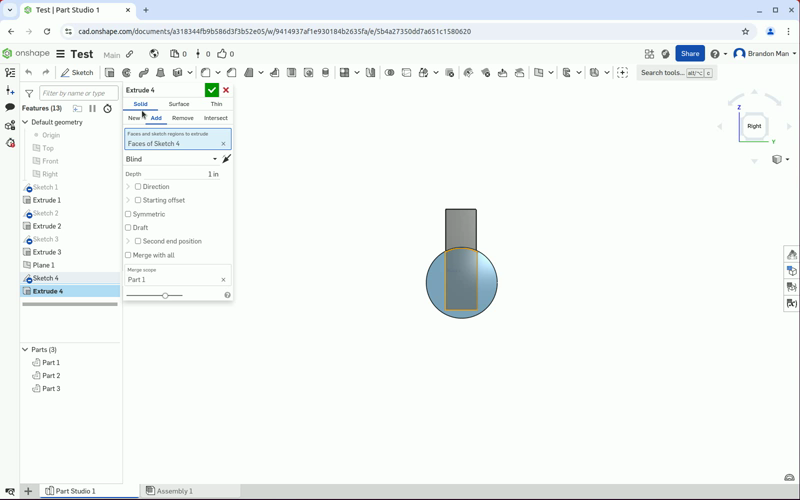
mouse_move(137, 120)
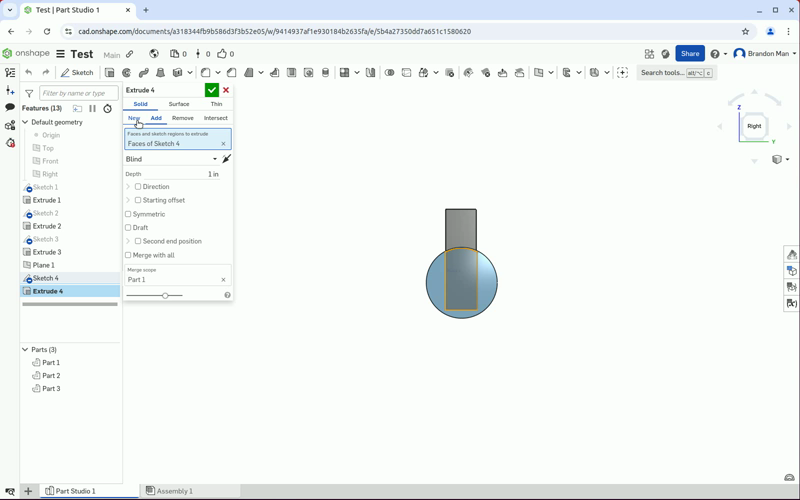
click(137, 120)
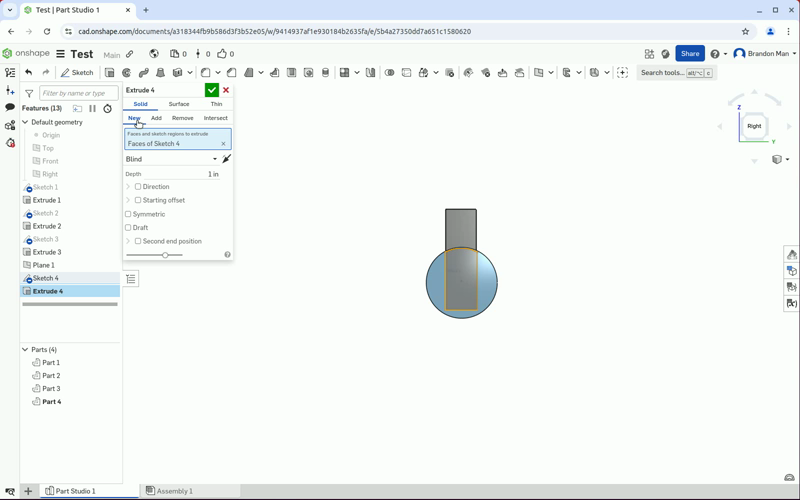
key(tab, 4)
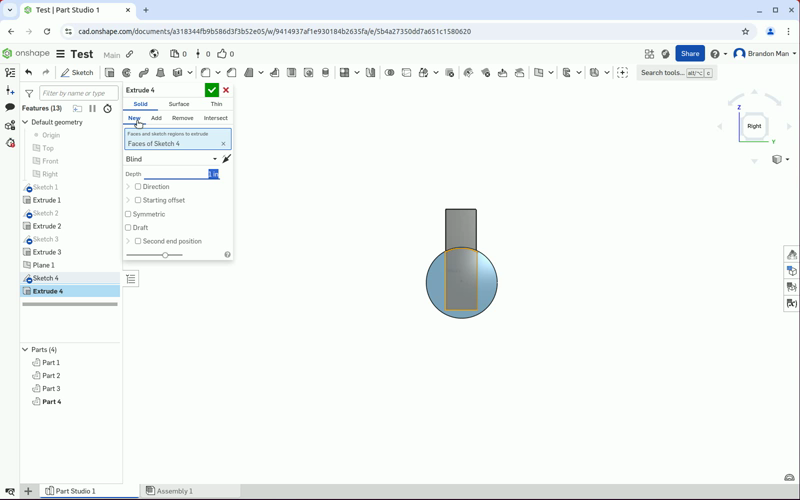
text(3.611)
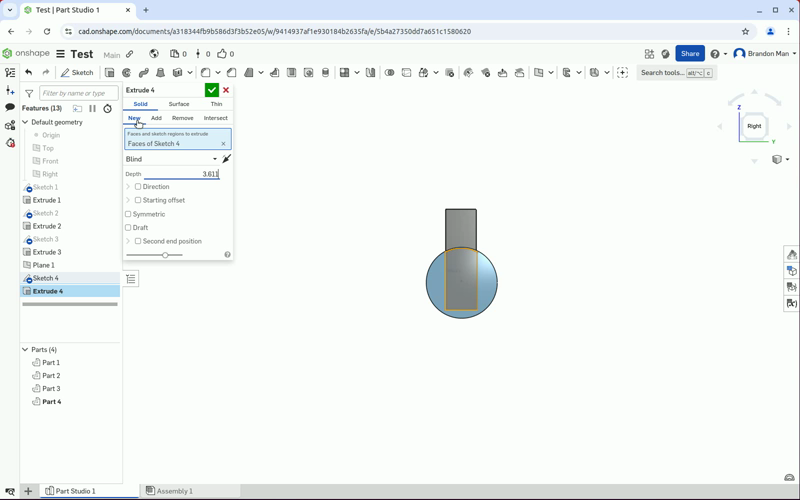
key(enter)
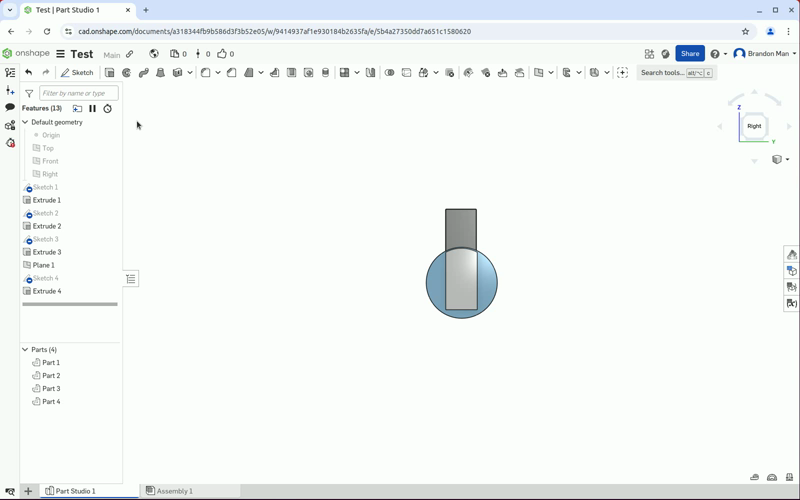
key(shift+h)
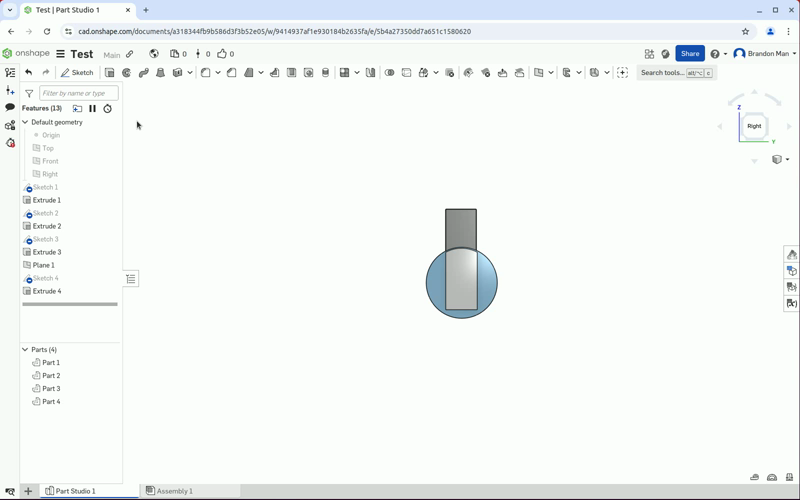
key(shift+h)
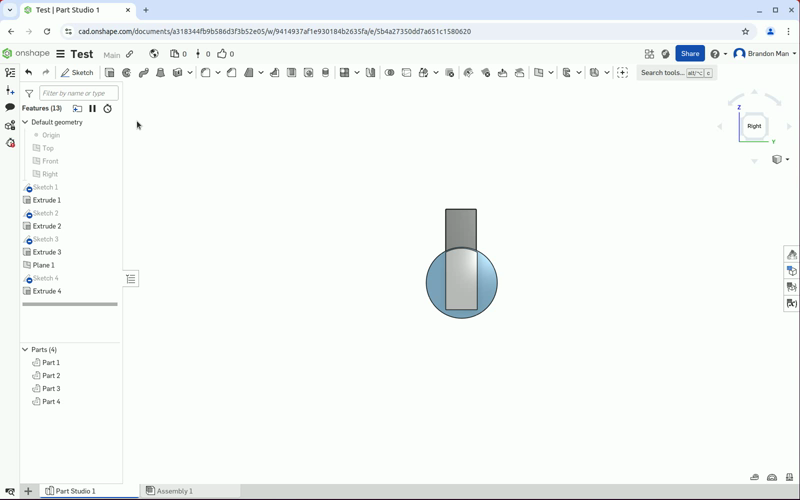
mouse_move(73, 189)
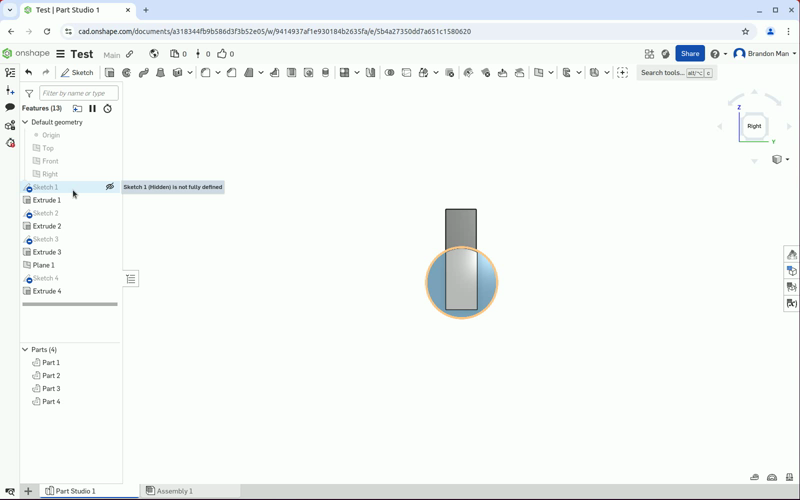
click(73, 189)
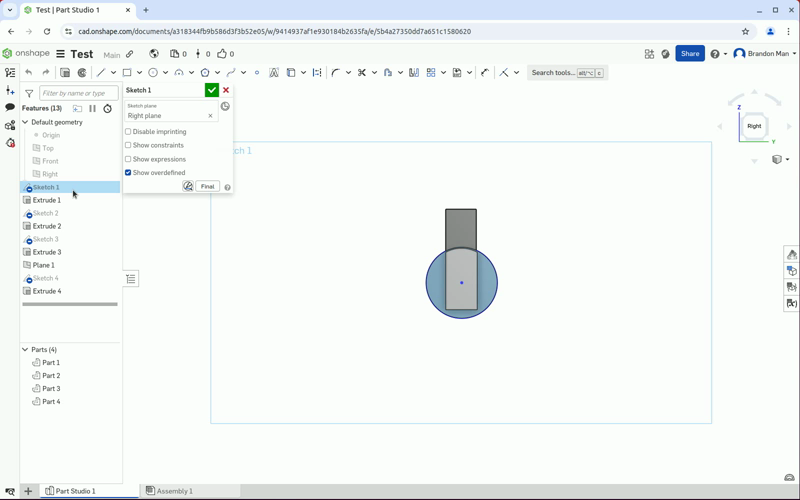
mouse_move(229, 92)
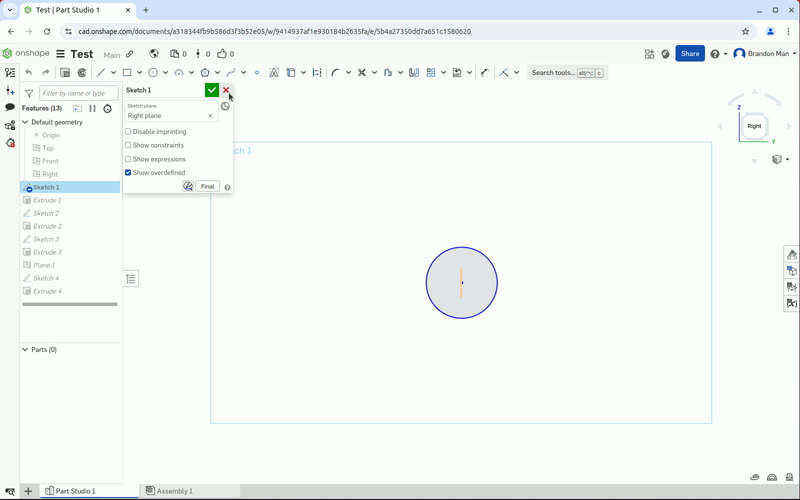
click(229, 92)
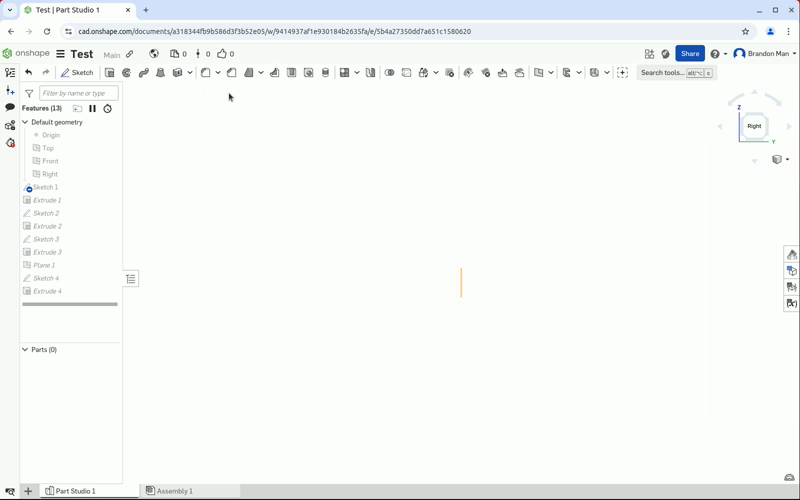
key(shift+s)
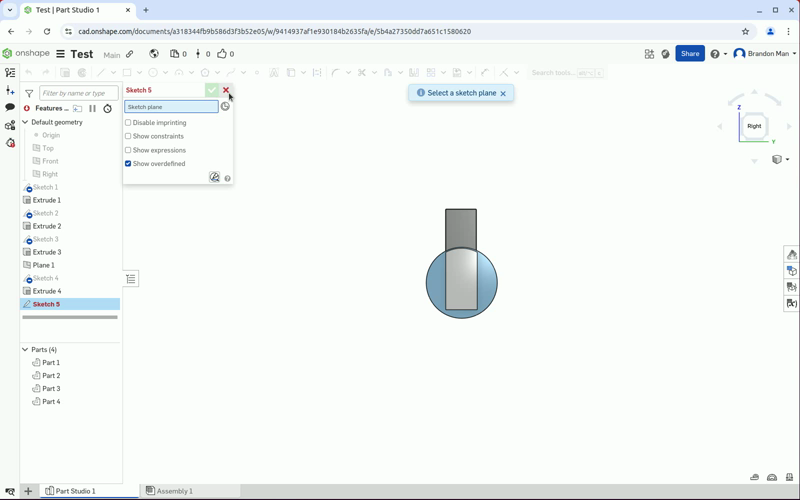
mouse_move(73, 267)
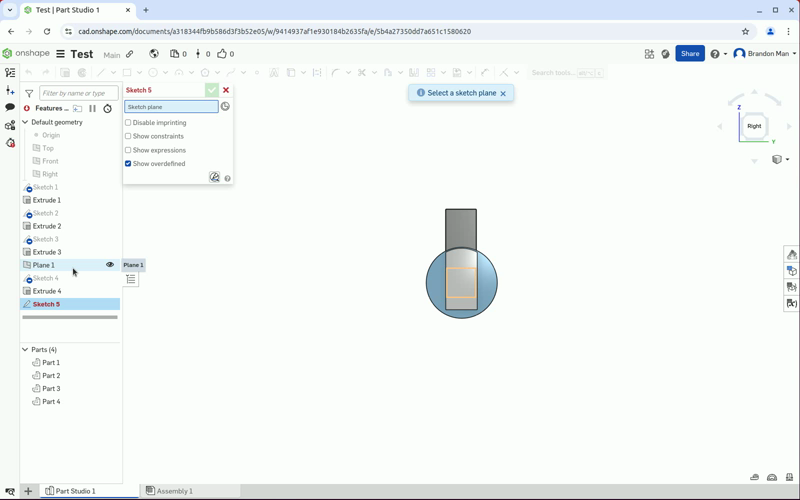
click(73, 267)
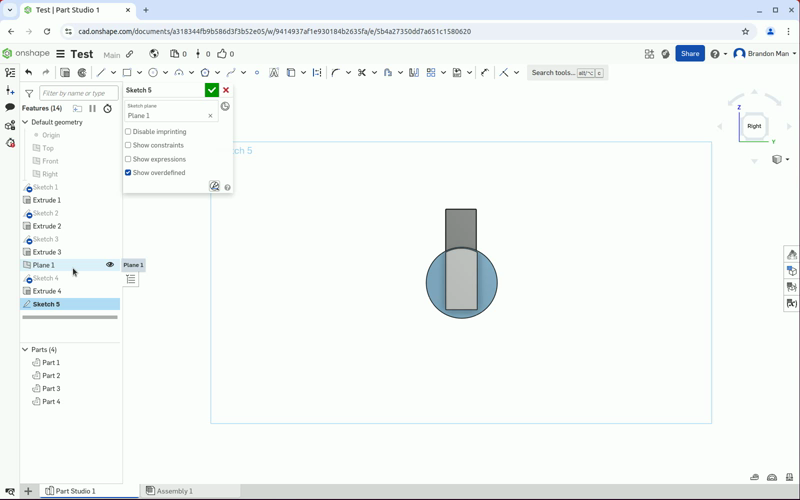
mouse_move(73, 352)
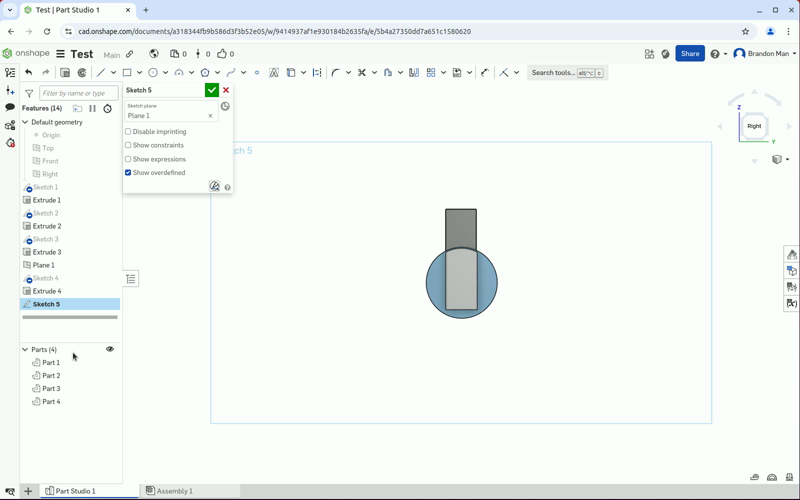
key(y)
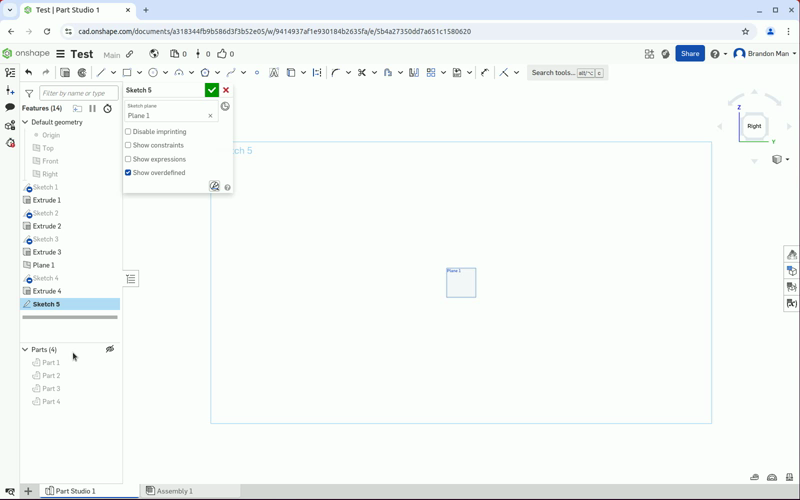
key(a)
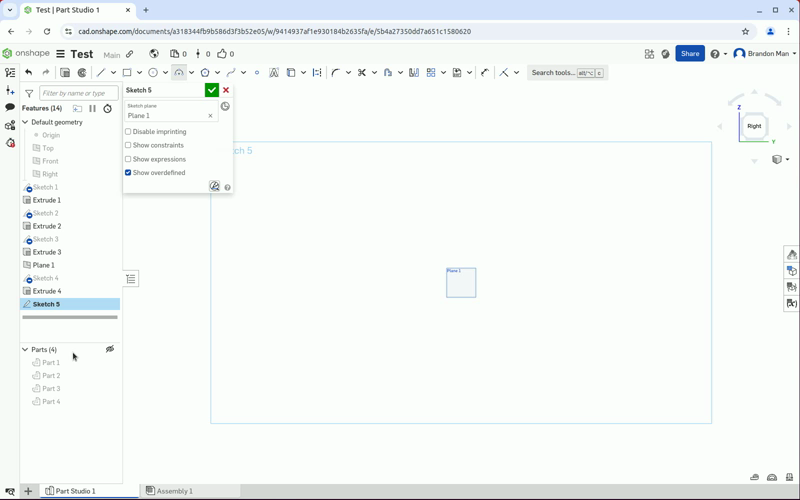
key_down(shift)
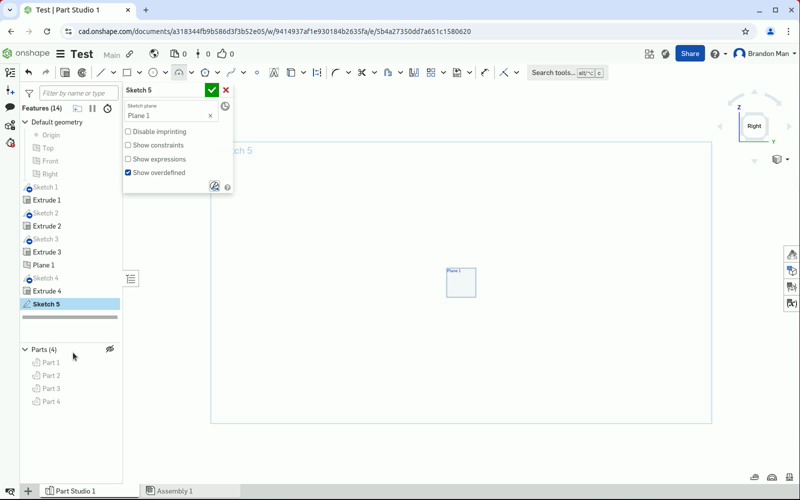
mouse_move(445, 252)
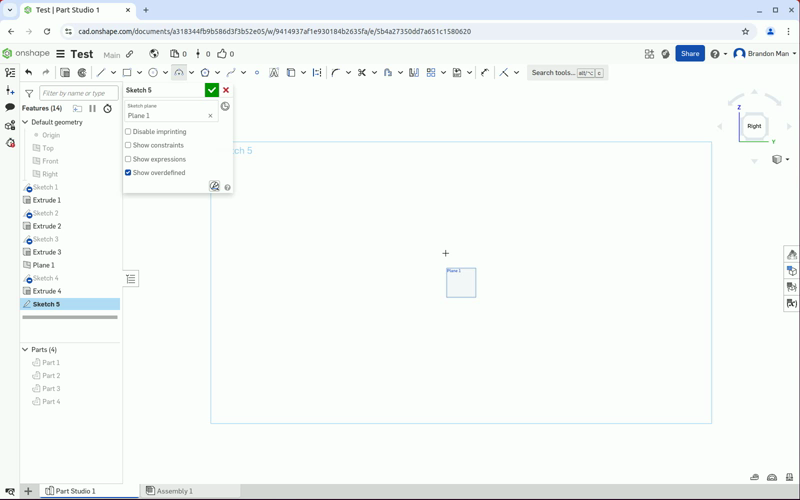
click(445, 252)
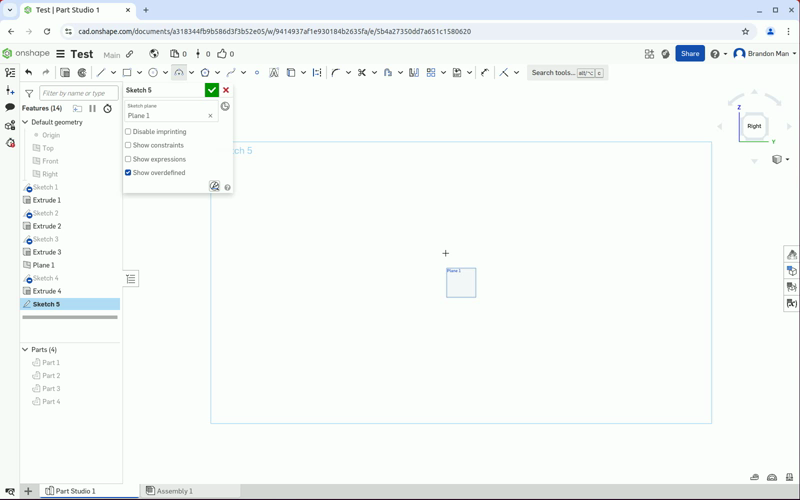
key_up(shift)
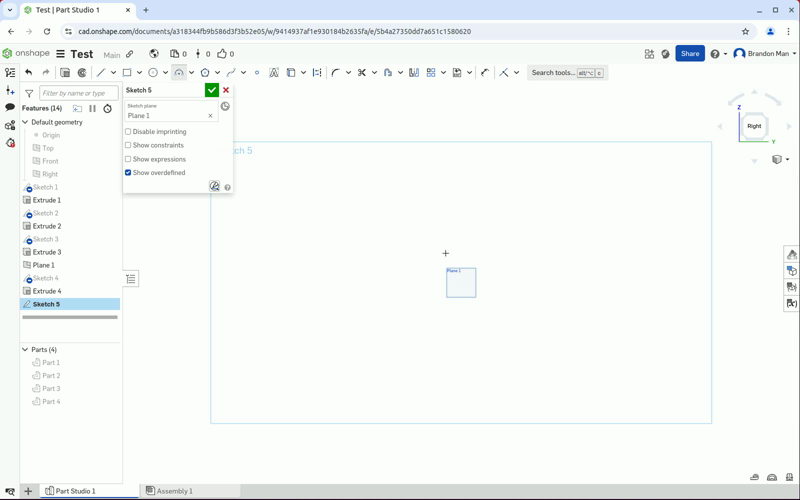
key_down(shift)
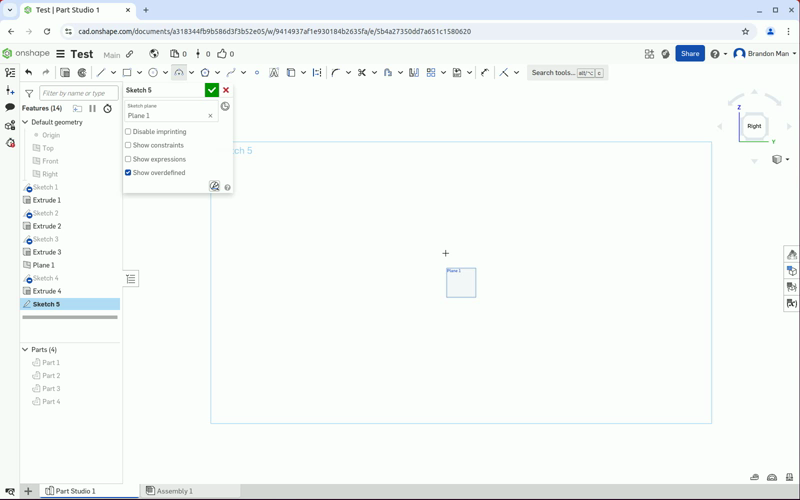
mouse_move(477, 252)
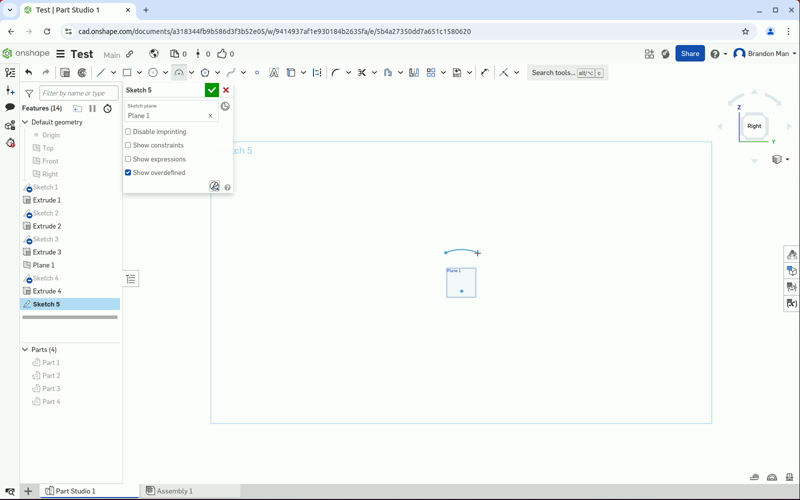
click(477, 252)
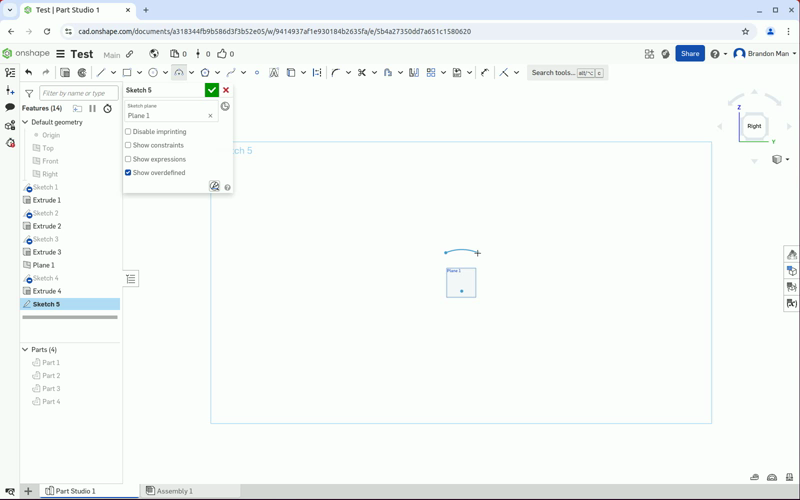
mouse_move(461, 248)
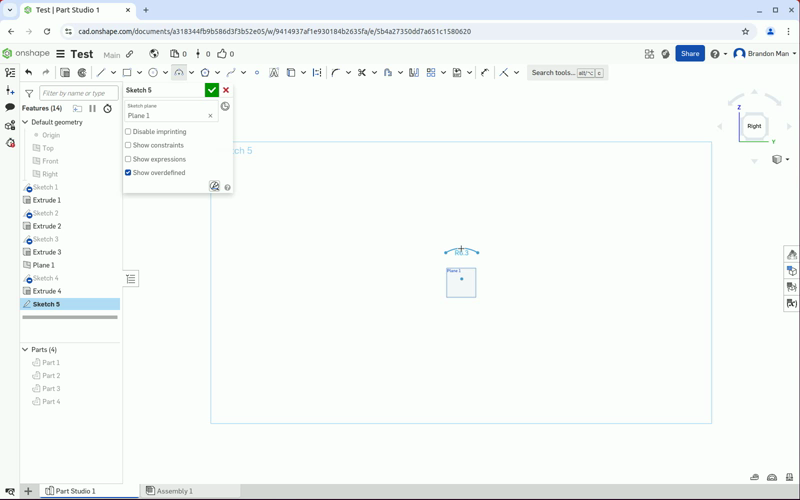
click(461, 248)
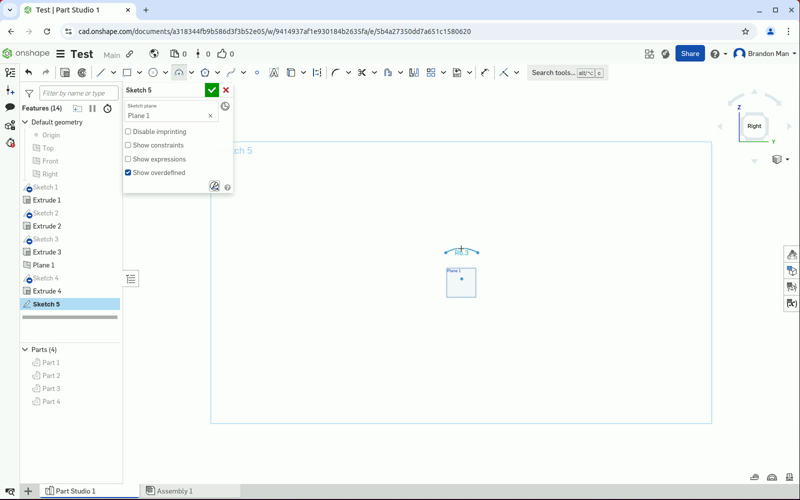
key_up(shift)
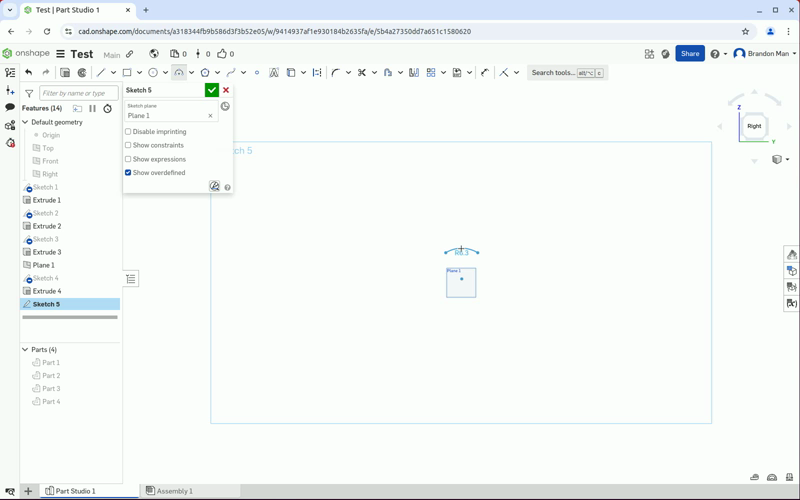
key(esc)
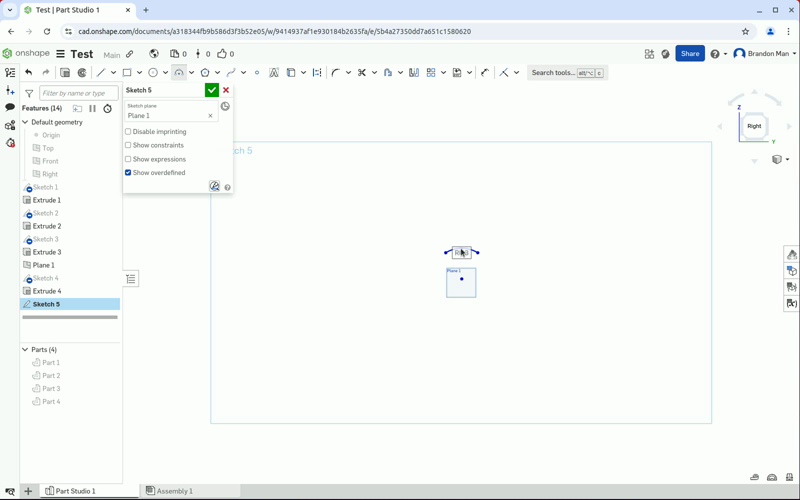
key(l)
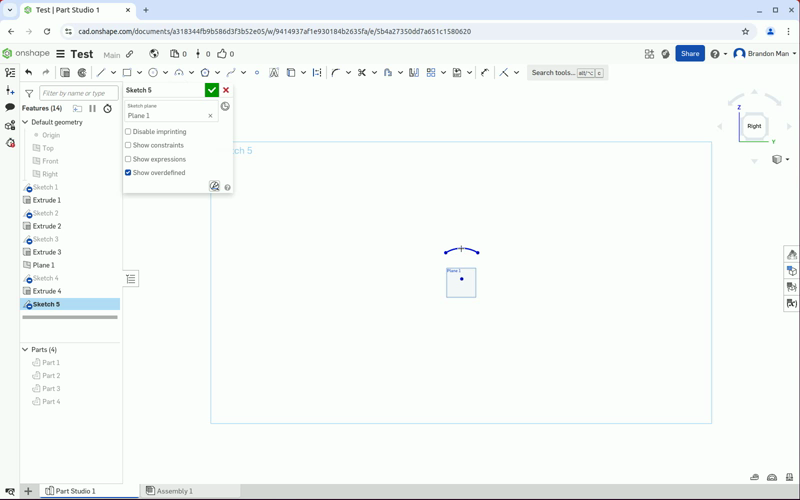
mouse_move(477, 252)
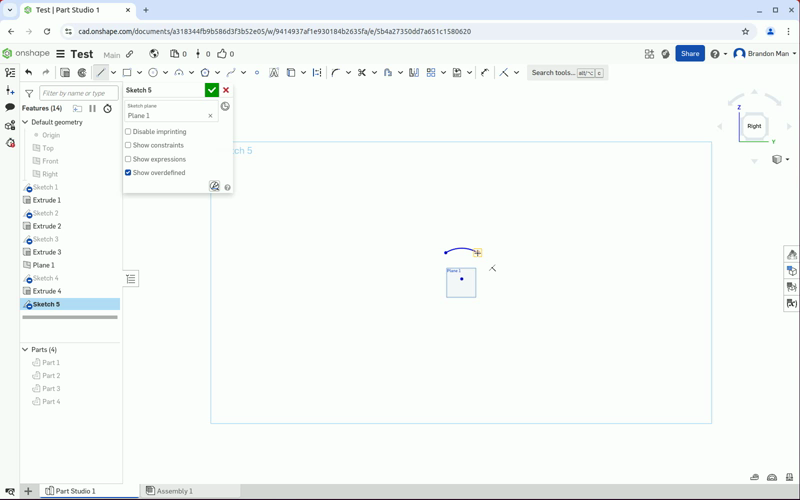
click(477, 252)
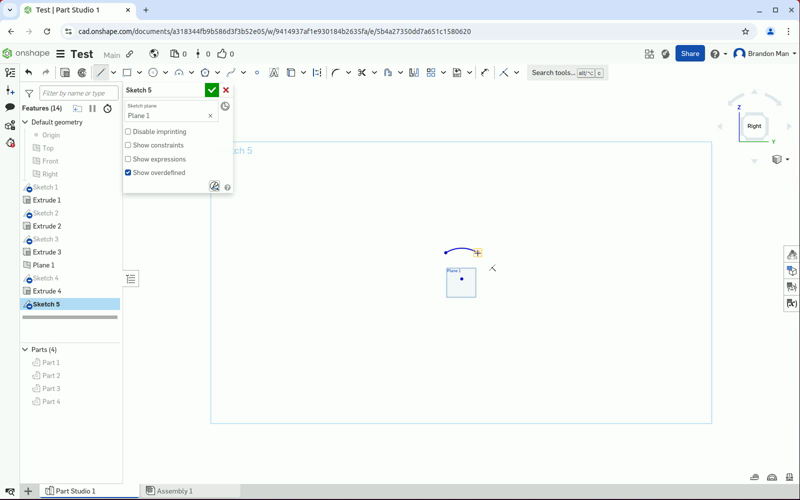
key_down(shift)
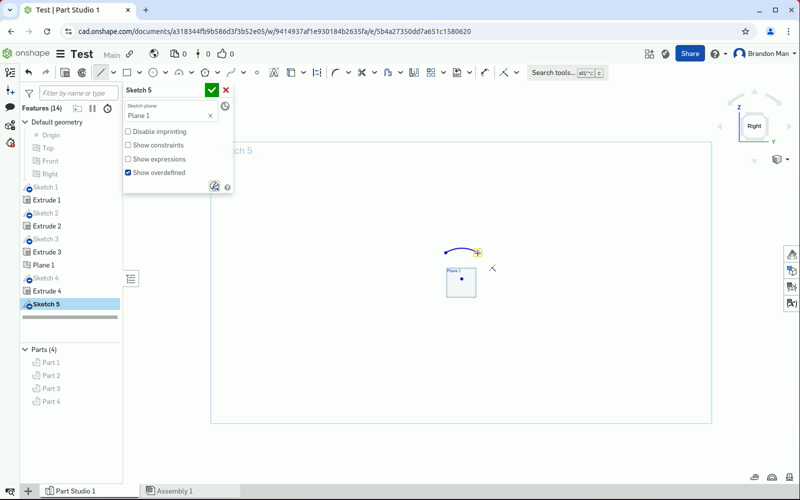
mouse_move(507, 252)
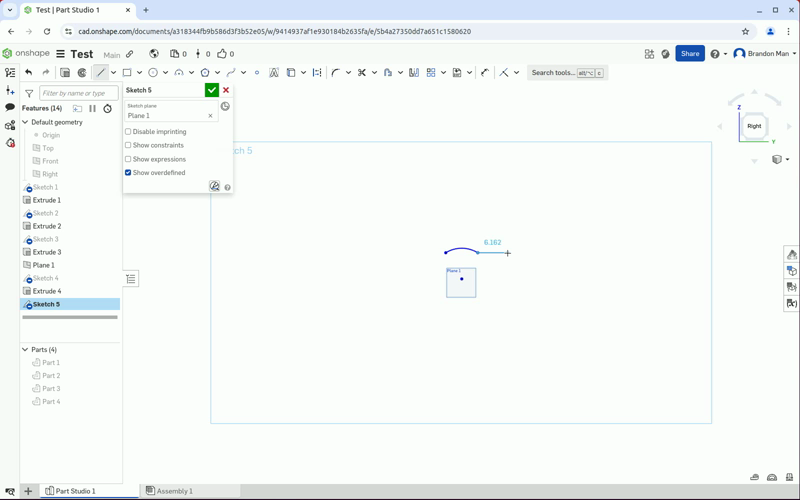
mouse_move(477, 208)
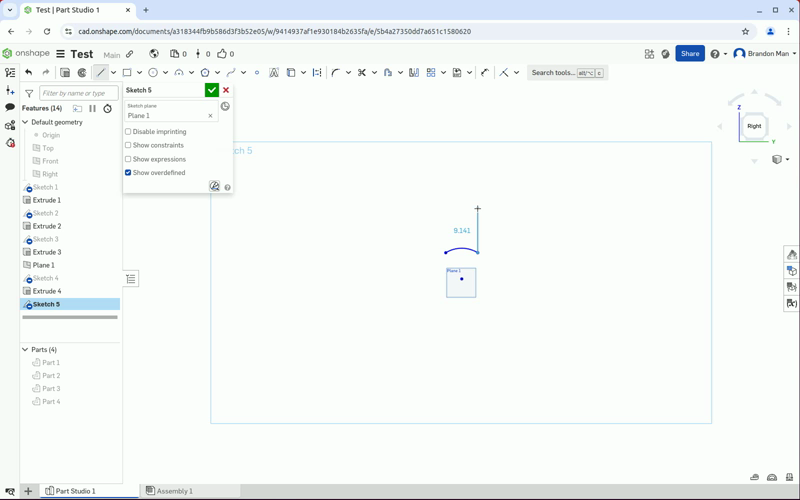
click(477, 208)
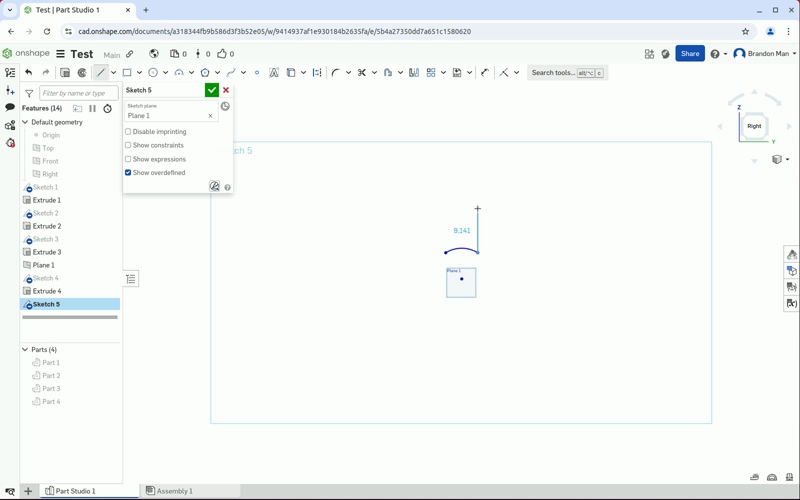
key_up(shift)
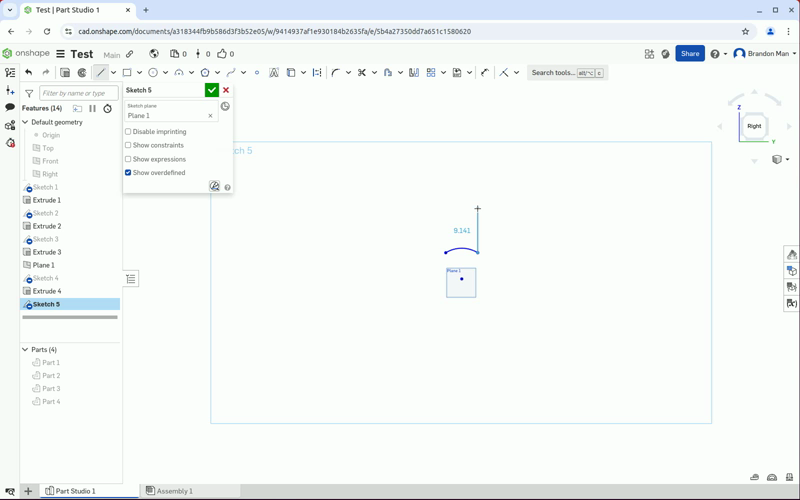
key_down(shift)
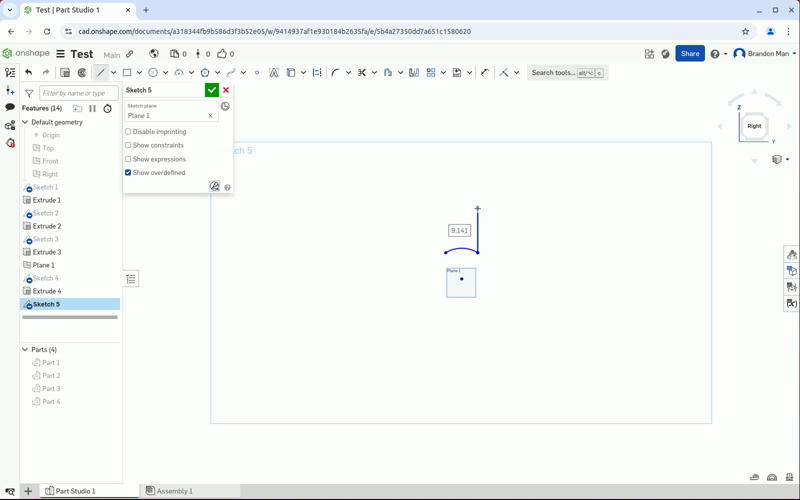
mouse_move(507, 208)
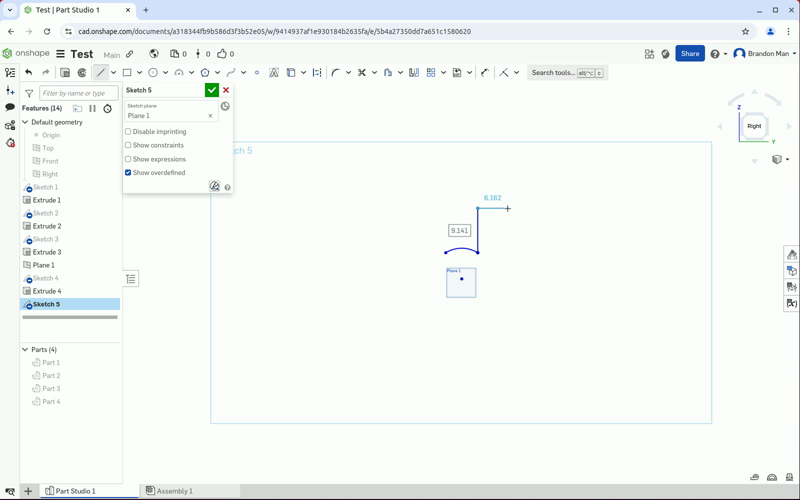
mouse_move(445, 208)
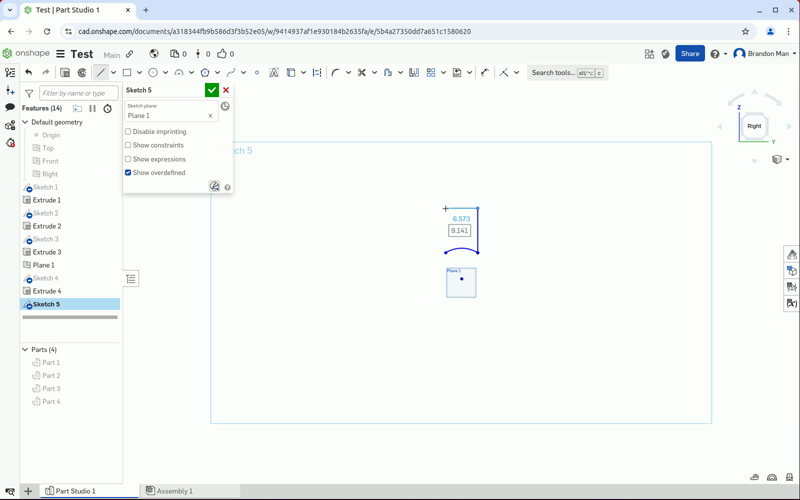
click(445, 208)
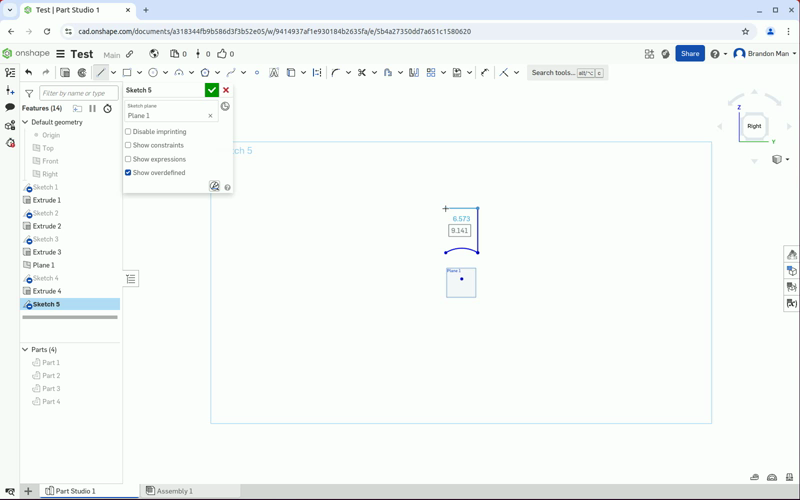
key_up(shift)
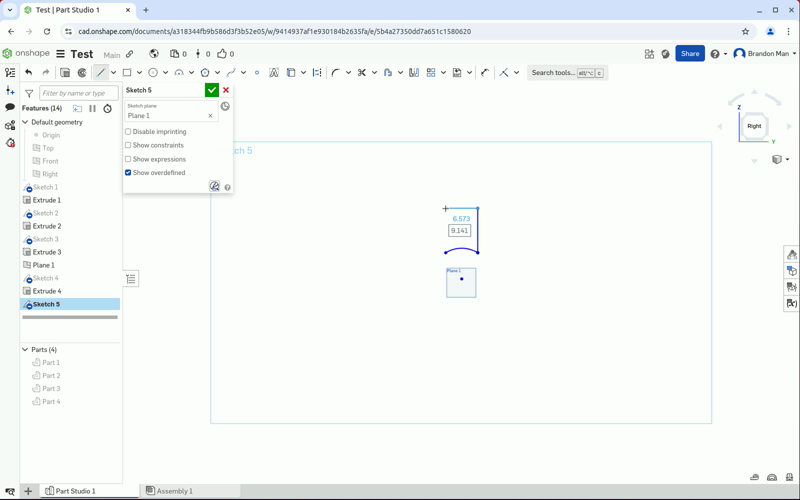
mouse_move(475, 208)
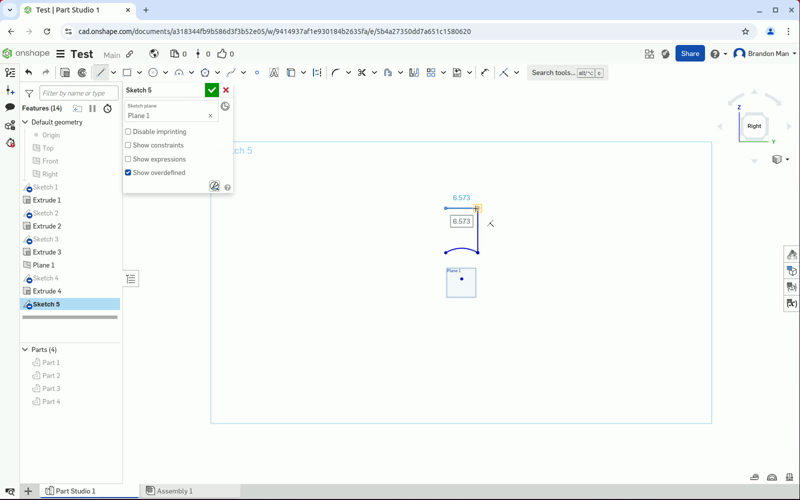
key_down(shift)
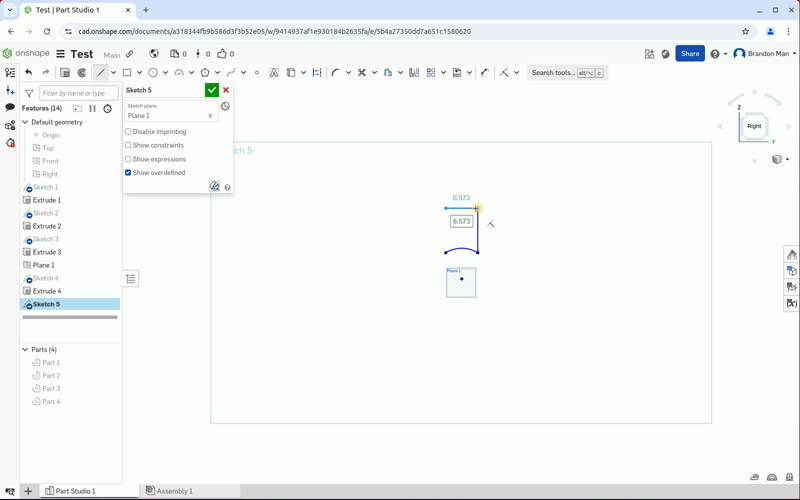
mouse_move(445, 252)
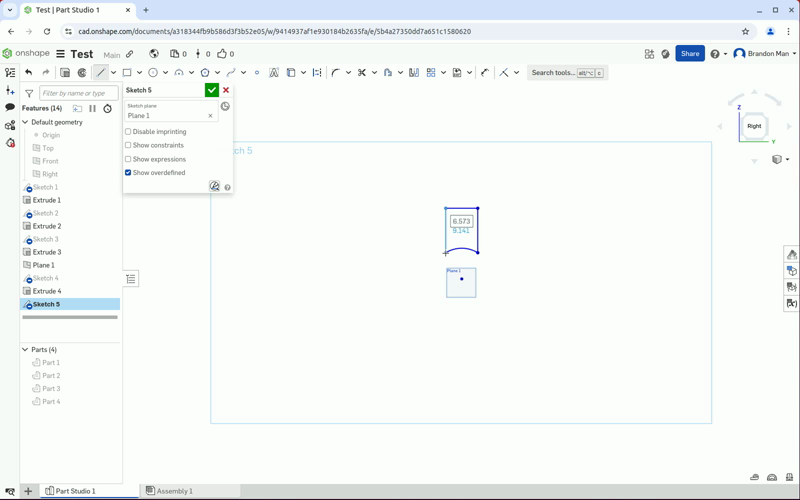
key_up(shift)
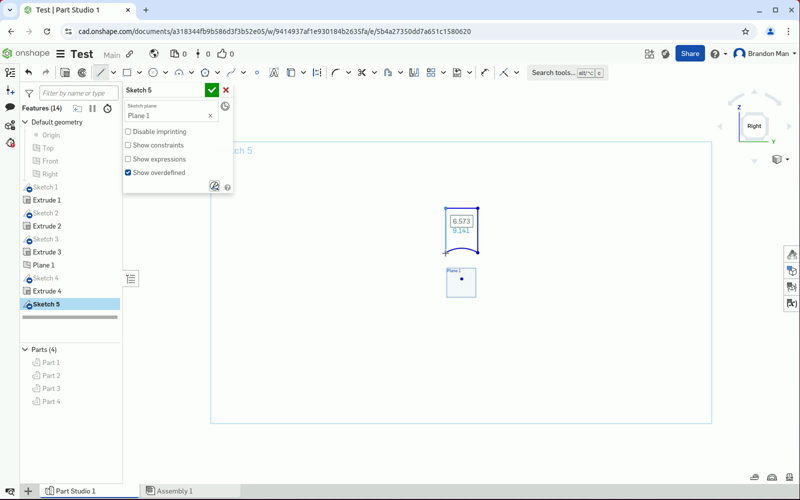
click(445, 252)
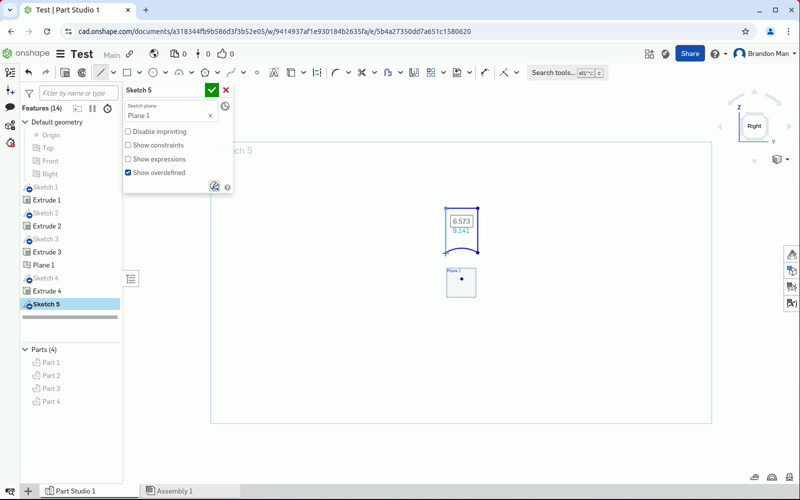
key(esc)
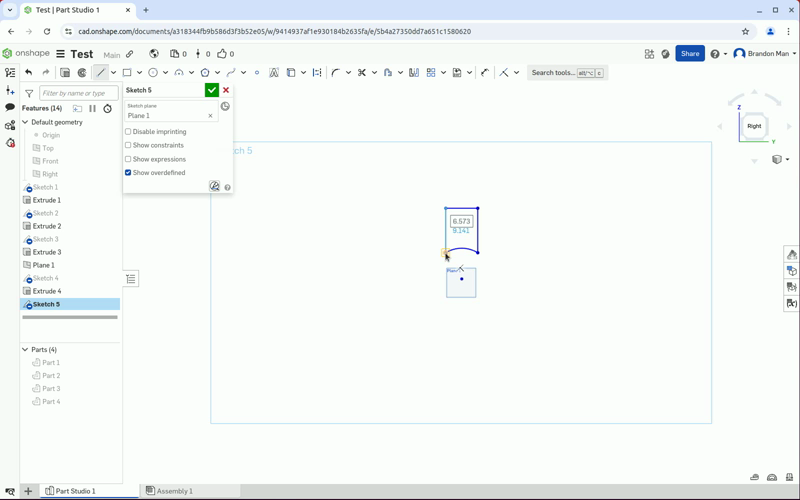
mouse_move(451, 231)
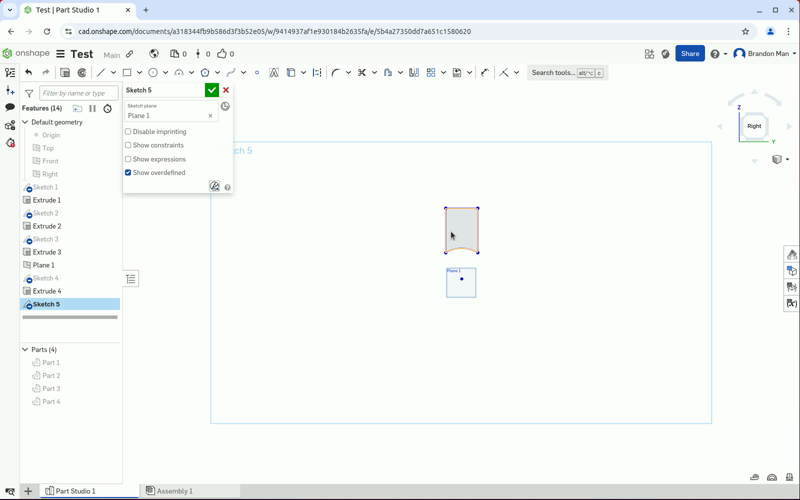
scroll(6)
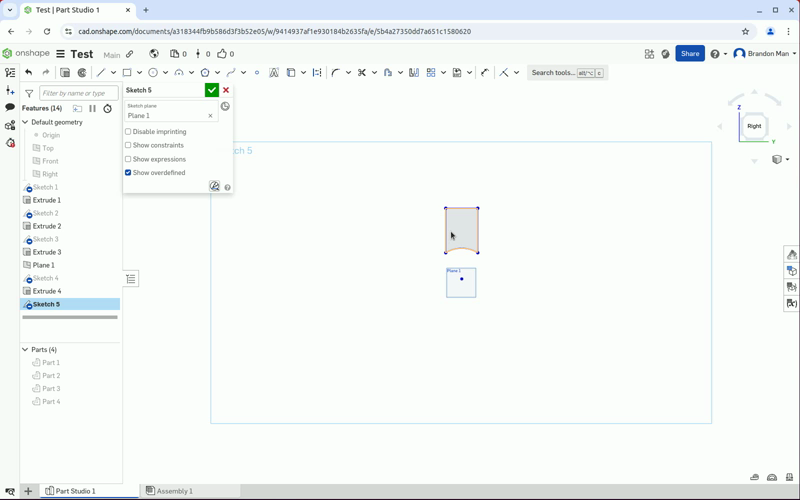
scroll(6)
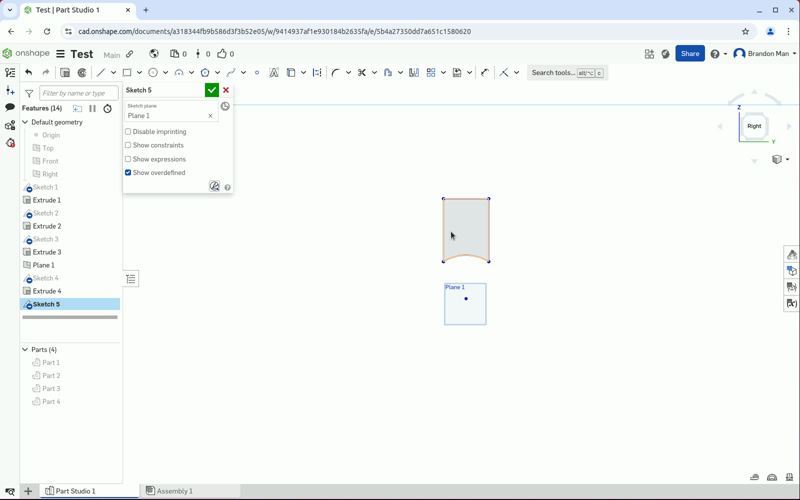
scroll(6)
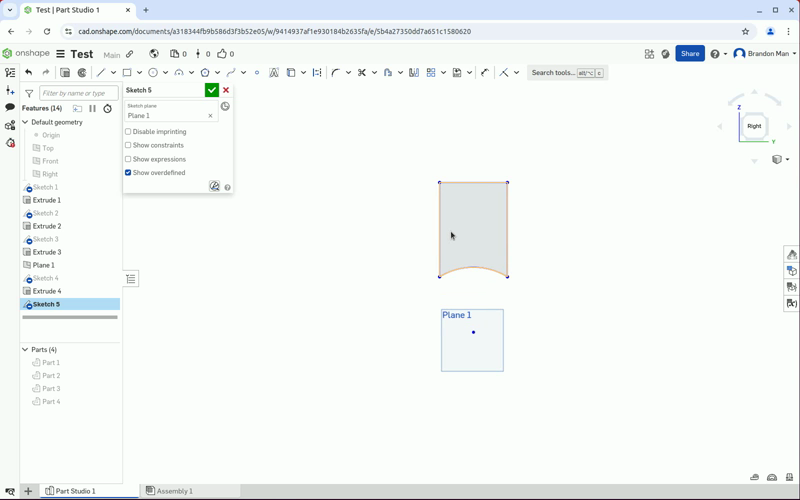
scroll(6)
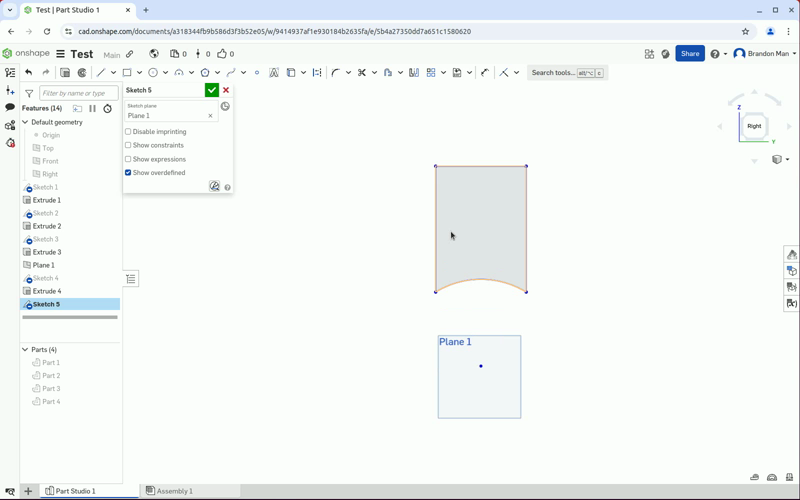
scroll(6)
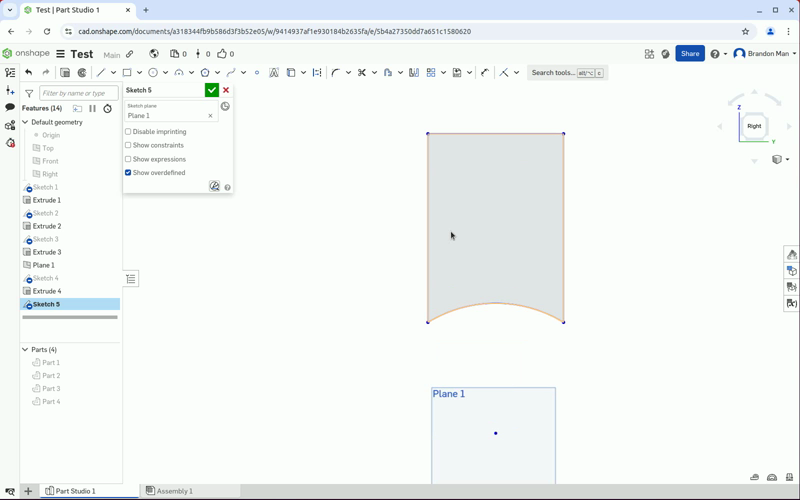
scroll(6)
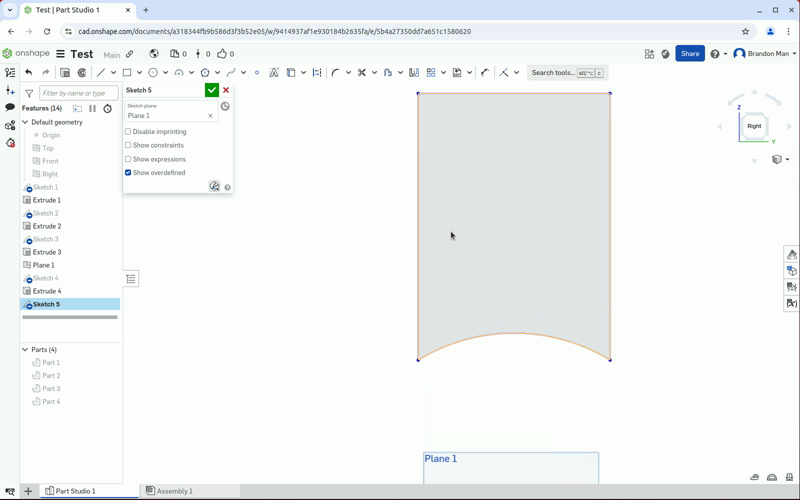
scroll(6)
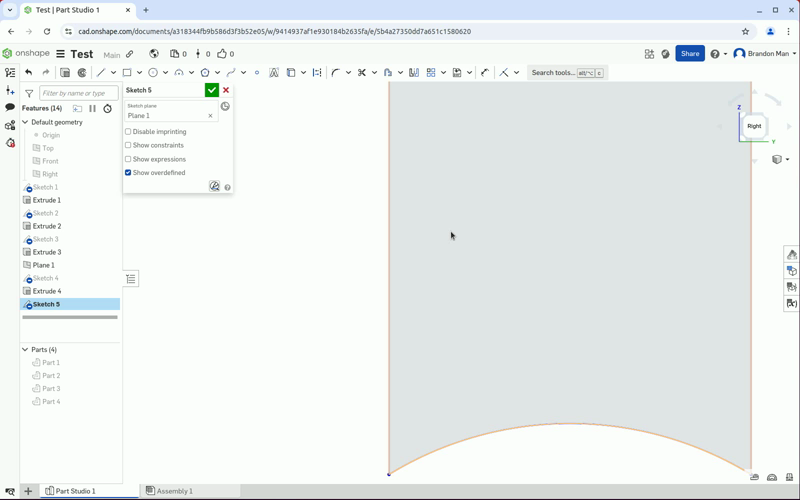
click(451, 231)
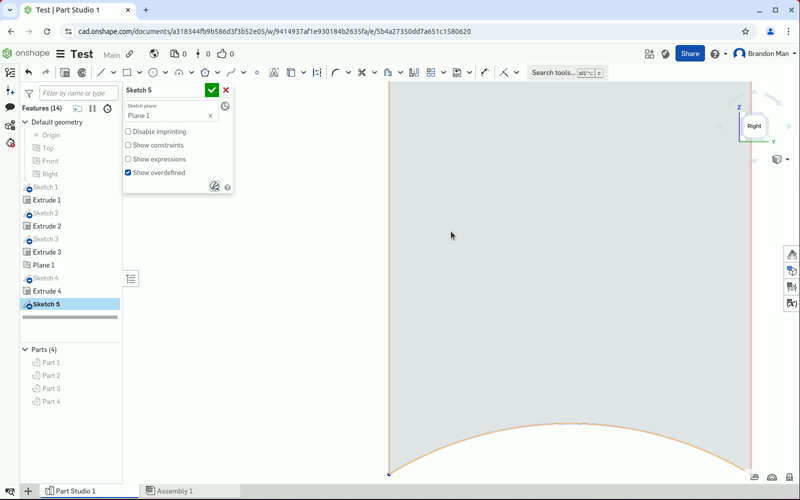
scroll(-6)
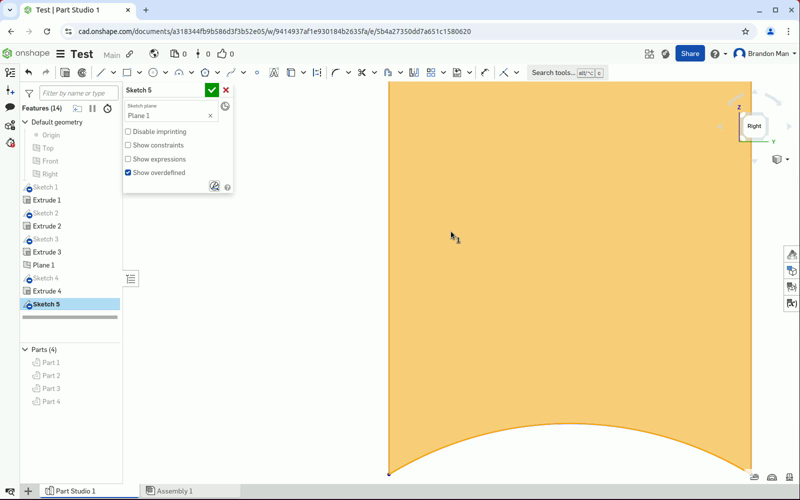
scroll(-6)
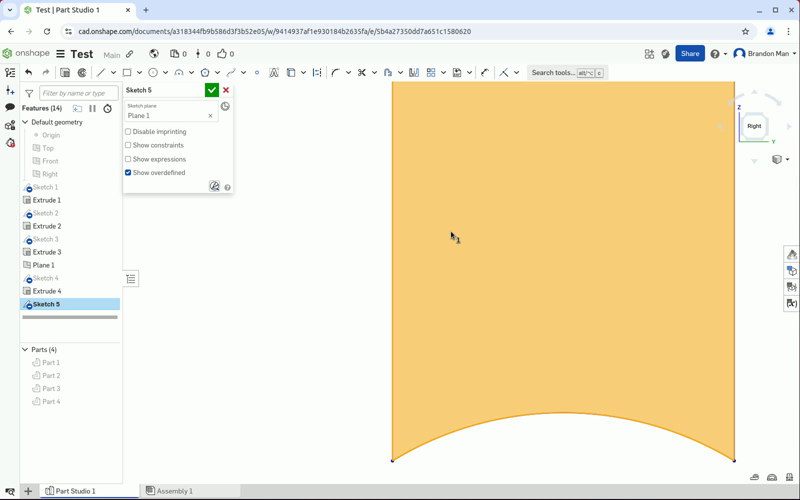
scroll(-6)
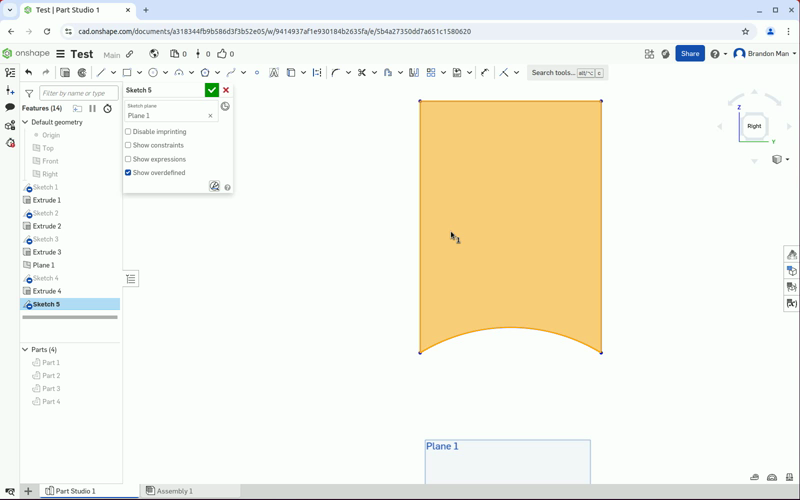
scroll(-6)
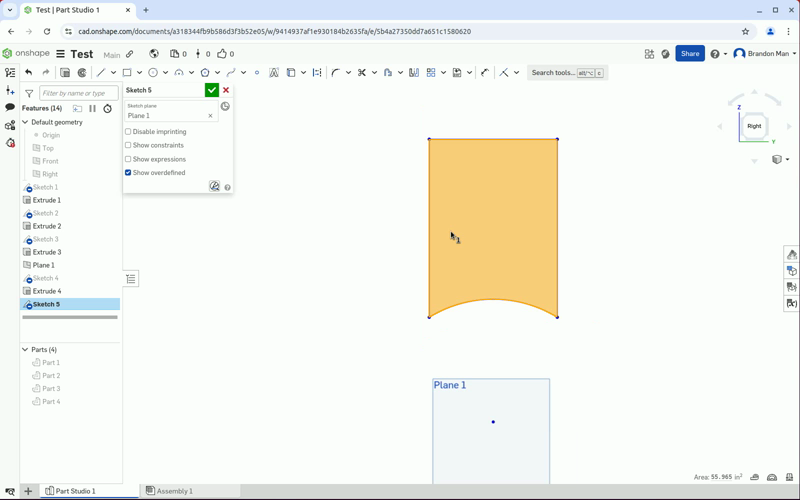
scroll(-6)
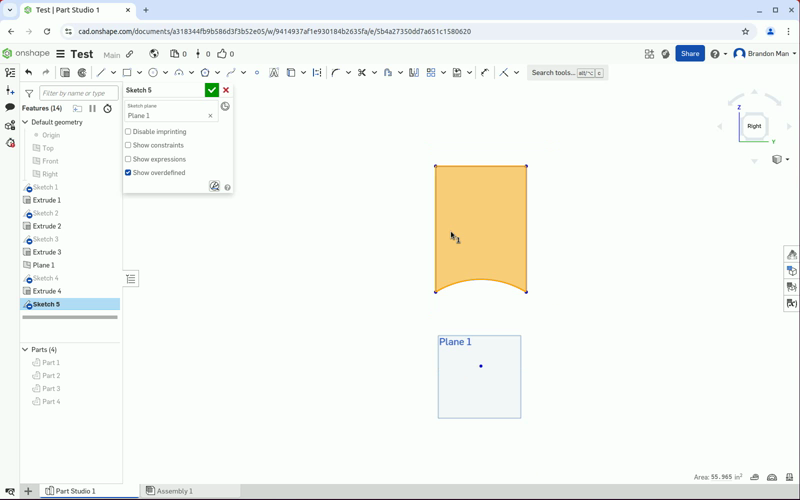
scroll(-6)
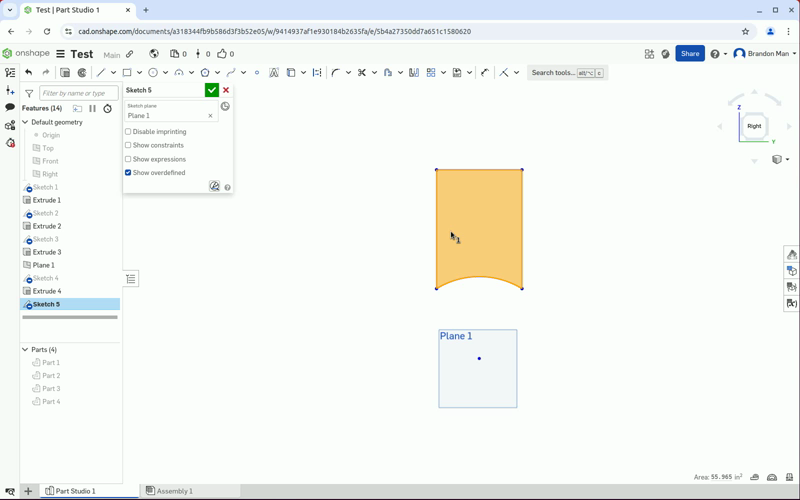
scroll(-6)
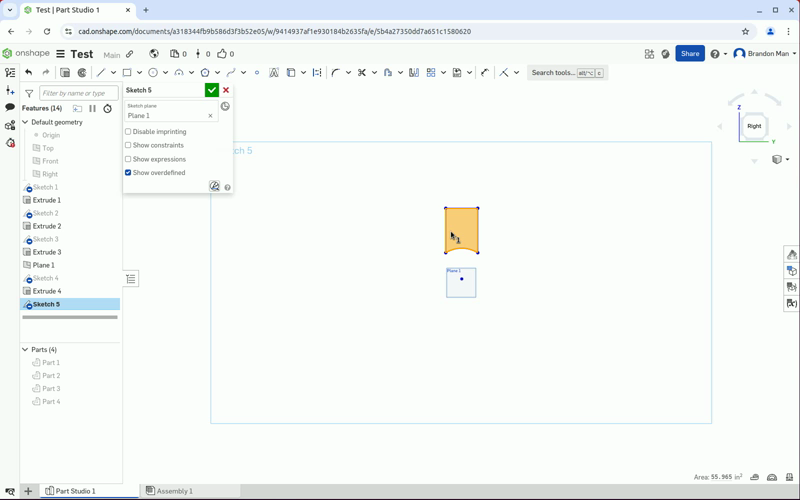
mouse_move(73, 352)
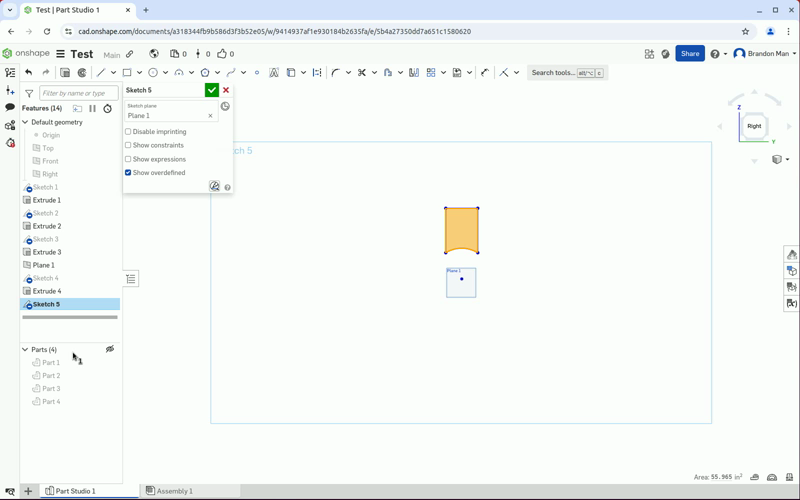
key(shift+y)
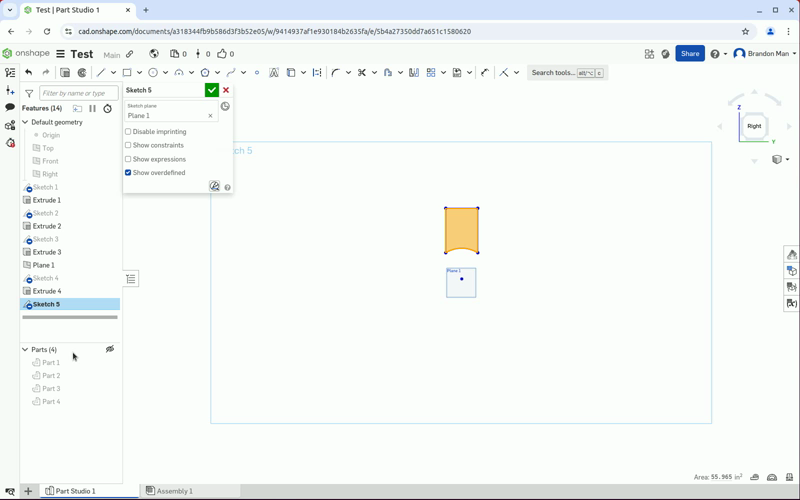
key(shift+e)
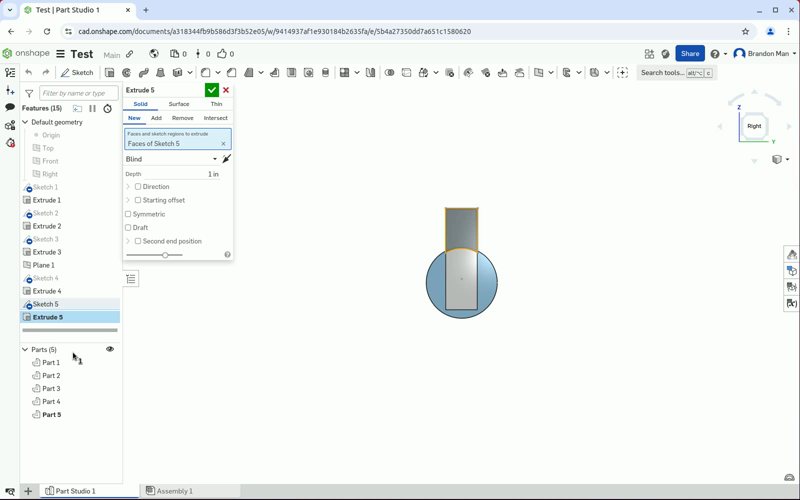
mouse_move(143, 106)
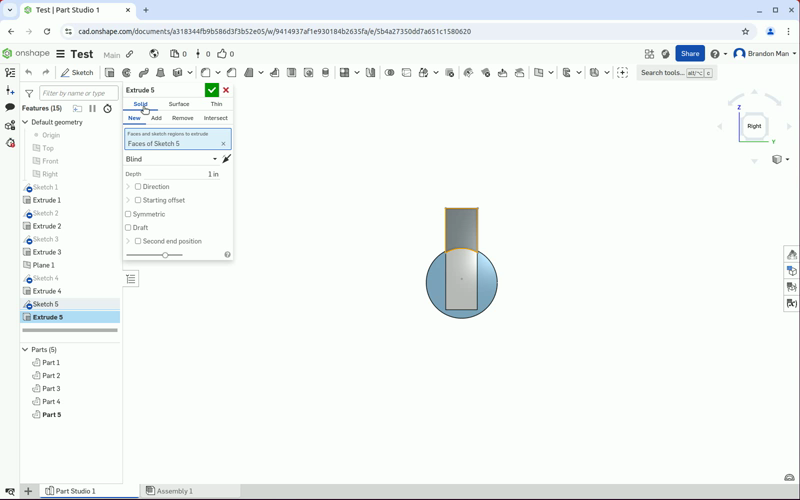
click(143, 106)
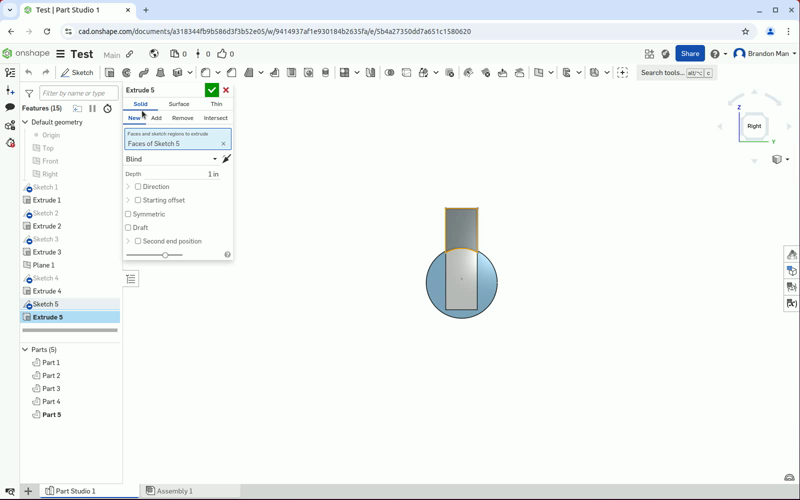
mouse_move(137, 120)
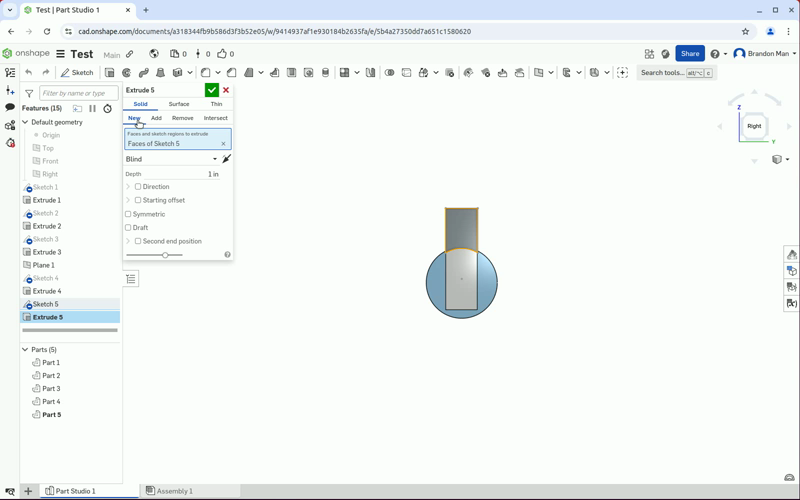
click(137, 120)
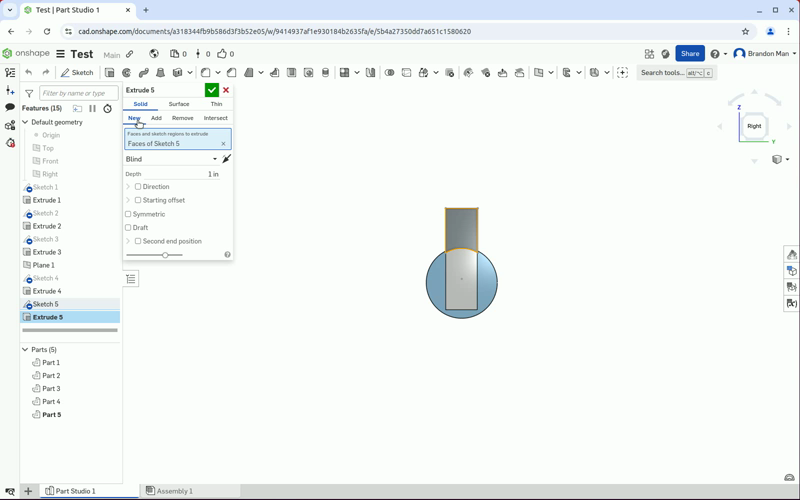
key(tab, 4)
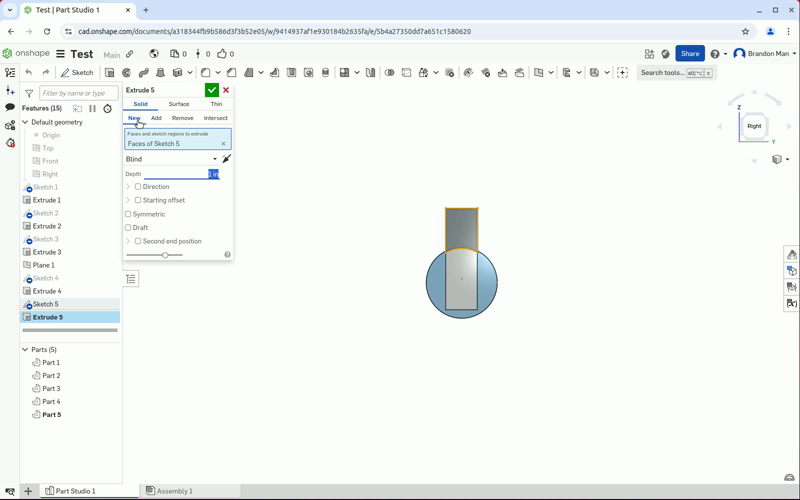
text(3.611)
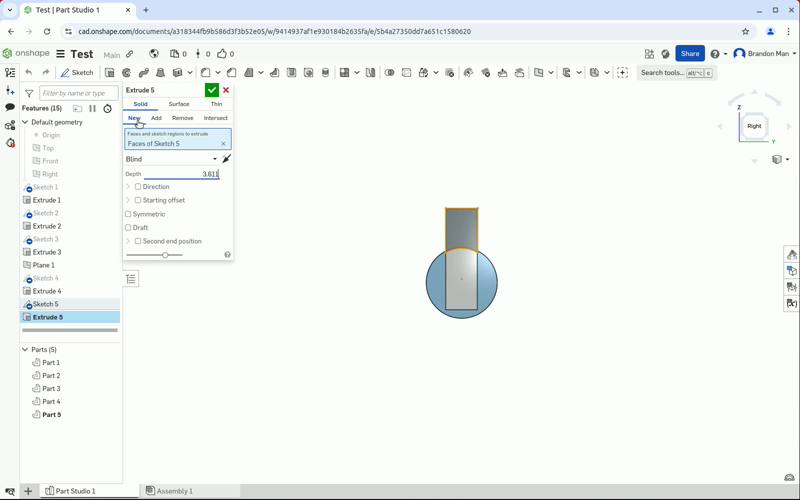
key(enter)
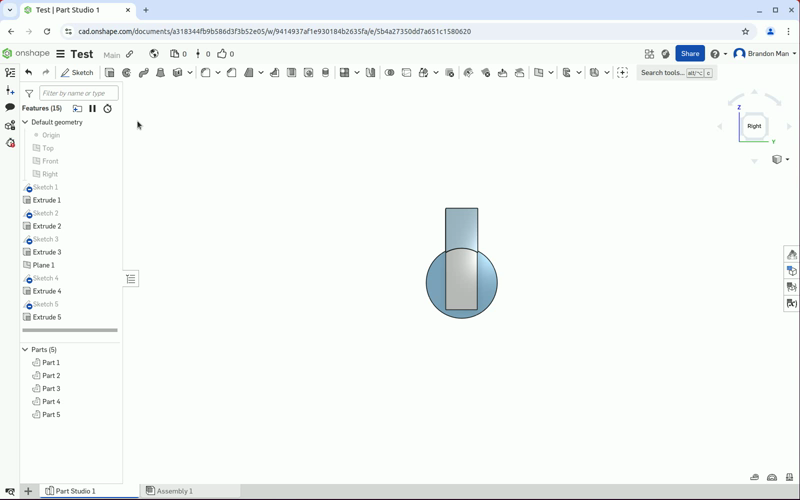
key(shift+h)
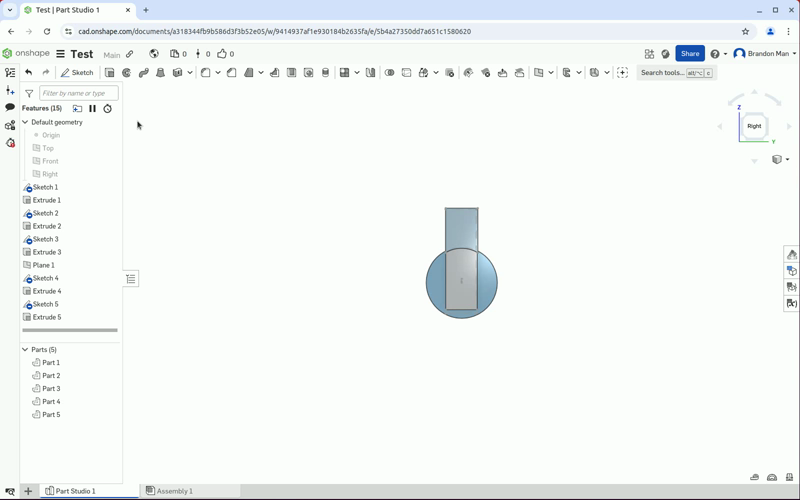
key(shift+h)
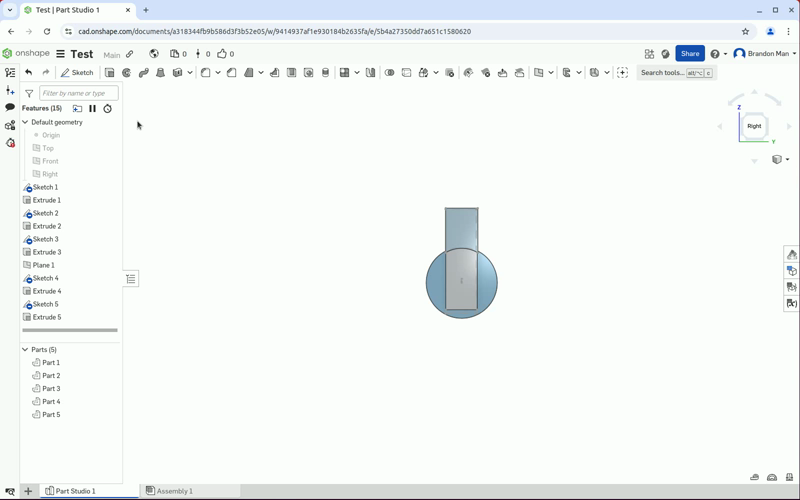
key(shift+7)
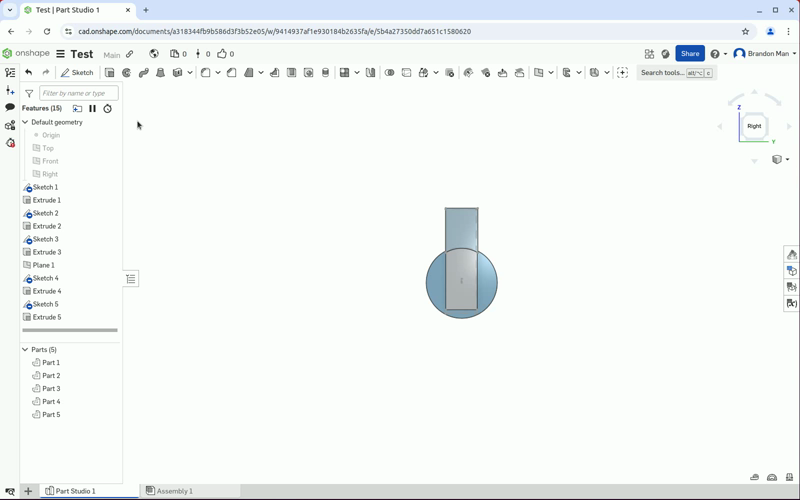
key(right, 2)
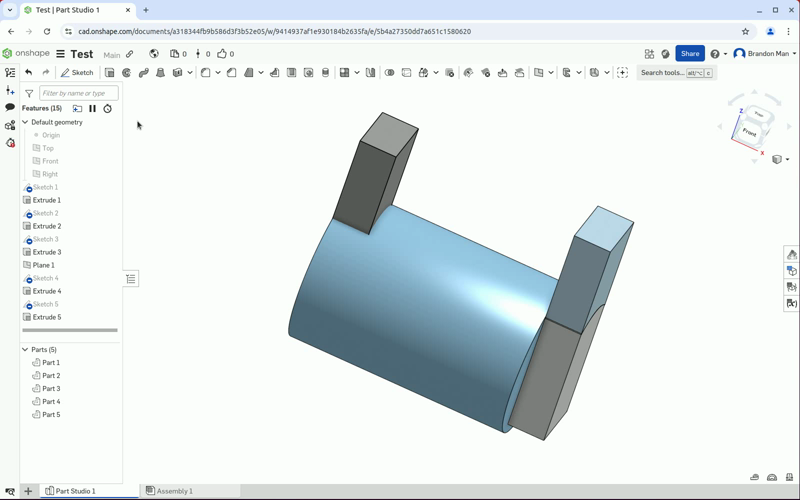
key(down, 2)
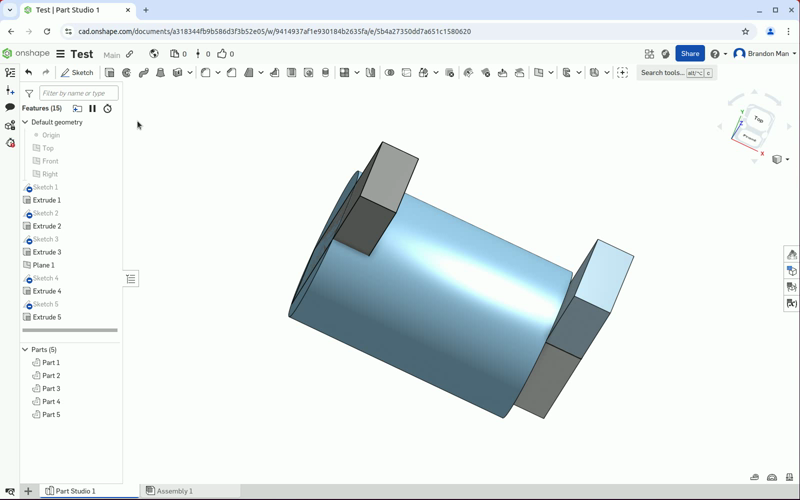
key(up, 2)
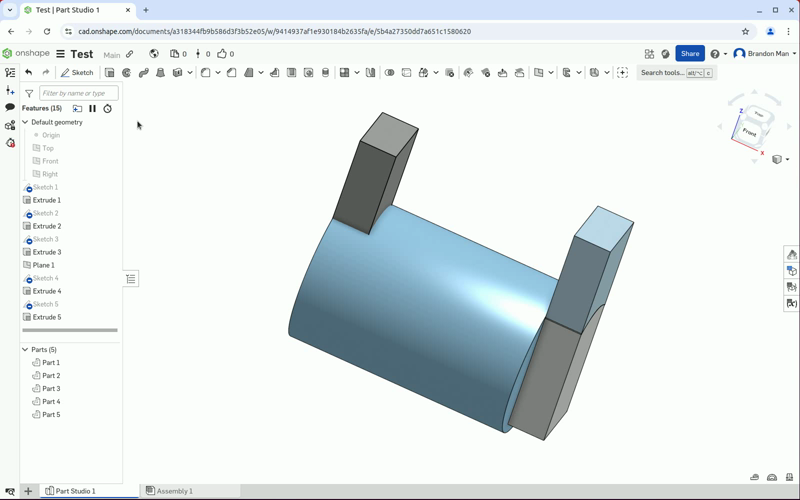
key(left, 2)
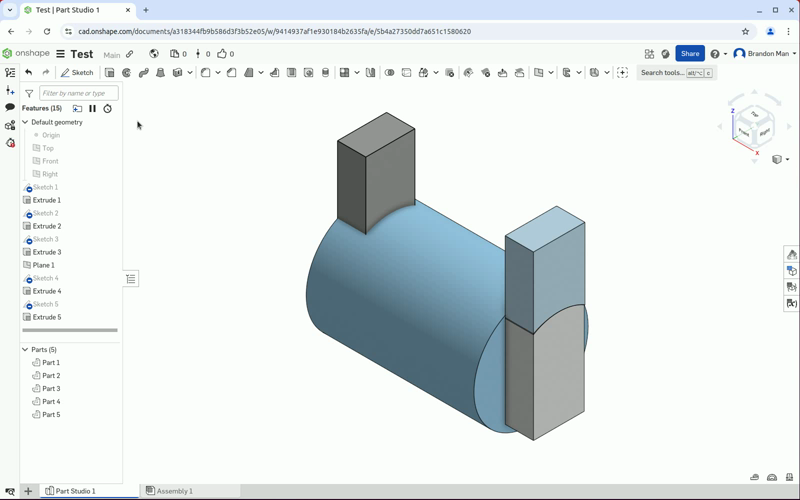
mouse_move(73, 189)
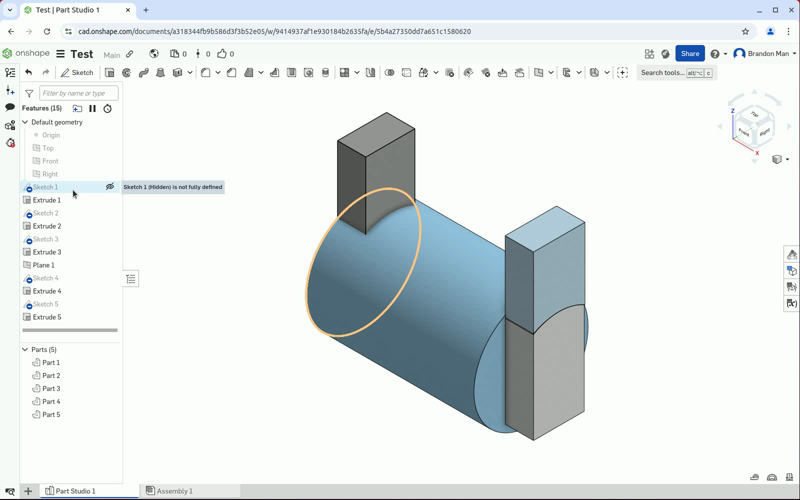
click(73, 189)